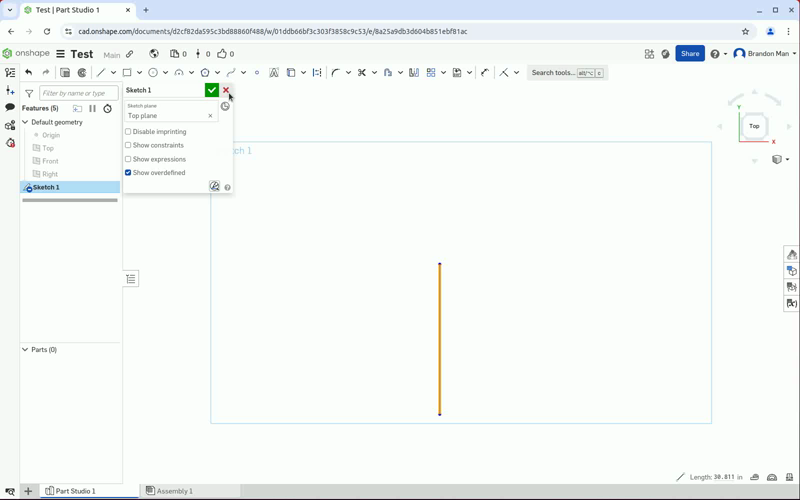
key(shift+h)
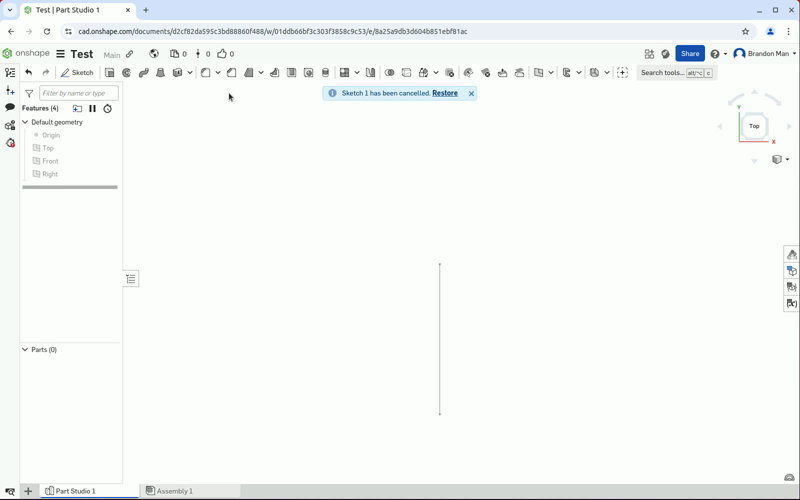
mouse_move(73, 352)
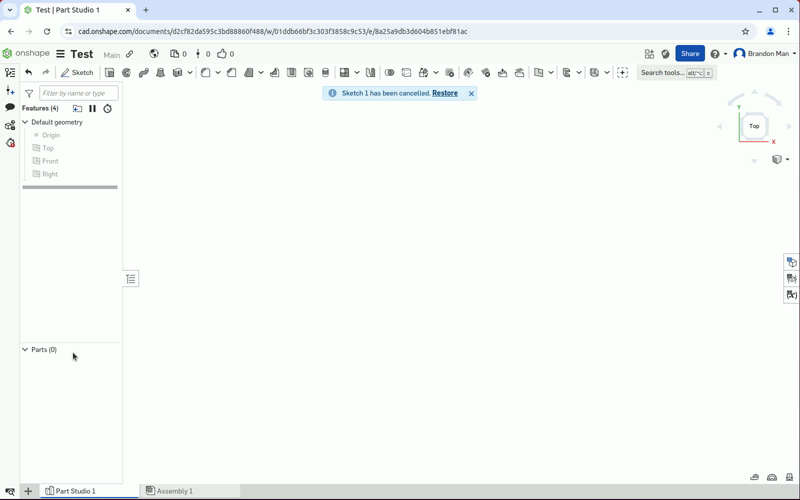
key(y)
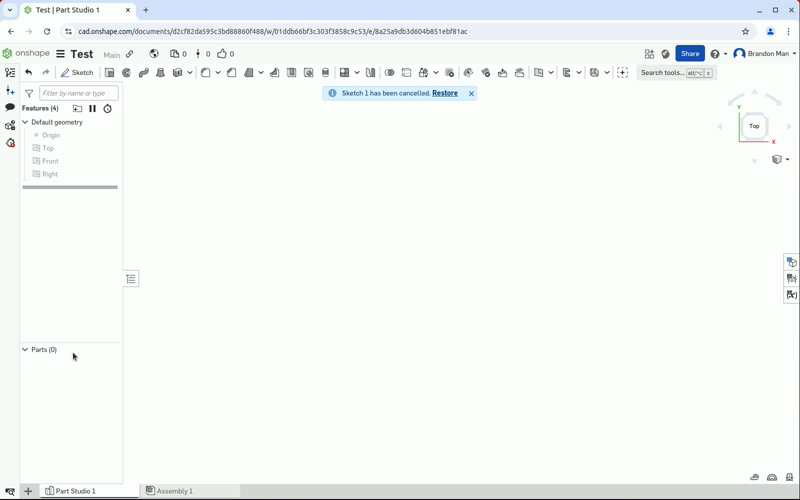
key(shift+p)
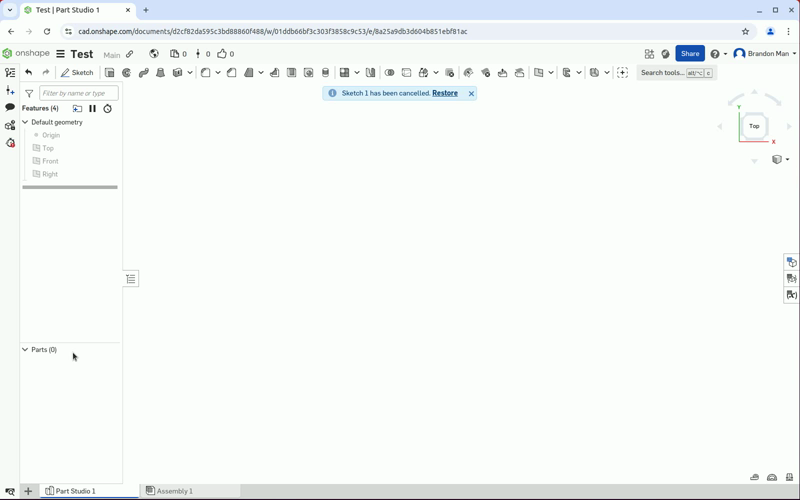
key(space)
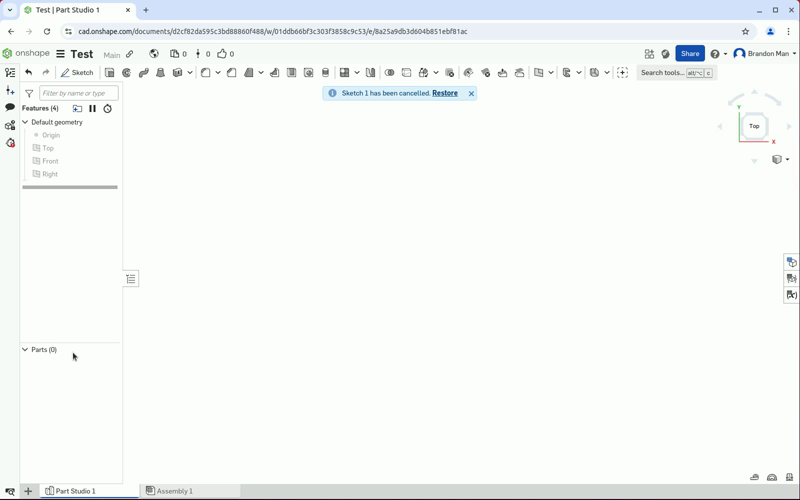
key_down(shift)
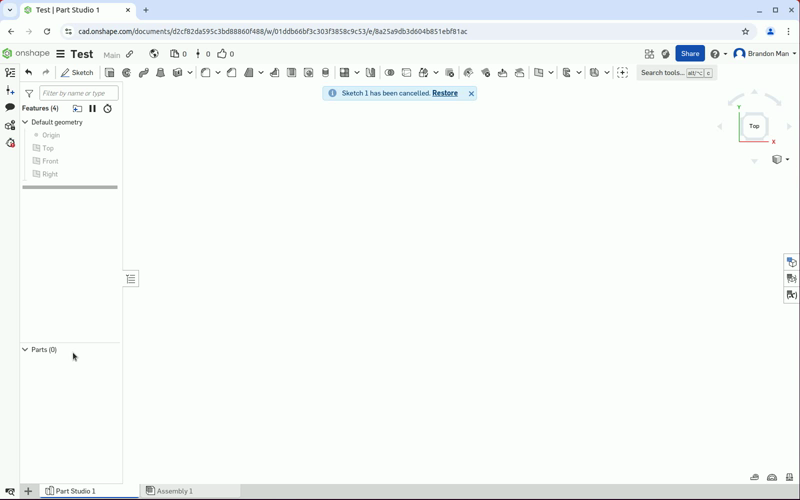
key(up)
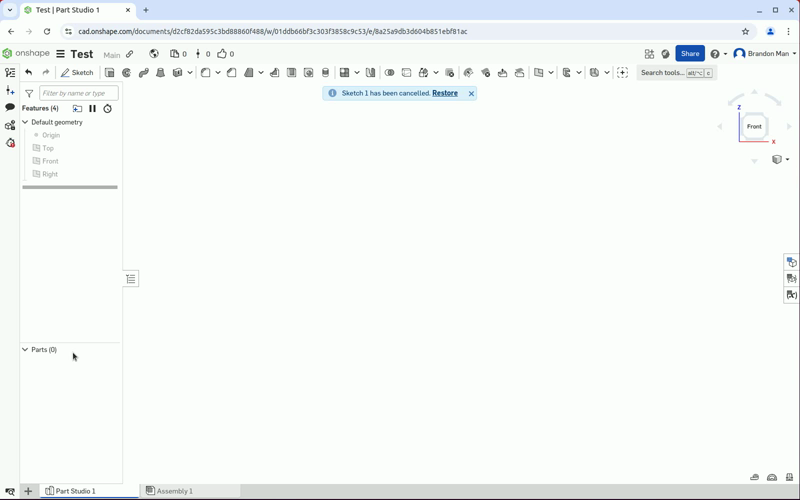
key_up(shift)
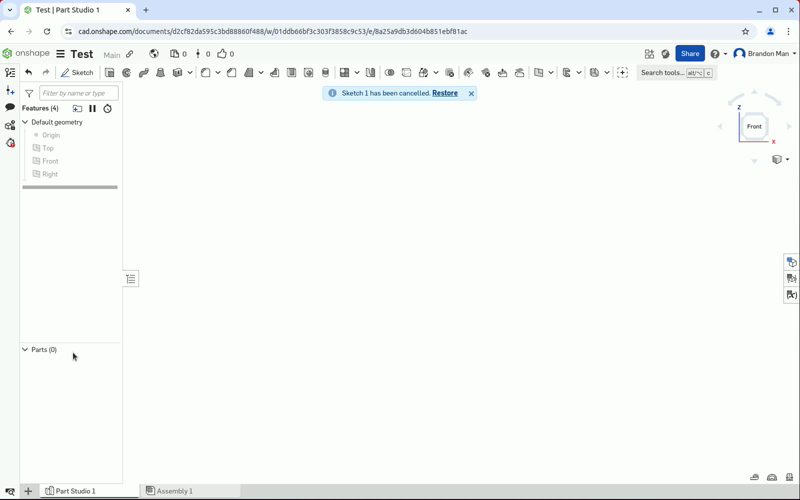
key(space)
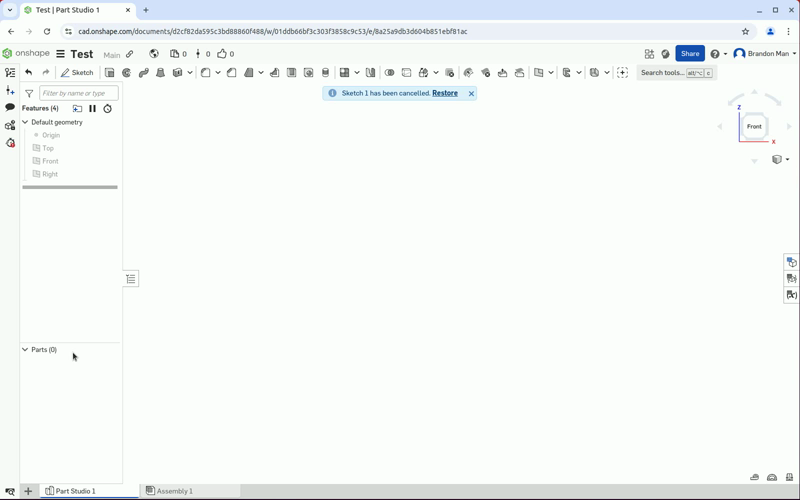
key_down(shift)
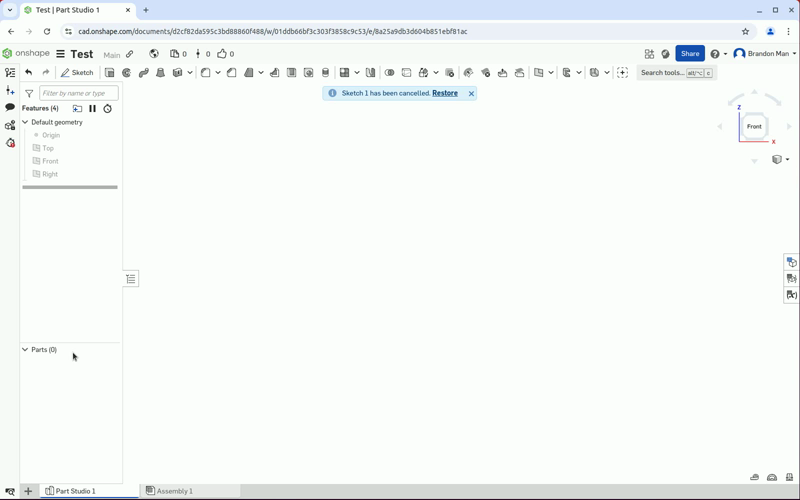
key(left)
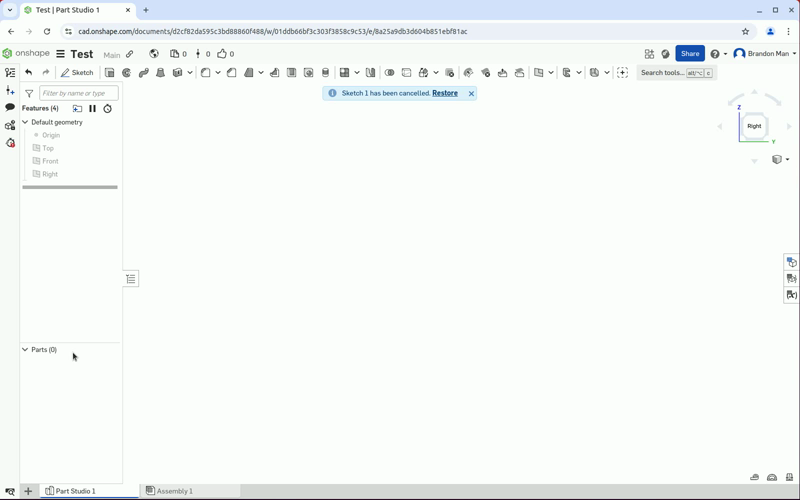
key_up(shift)
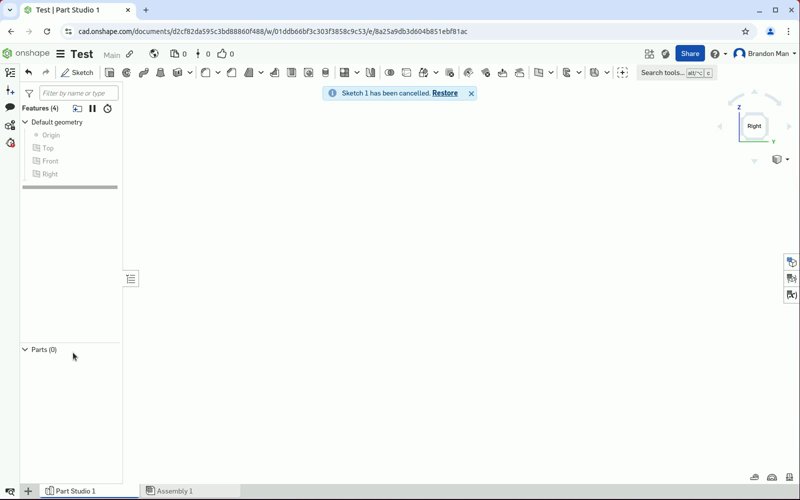
mouse_move(73, 352)
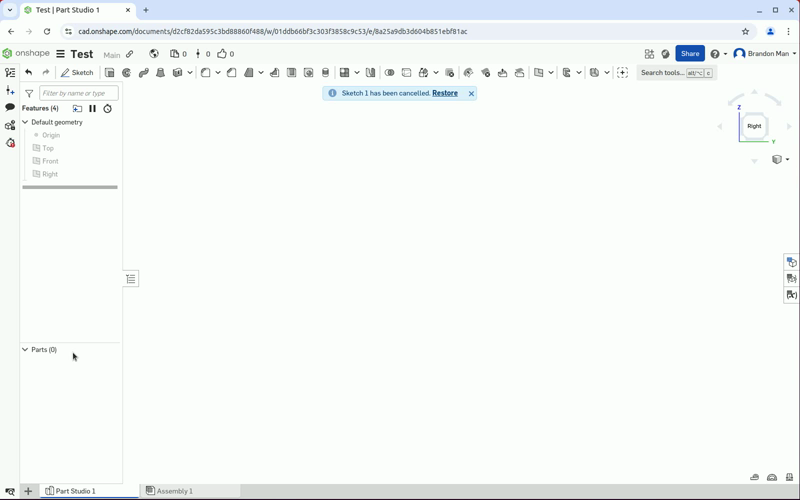
key(shift+y)
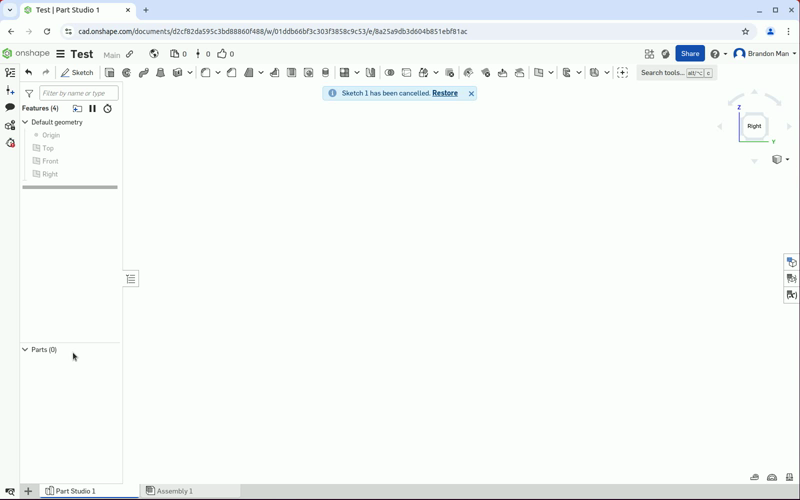
key(shift+s)
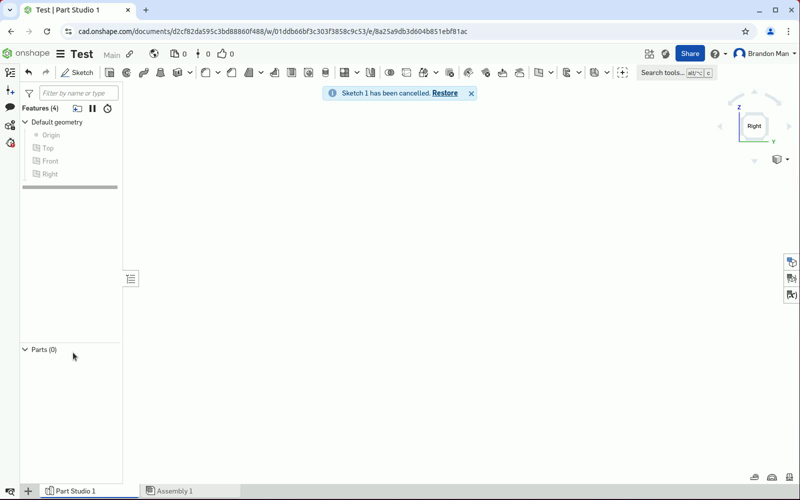
mouse_move(73, 176)
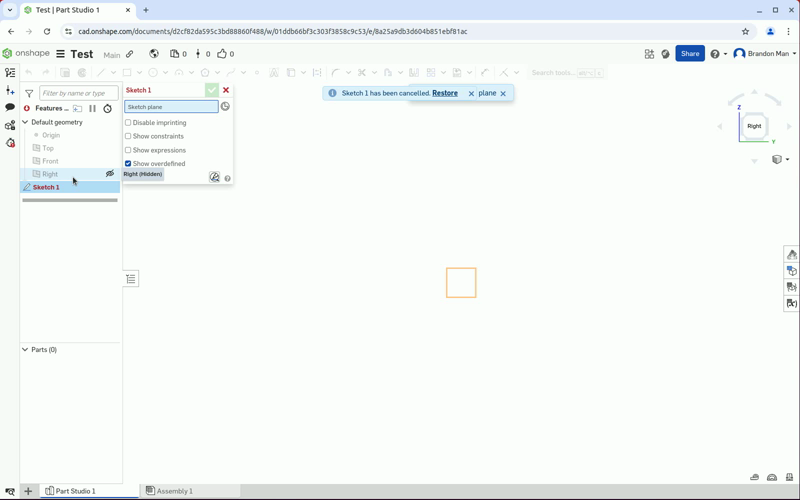
click(73, 176)
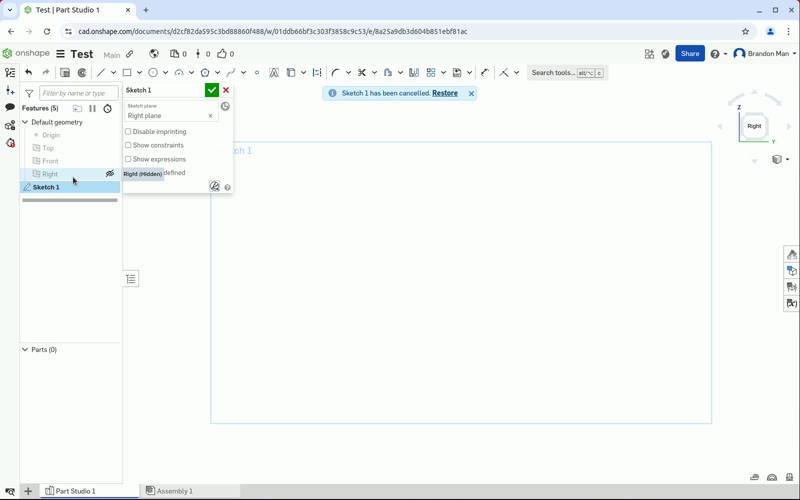
mouse_move(73, 352)
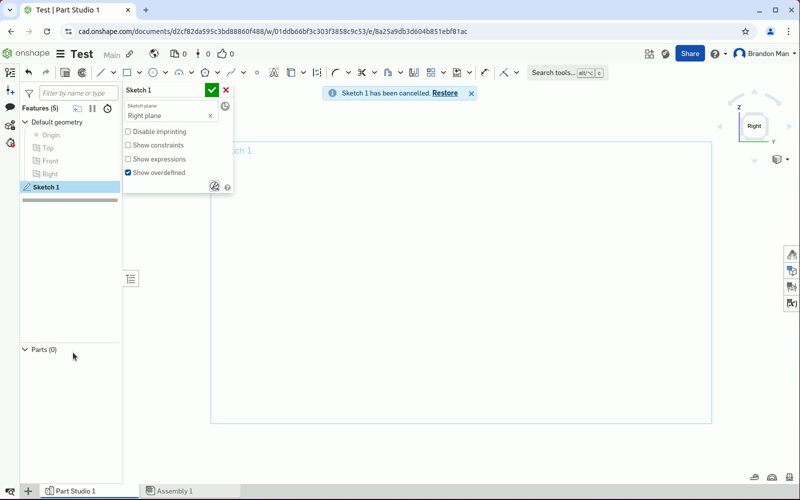
key(y)
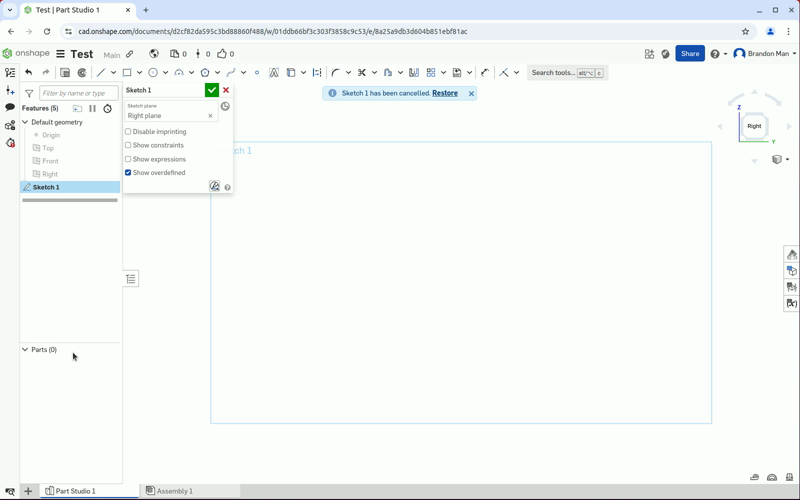
key(c)
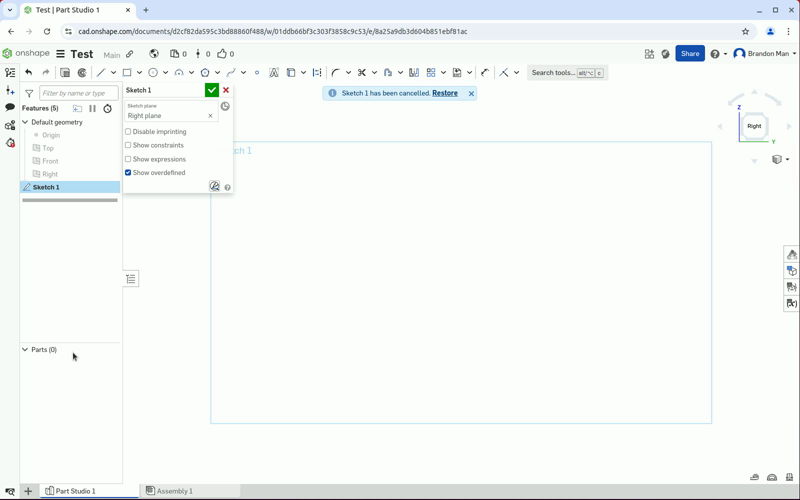
key_down(shift)
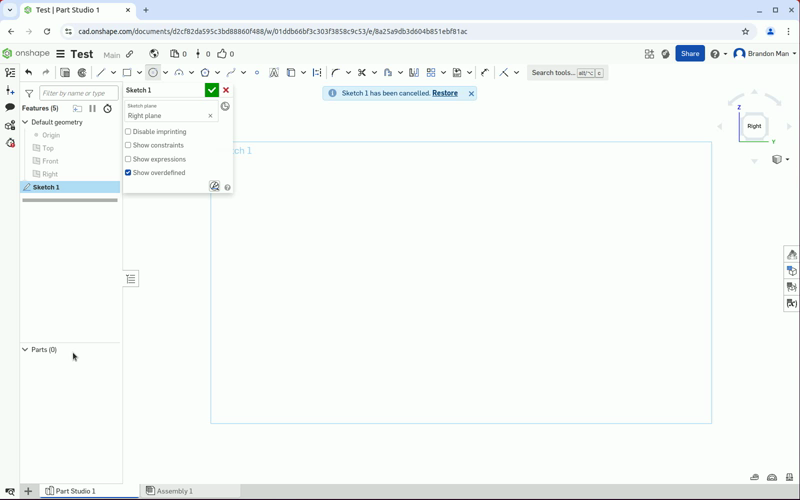
mouse_move(461, 282)
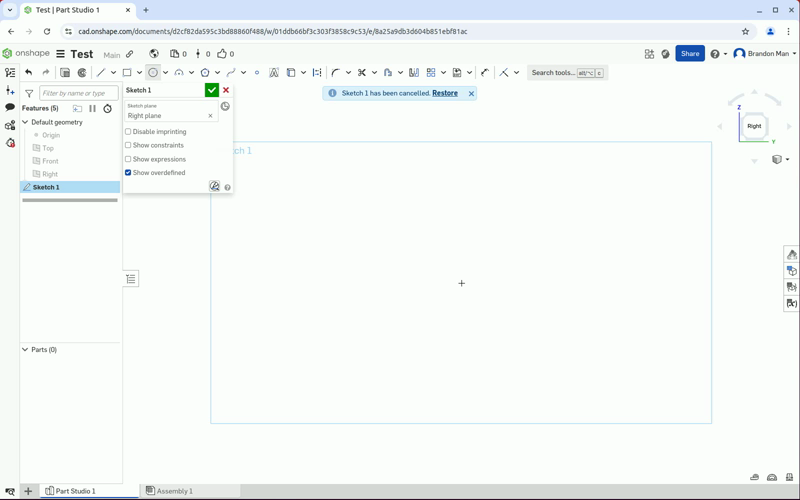
click(461, 282)
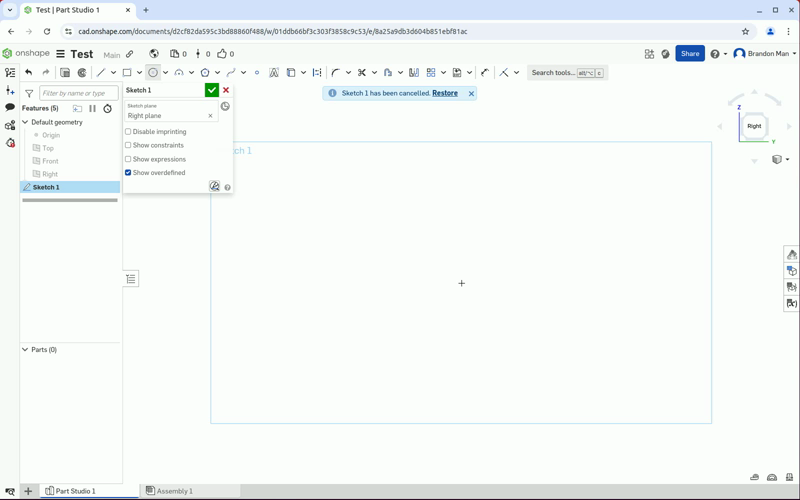
key_up(shift)
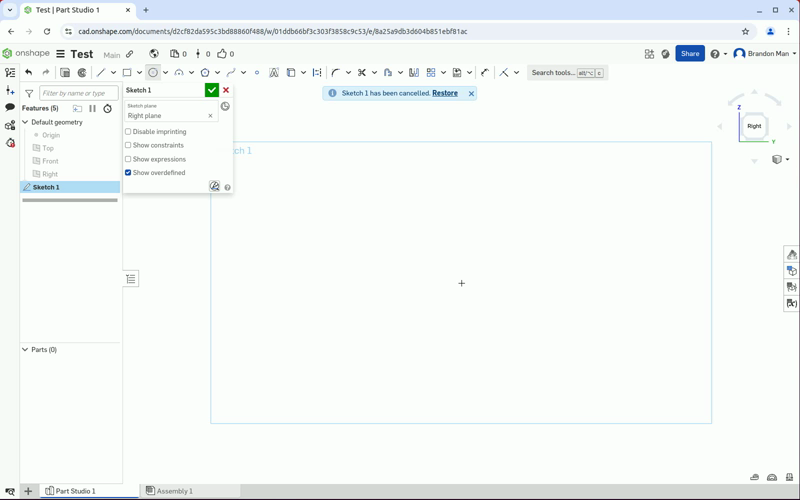
mouse_move(464, 282)
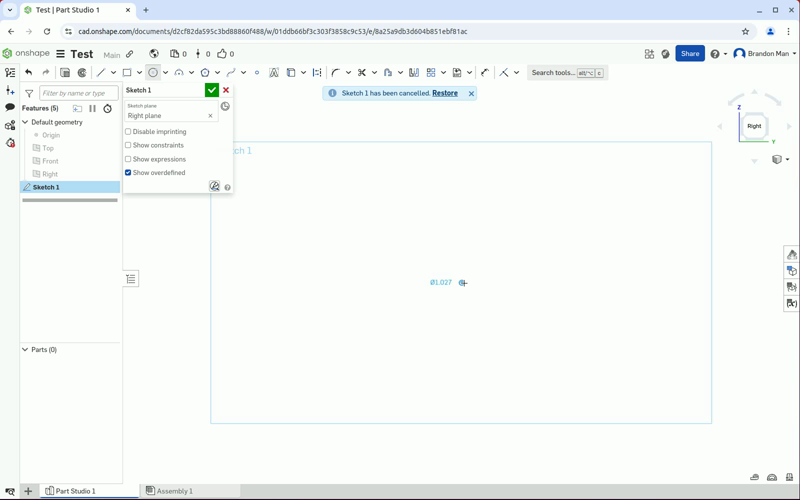
scroll(6)
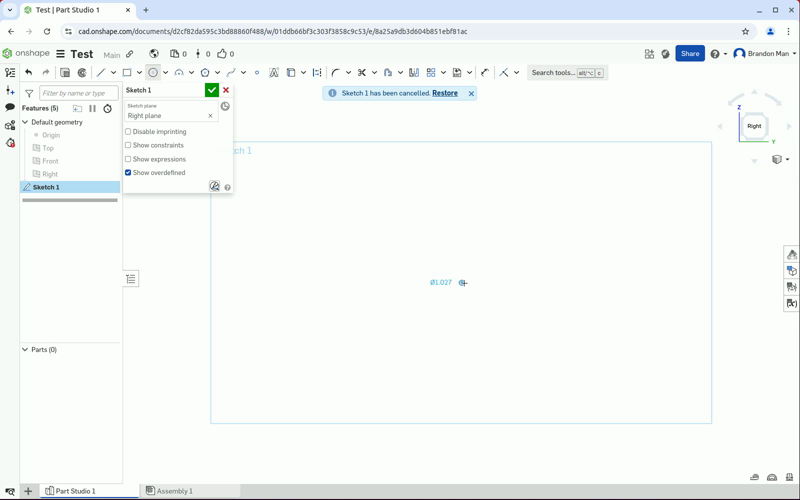
scroll(6)
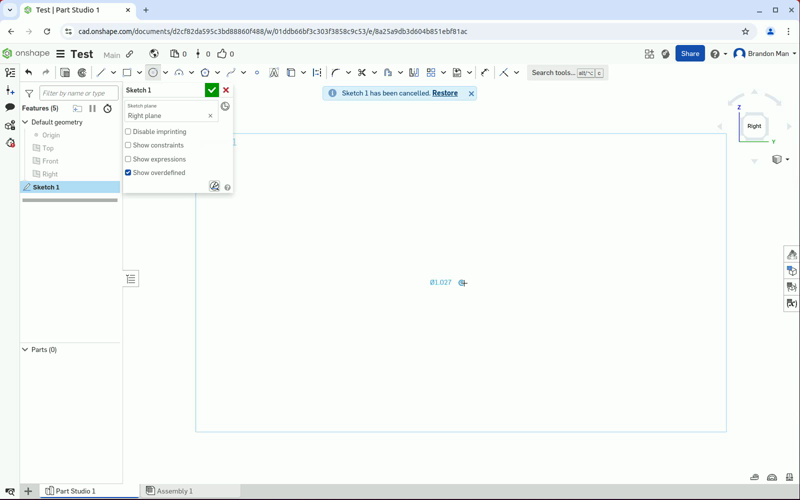
scroll(6)
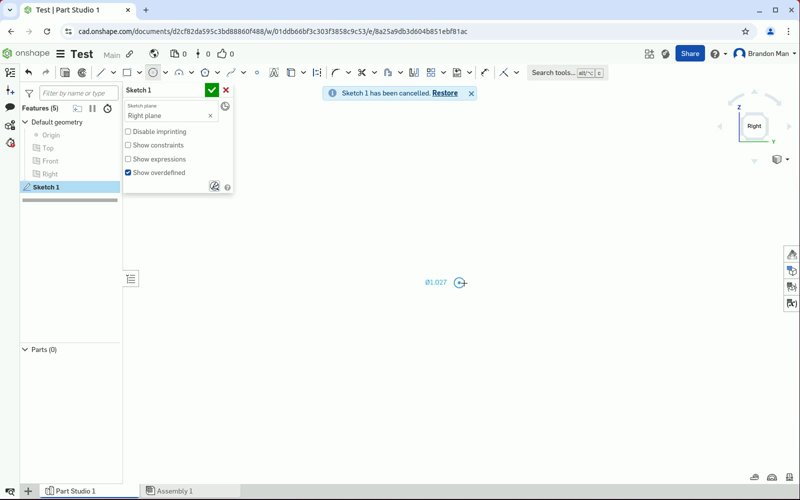
scroll(6)
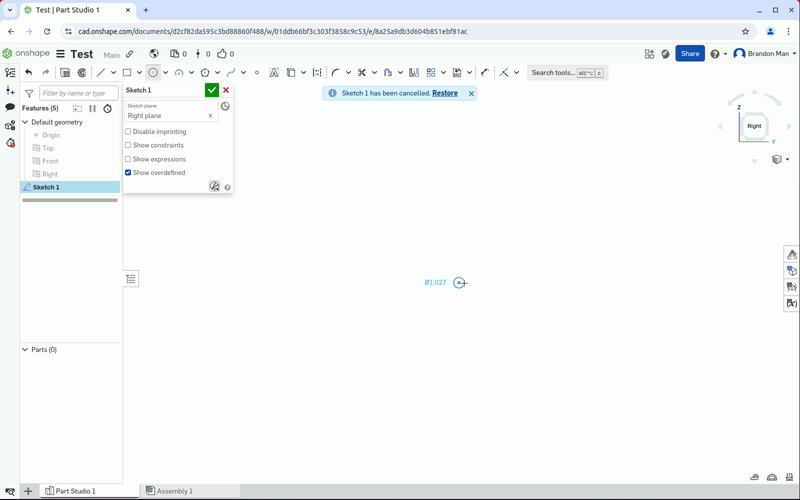
scroll(6)
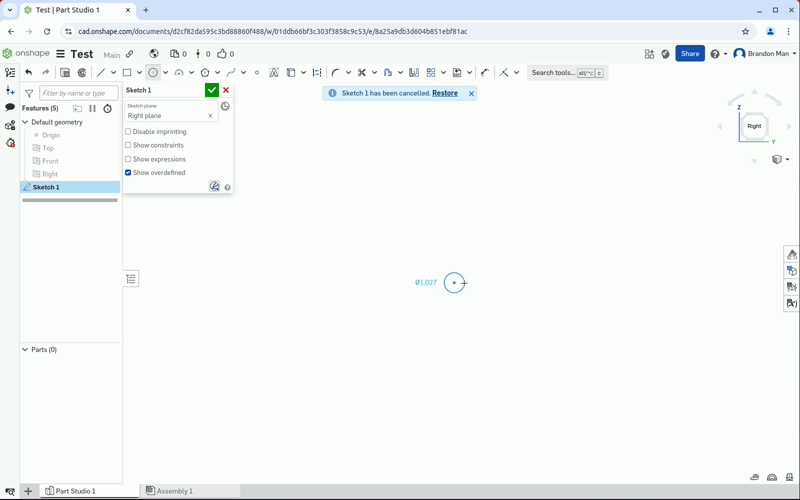
scroll(6)
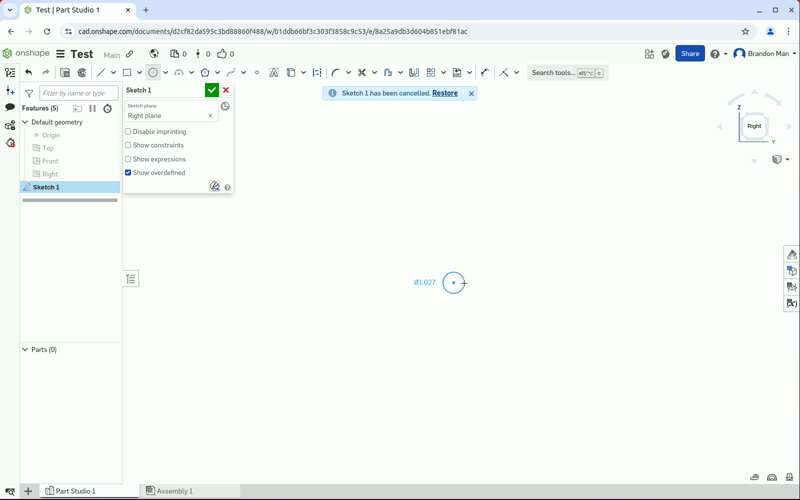
scroll(6)
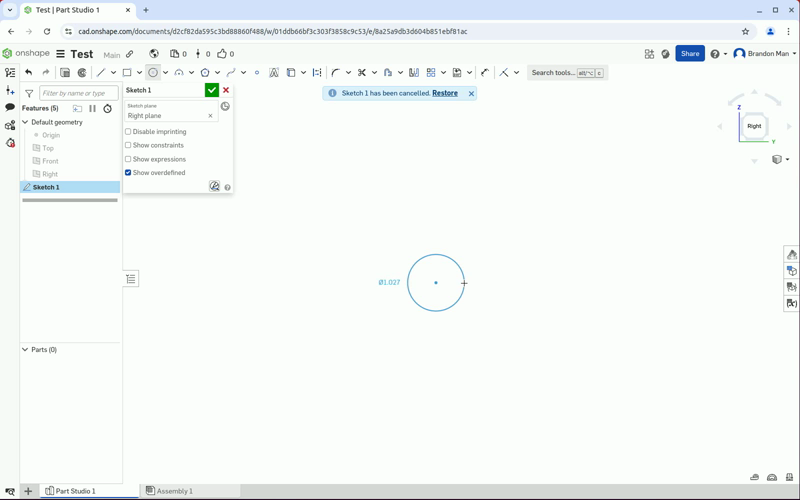
click(464, 282)
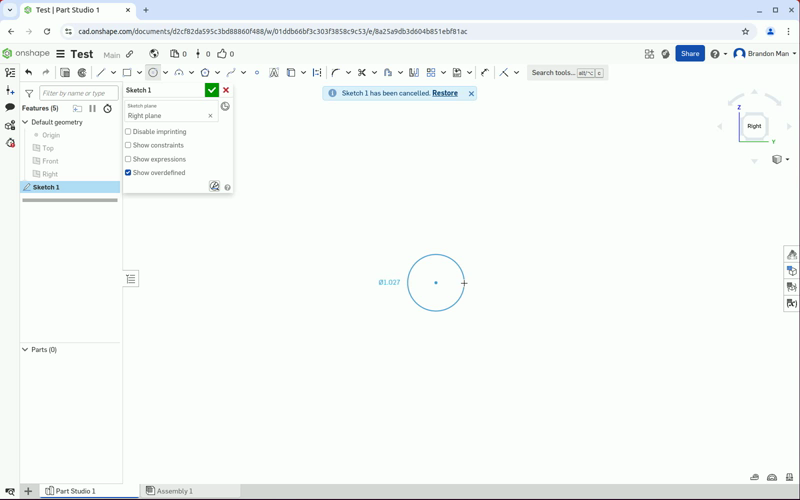
scroll(-6)
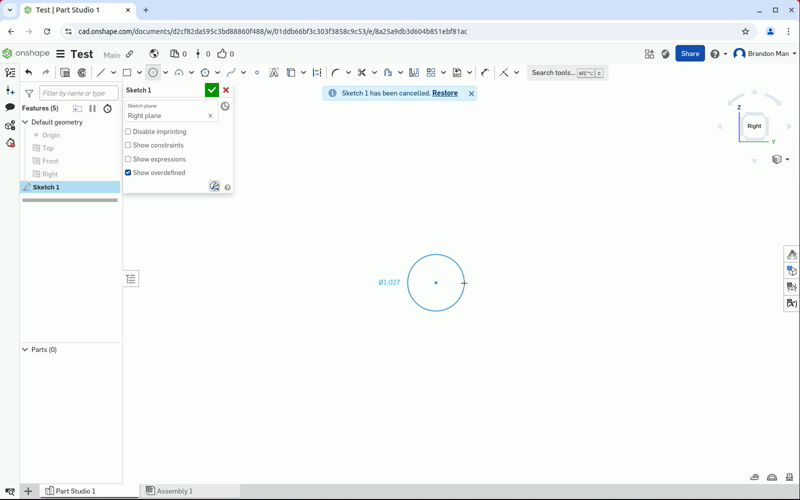
scroll(-6)
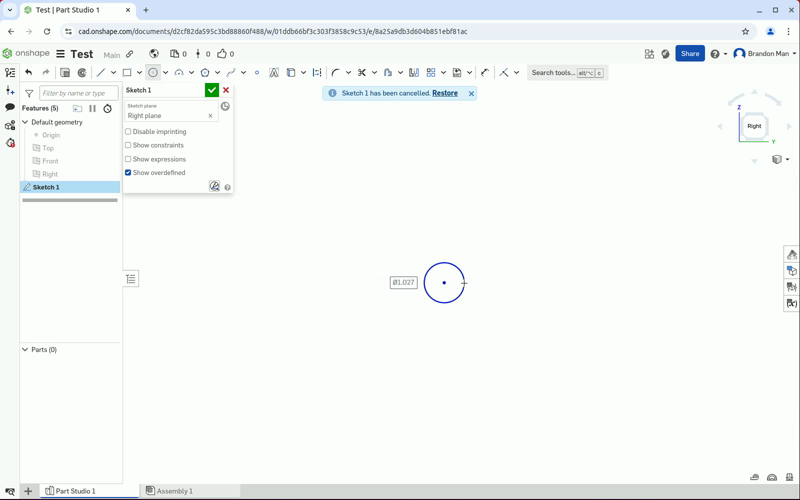
scroll(-6)
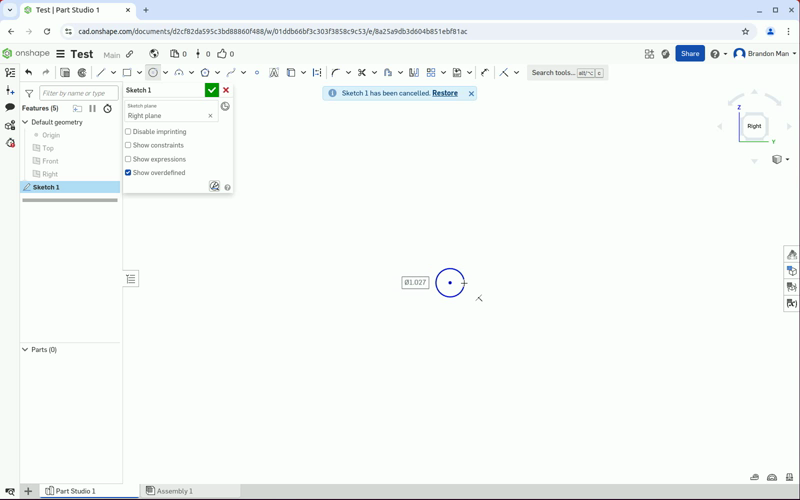
scroll(-6)
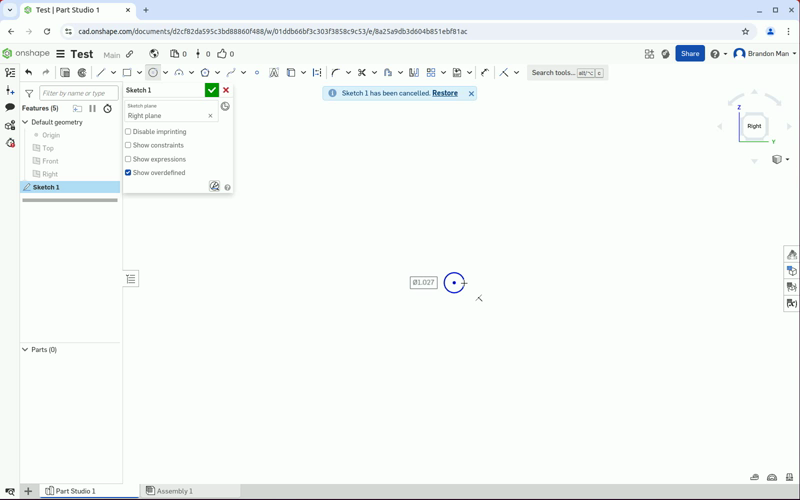
scroll(-6)
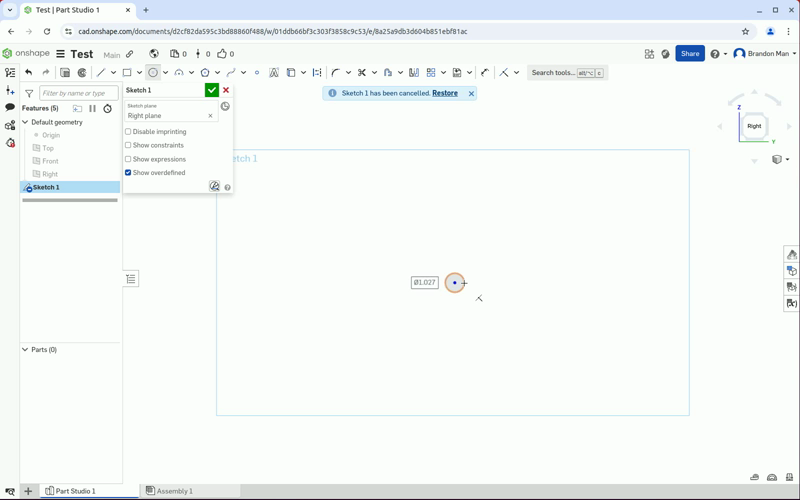
scroll(-6)
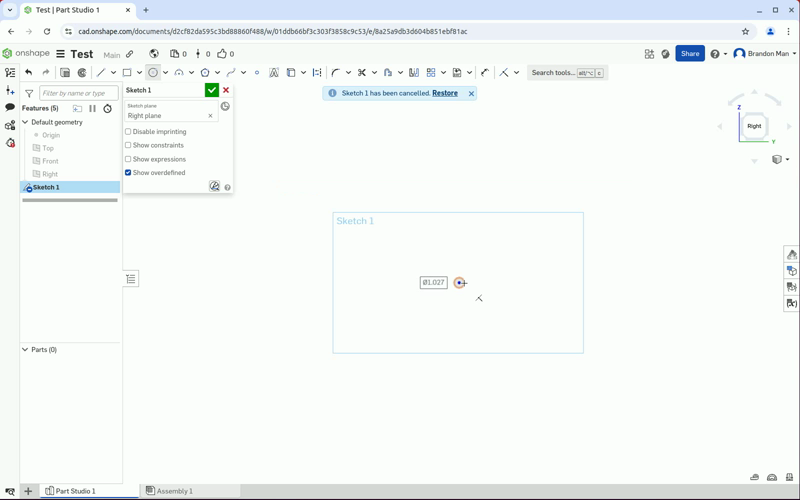
scroll(-6)
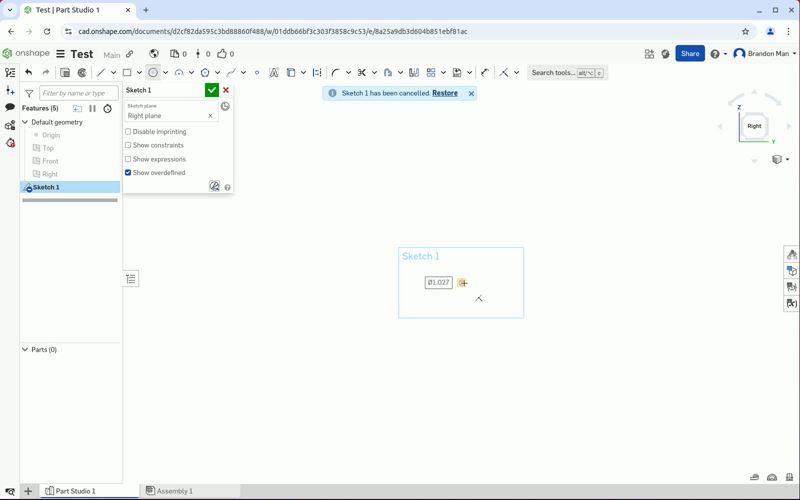
key(esc)
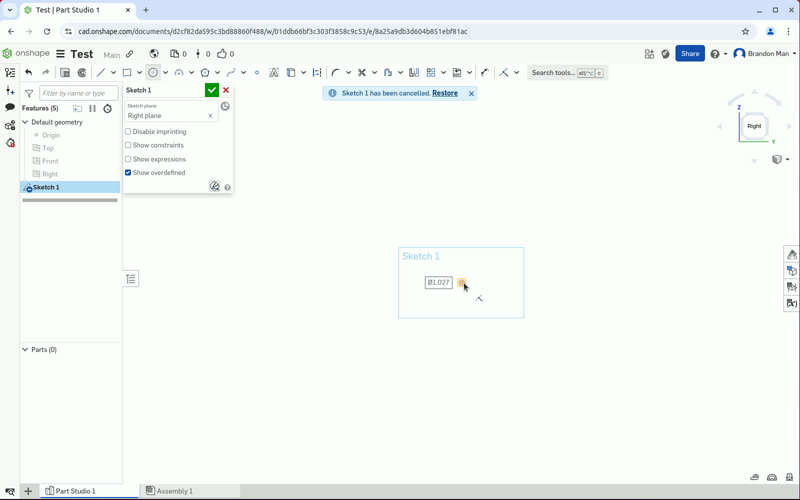
mouse_move(462, 283)
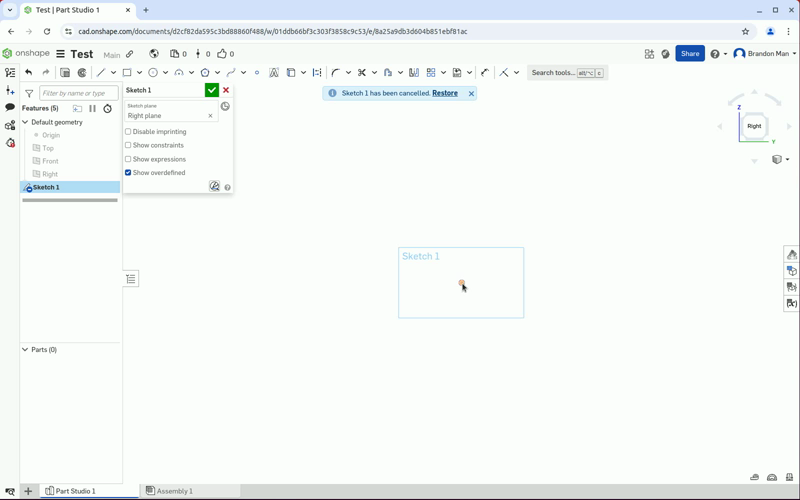
scroll(6)
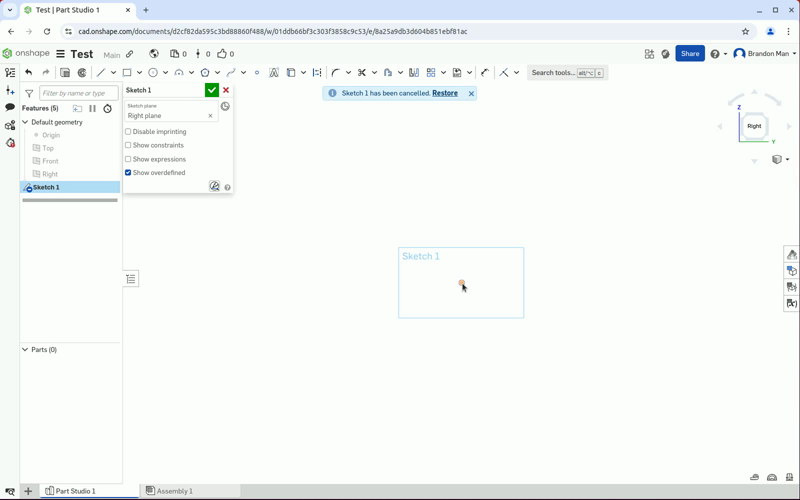
scroll(6)
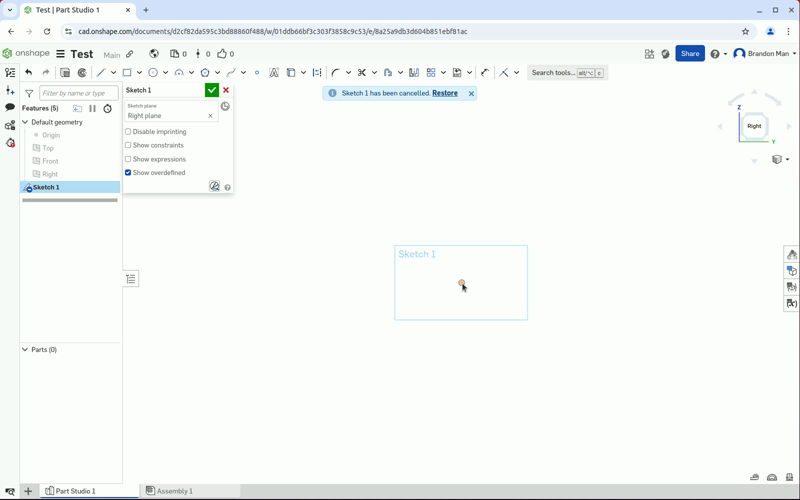
scroll(6)
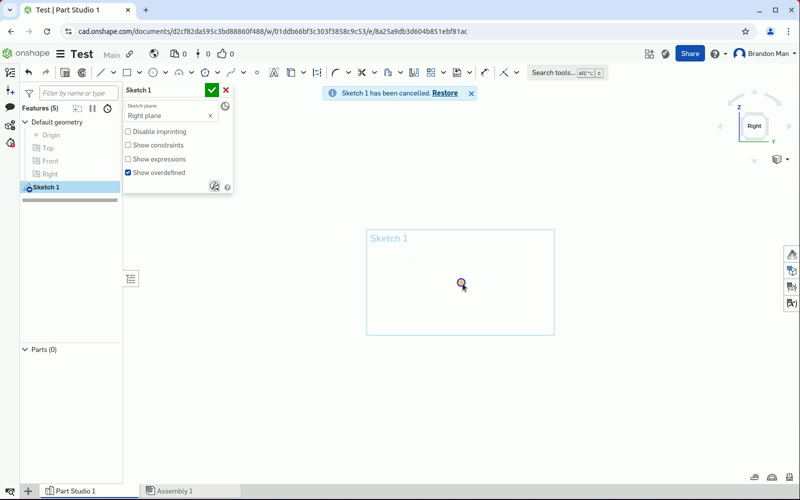
scroll(6)
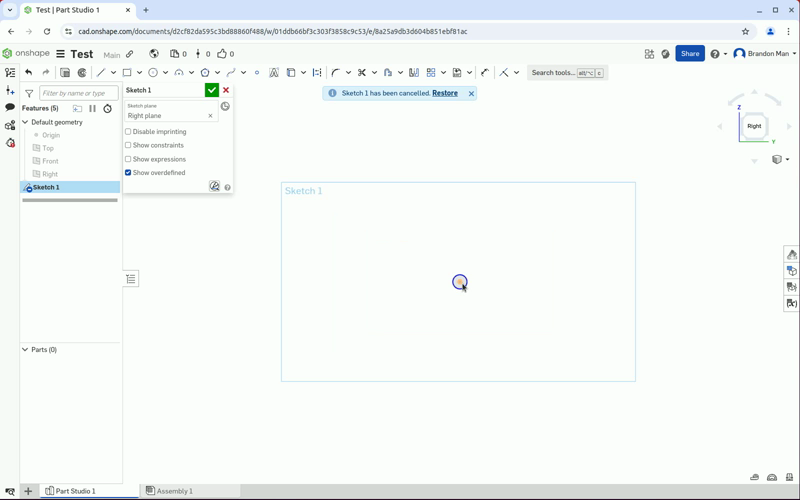
scroll(6)
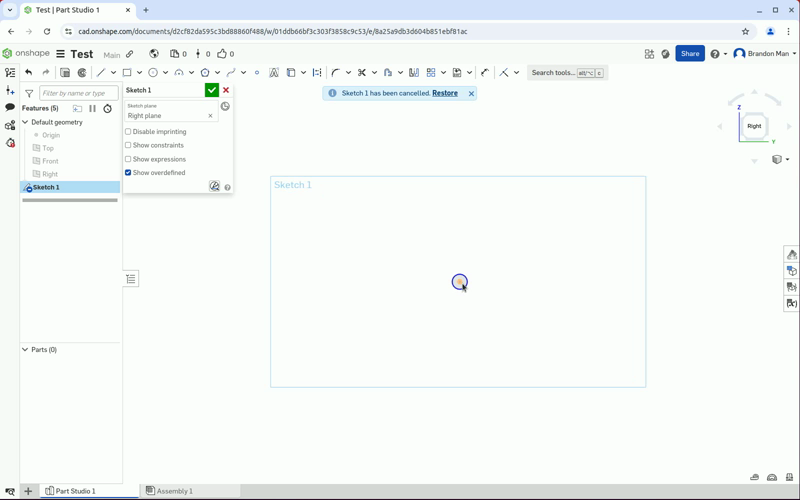
scroll(6)
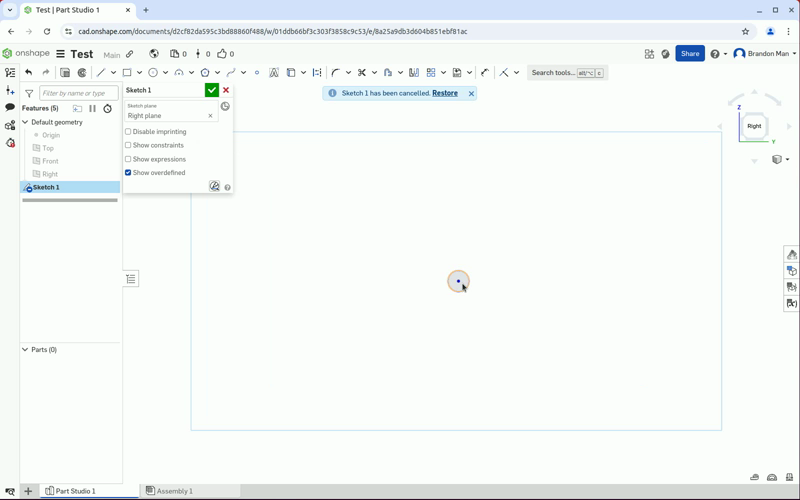
scroll(6)
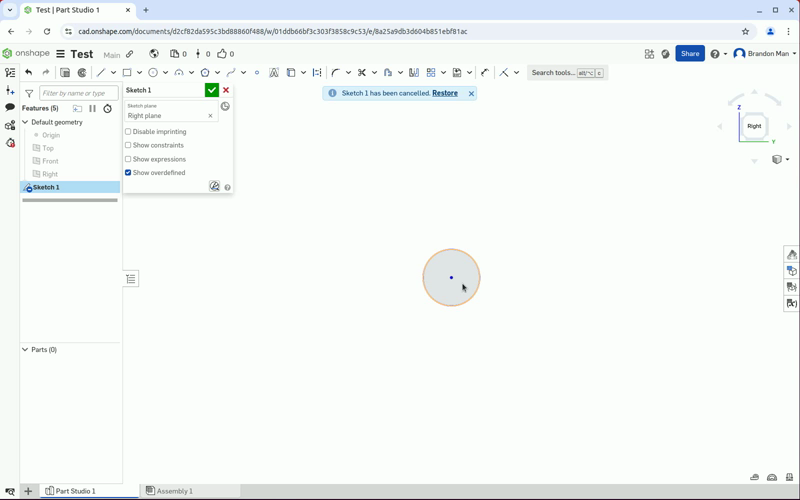
click(462, 283)
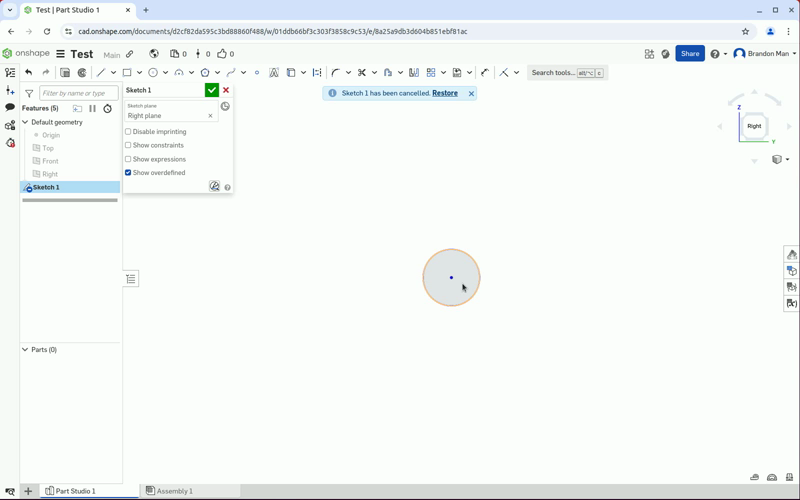
scroll(-6)
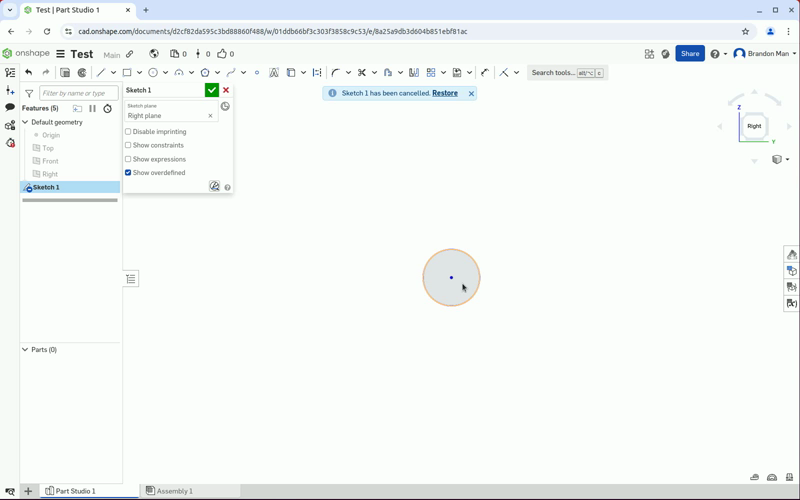
scroll(-6)
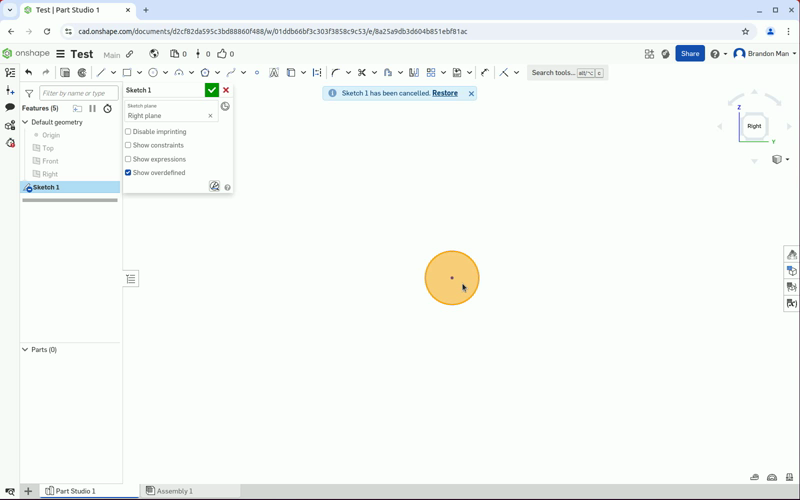
scroll(-6)
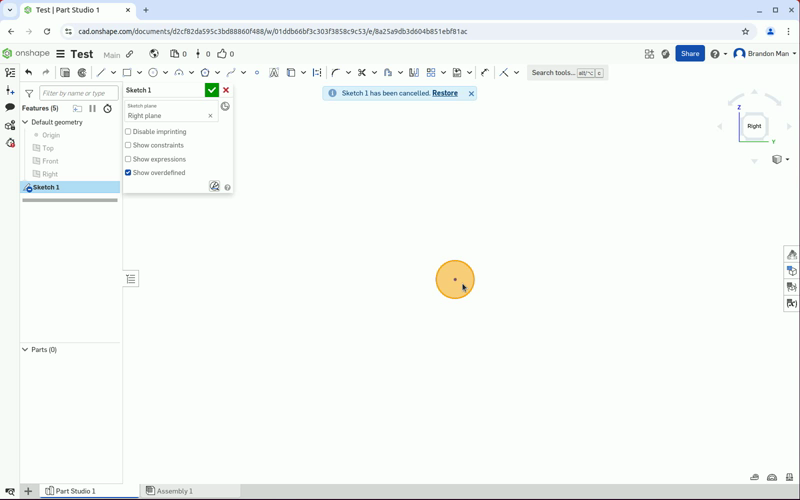
scroll(-6)
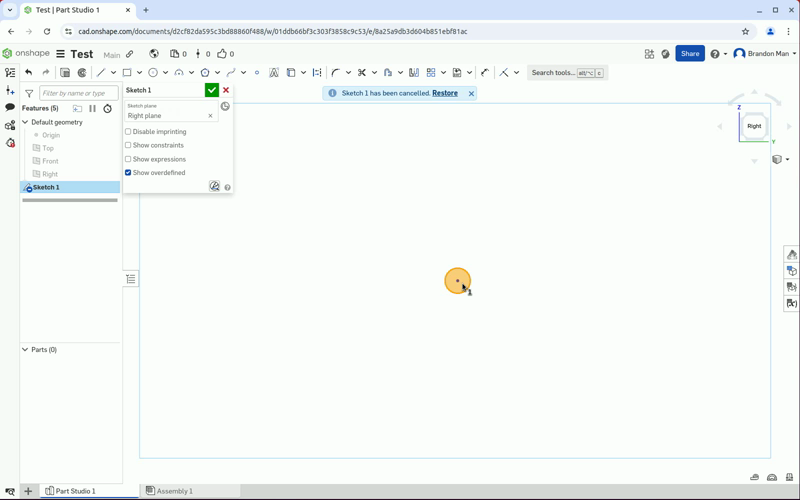
scroll(-6)
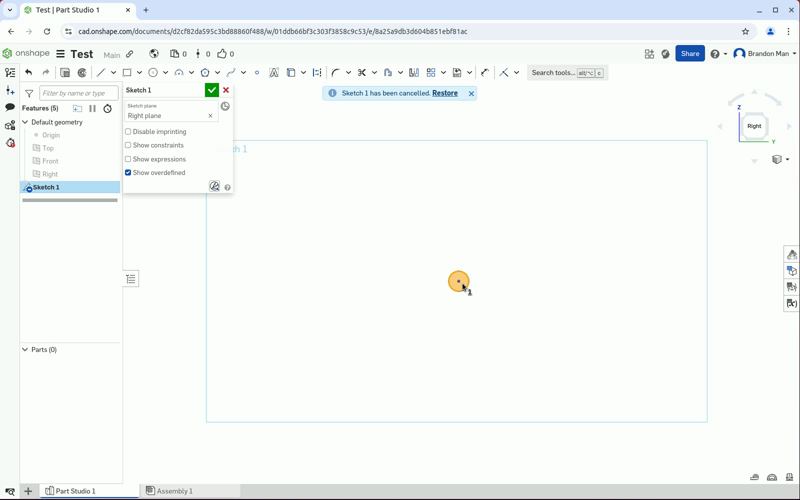
scroll(-6)
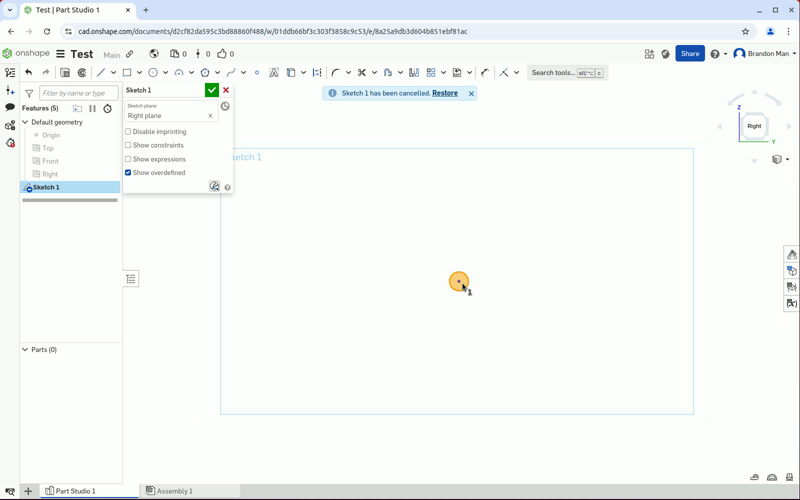
scroll(-6)
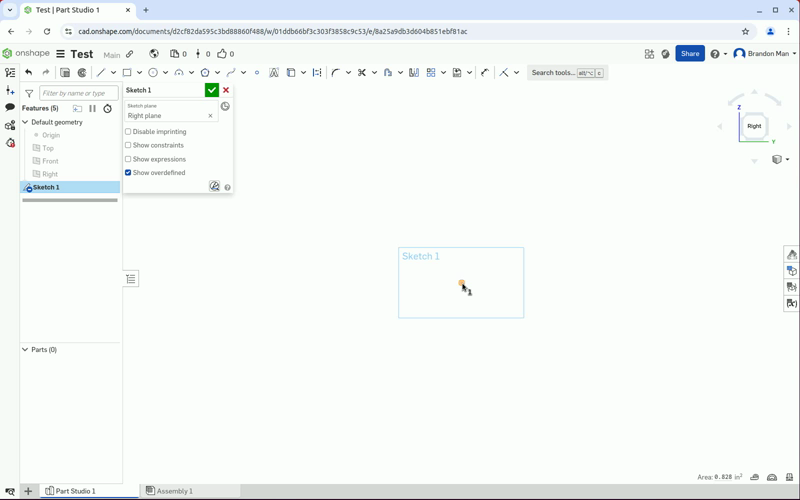
mouse_move(73, 352)
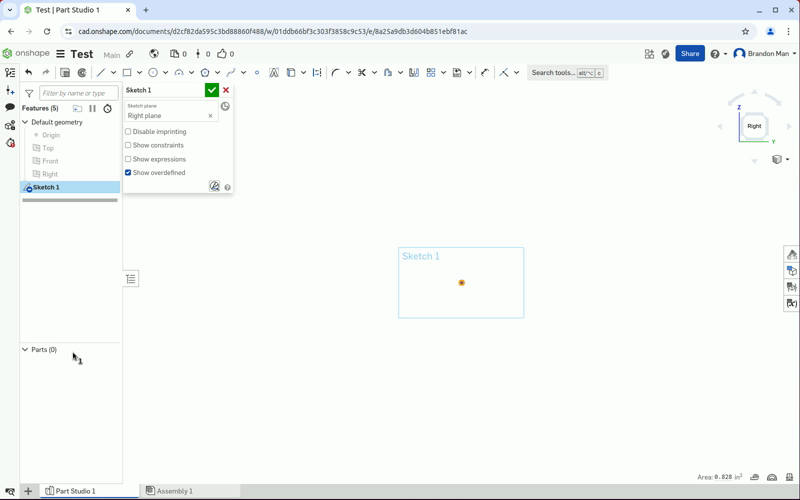
key(shift+y)
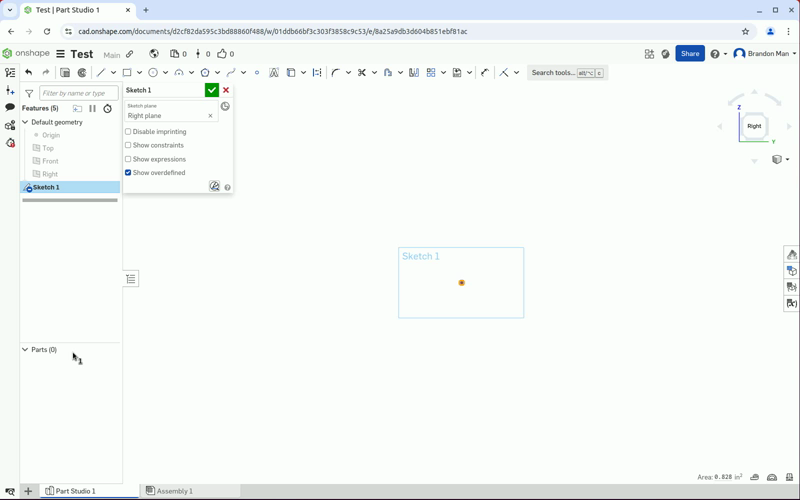
key(shift+e)
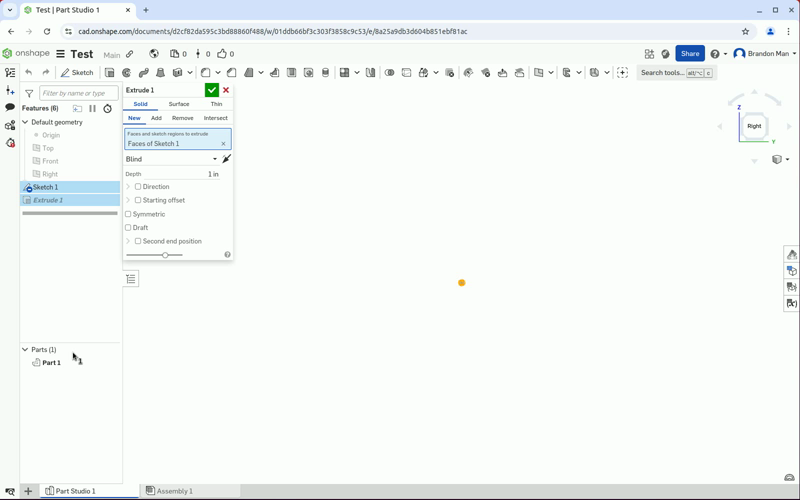
mouse_move(143, 106)
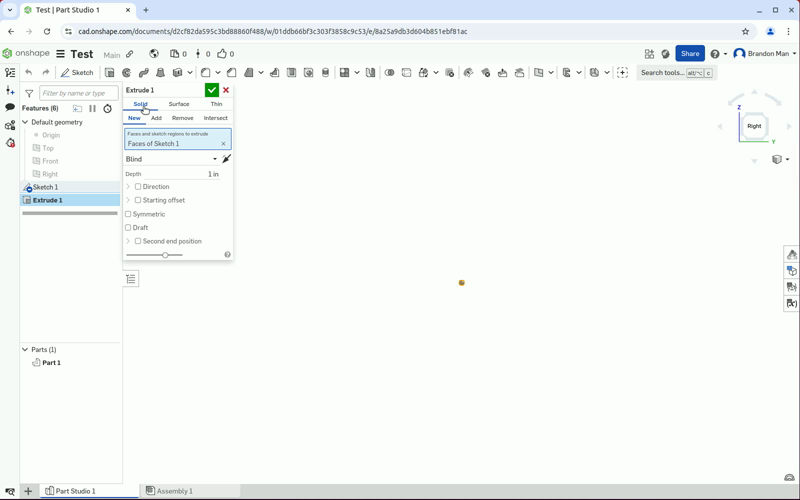
click(143, 106)
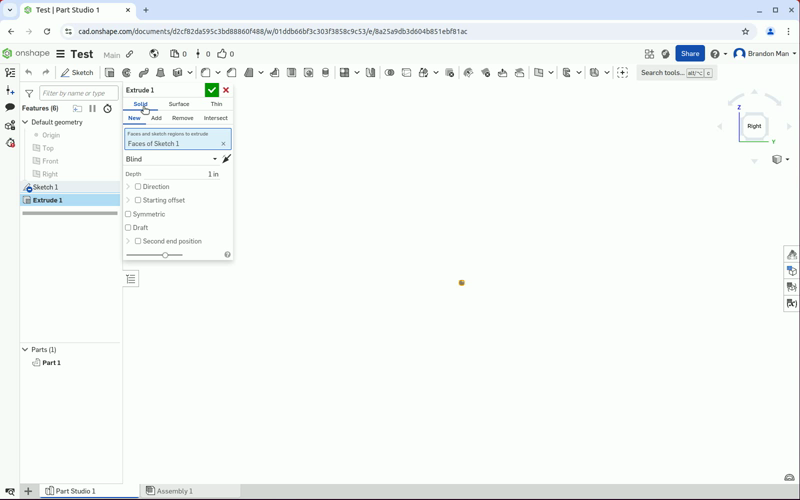
mouse_move(137, 120)
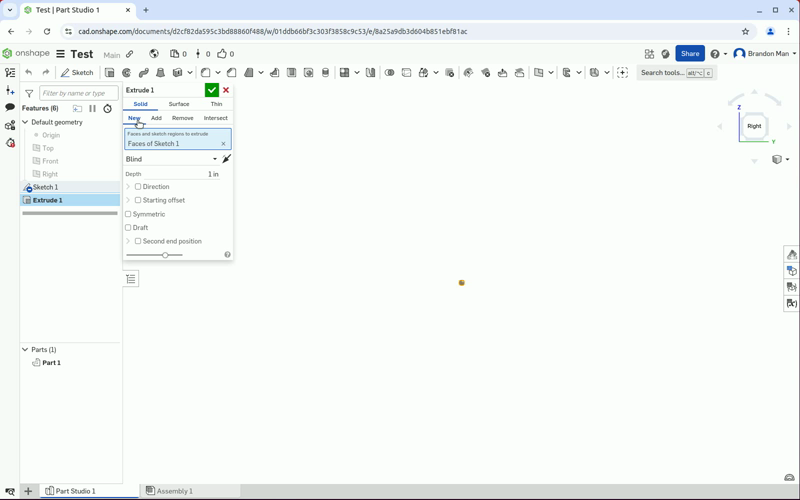
click(137, 120)
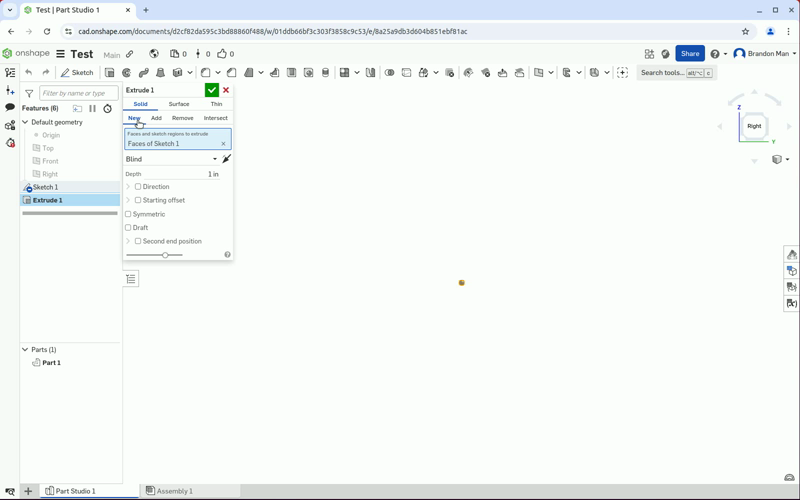
key(tab, 4)
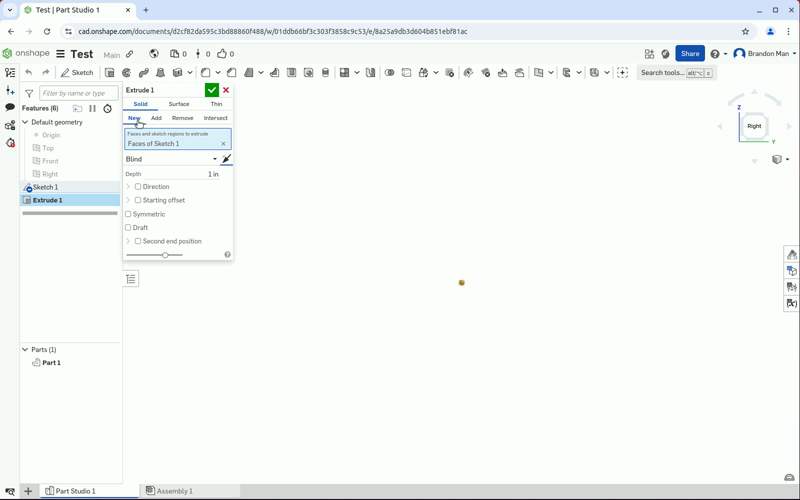
text(23.108)
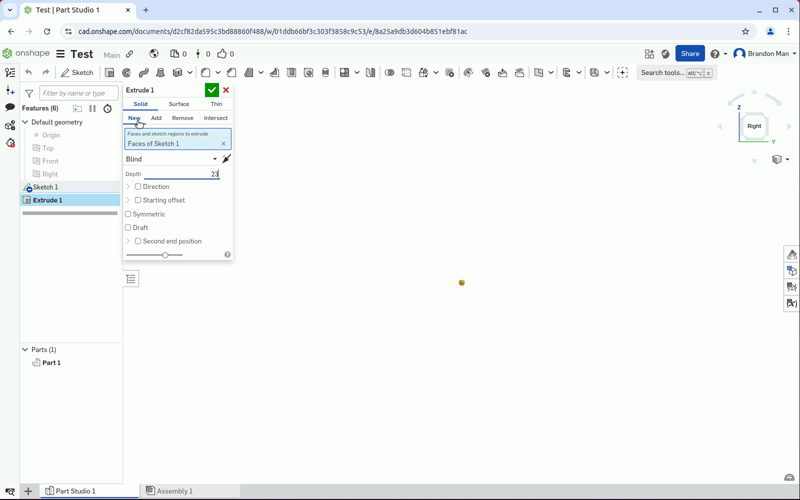
key(enter)
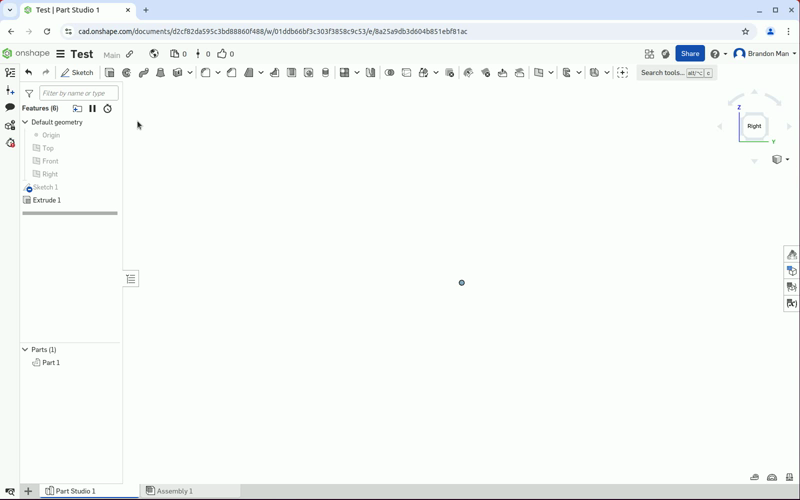
key(shift+h)
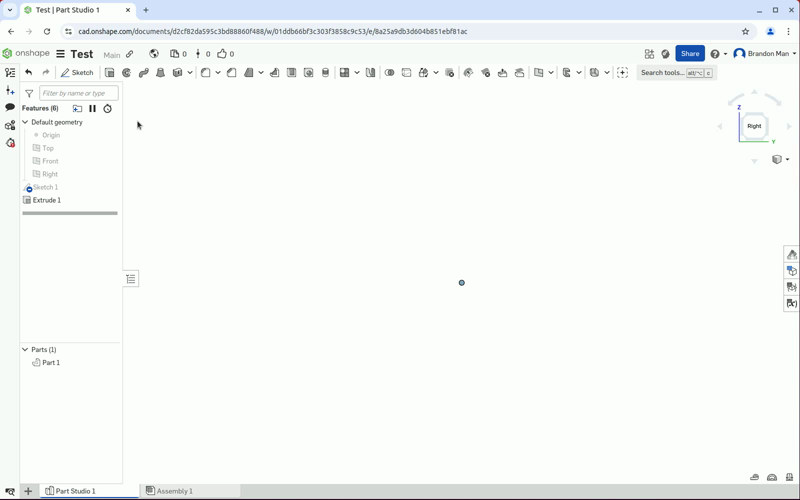
key(shift+h)
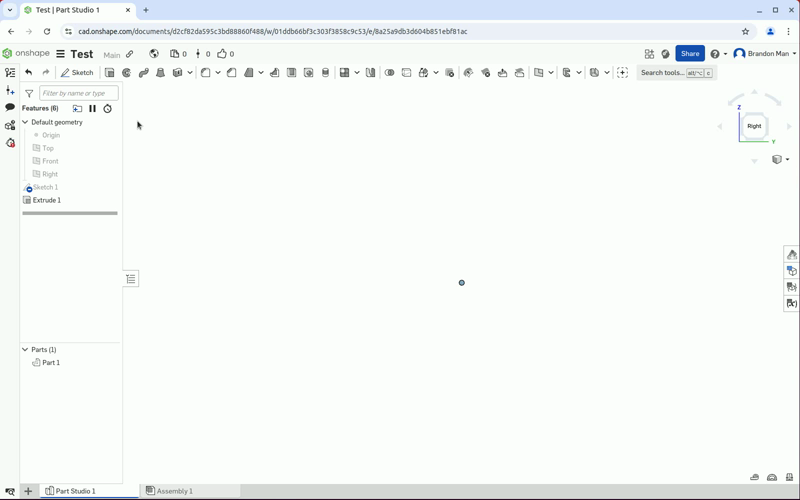
mouse_move(73, 189)
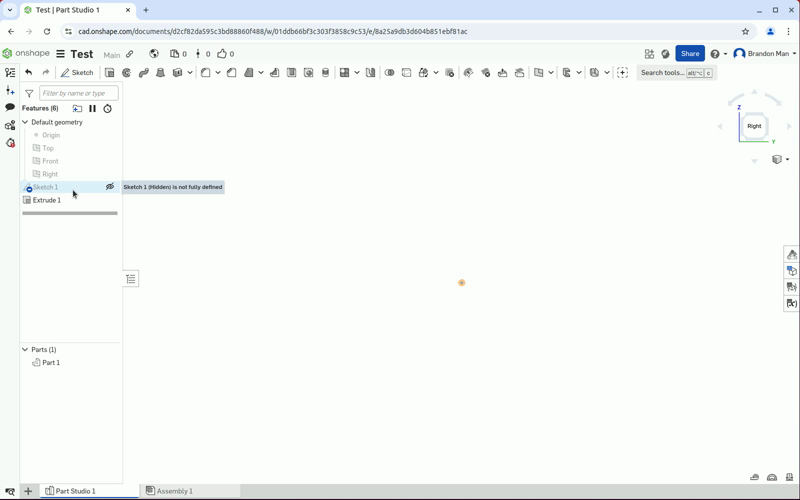
click(73, 189)
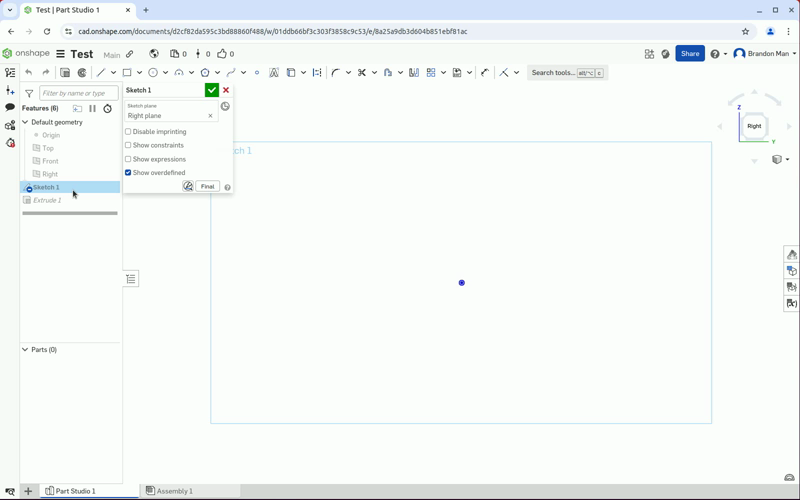
mouse_move(229, 92)
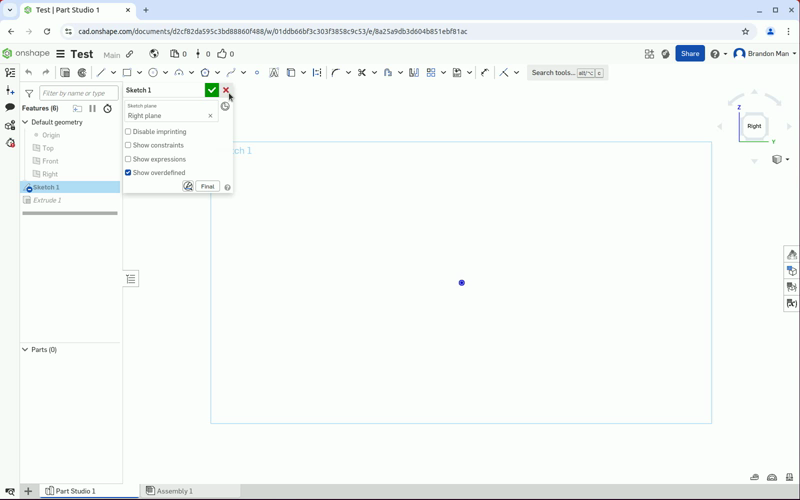
click(229, 92)
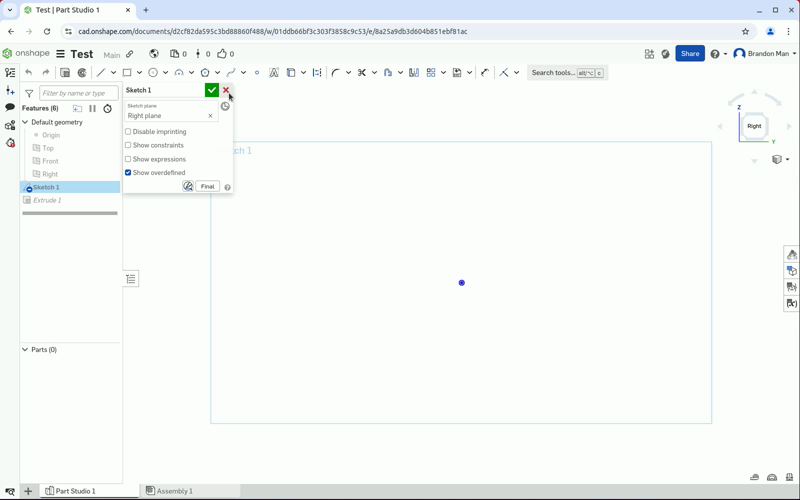
key(shift+s)
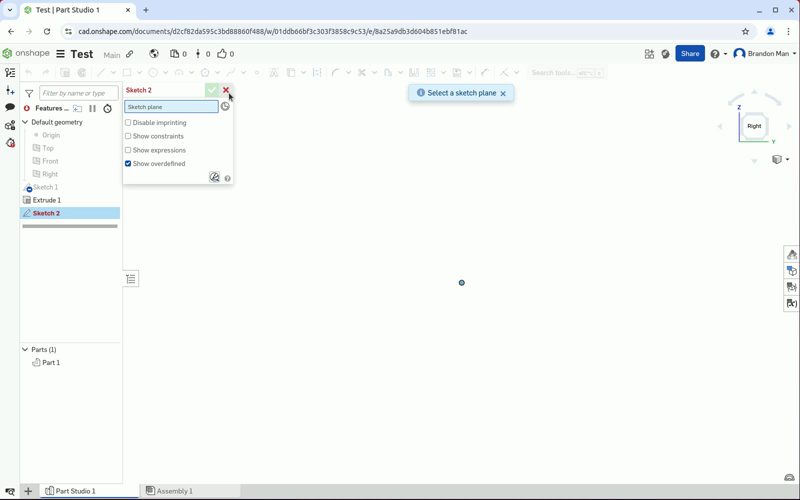
mouse_move(73, 176)
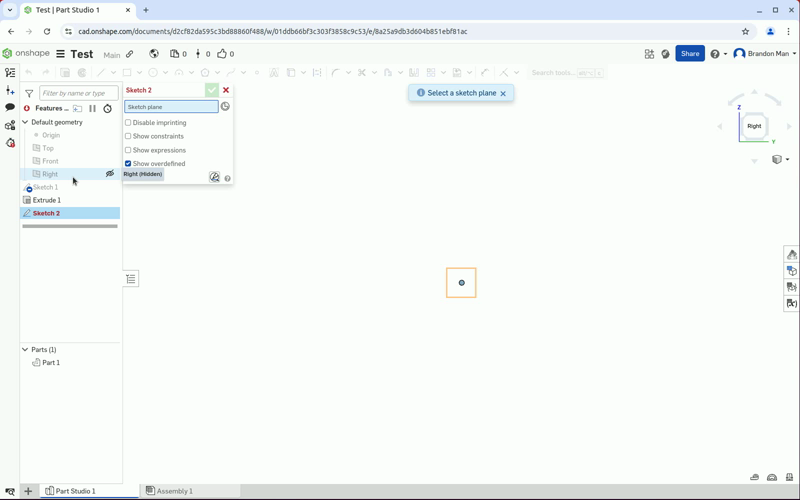
click(73, 176)
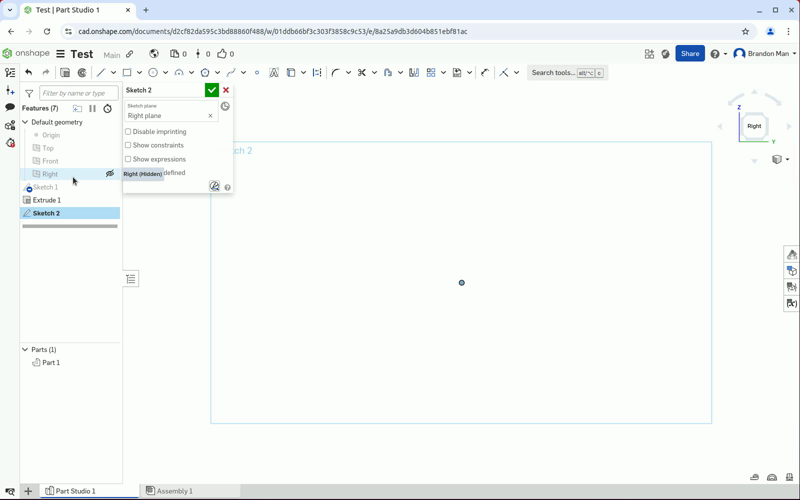
mouse_move(73, 352)
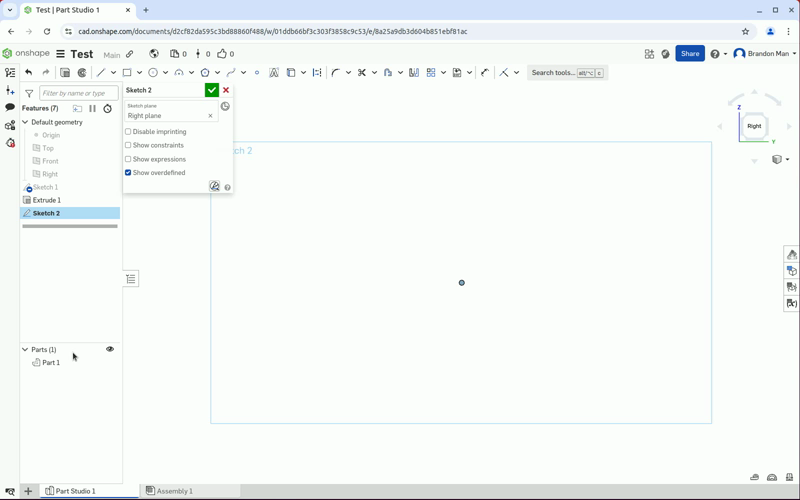
key(y)
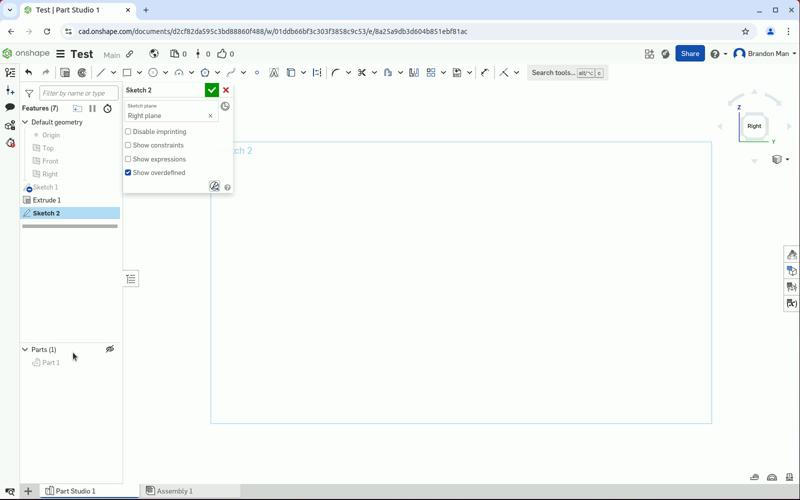
key(c)
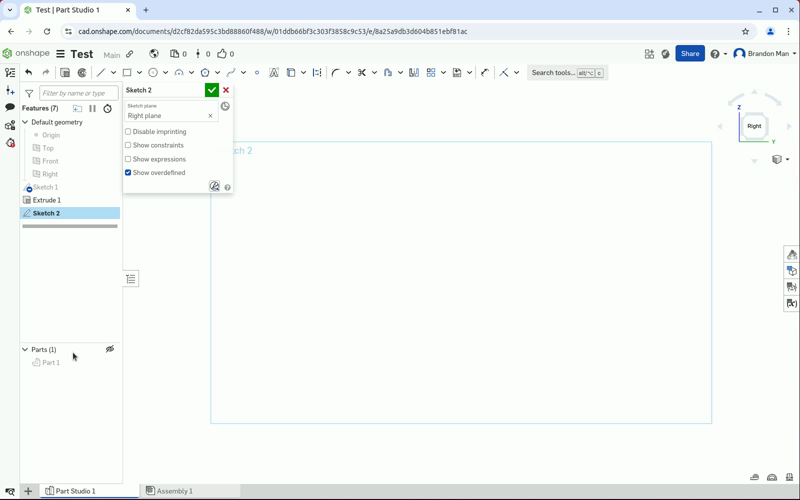
key_down(shift)
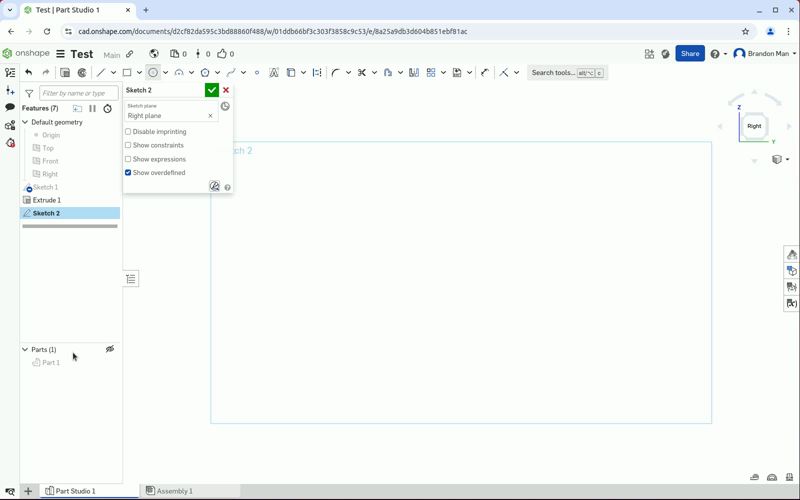
mouse_move(460, 272)
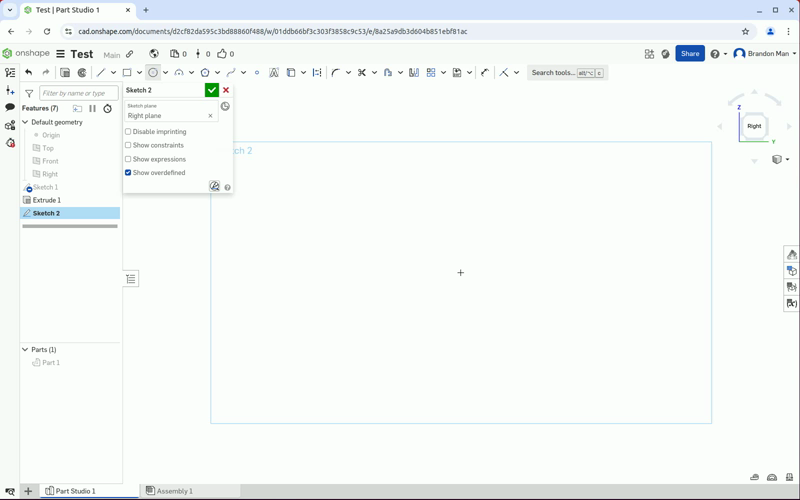
click(460, 272)
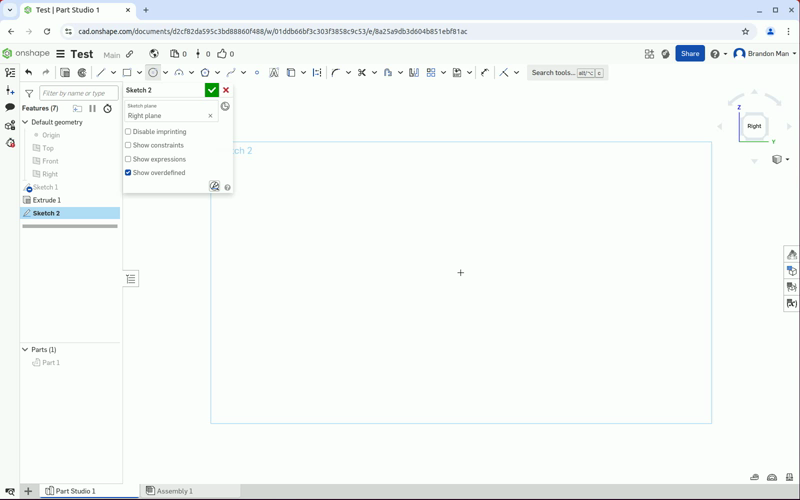
key_up(shift)
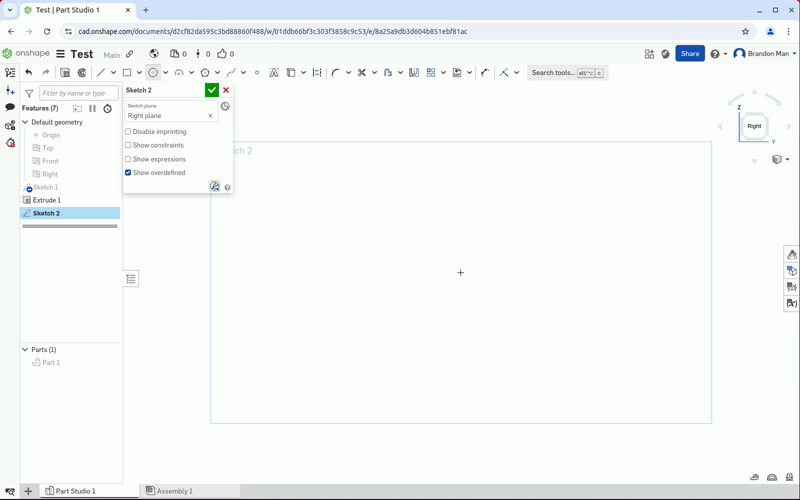
mouse_move(463, 272)
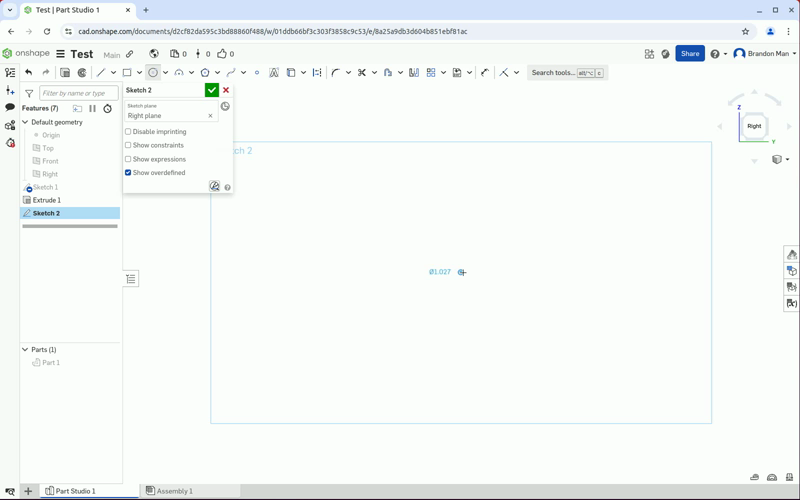
scroll(6)
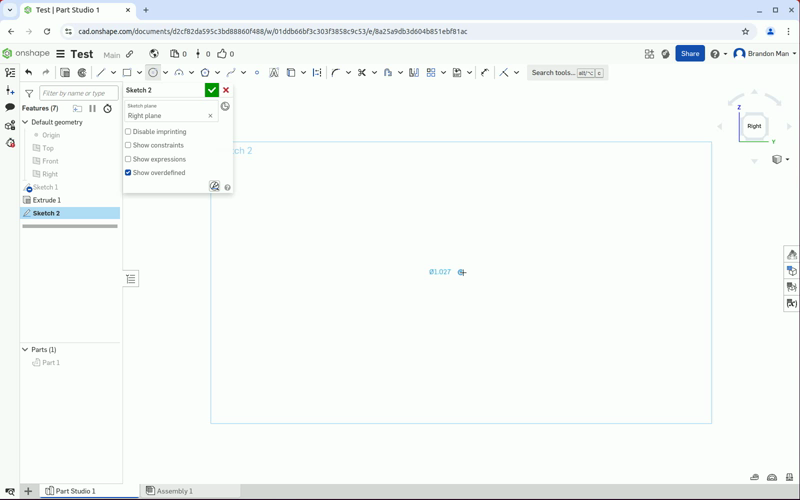
scroll(6)
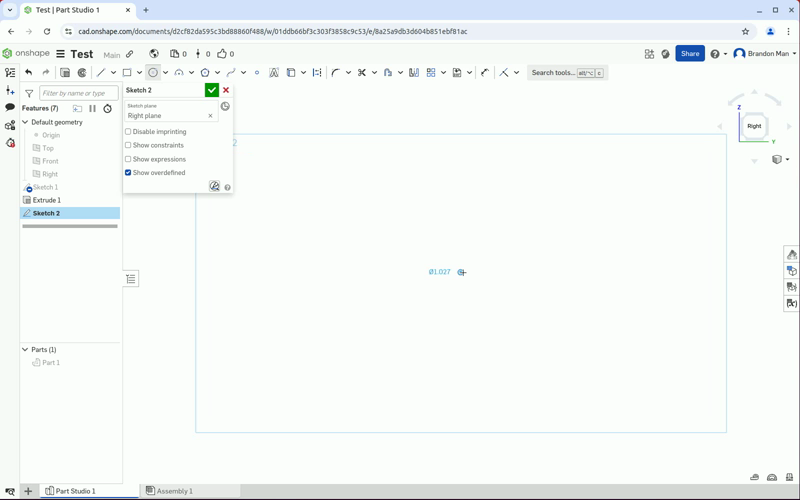
scroll(6)
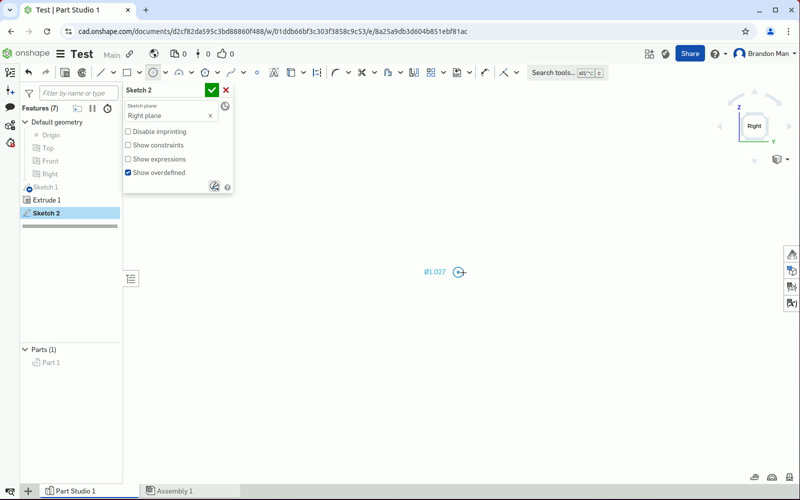
scroll(6)
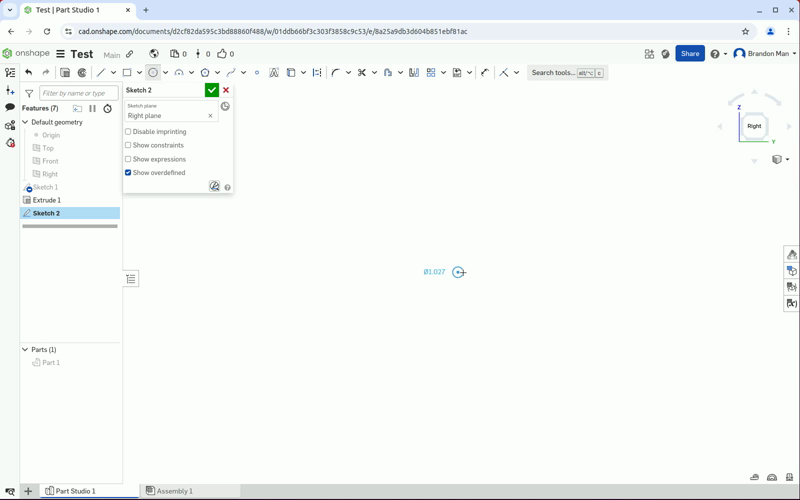
scroll(6)
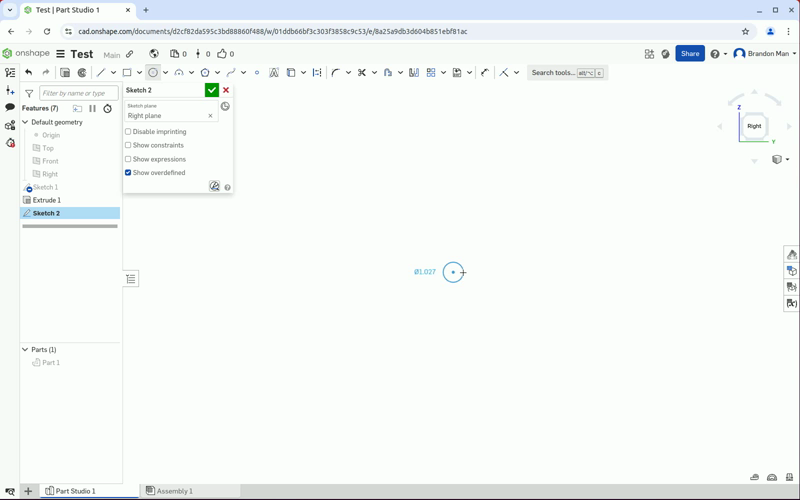
scroll(6)
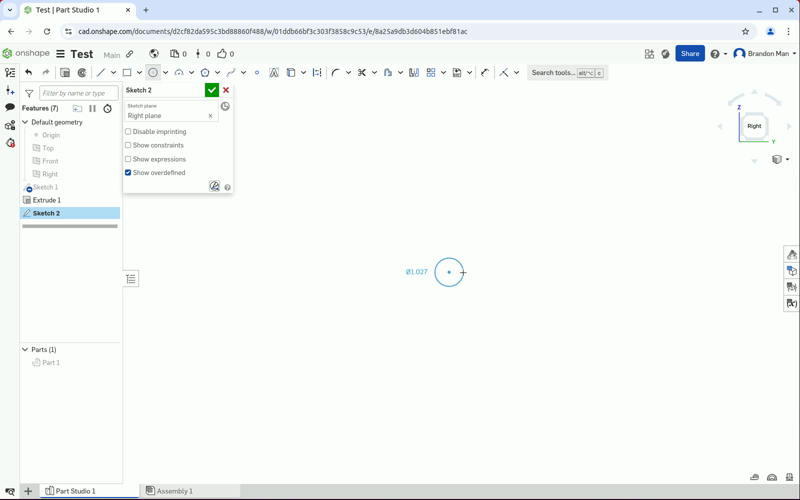
scroll(6)
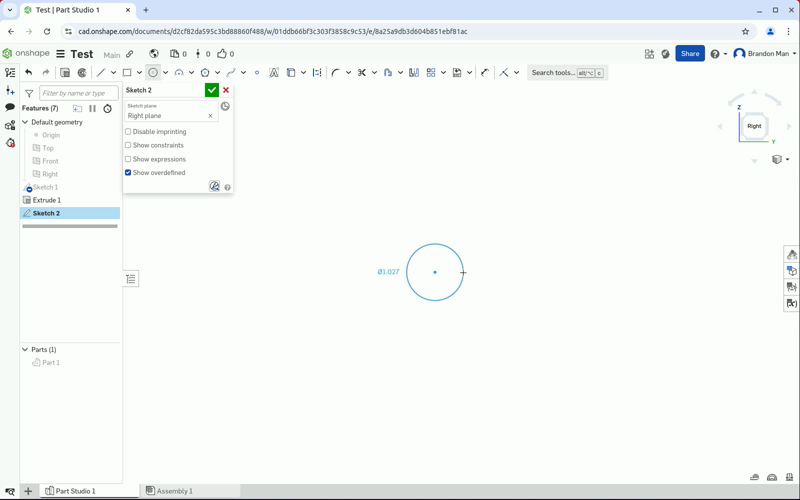
click(463, 272)
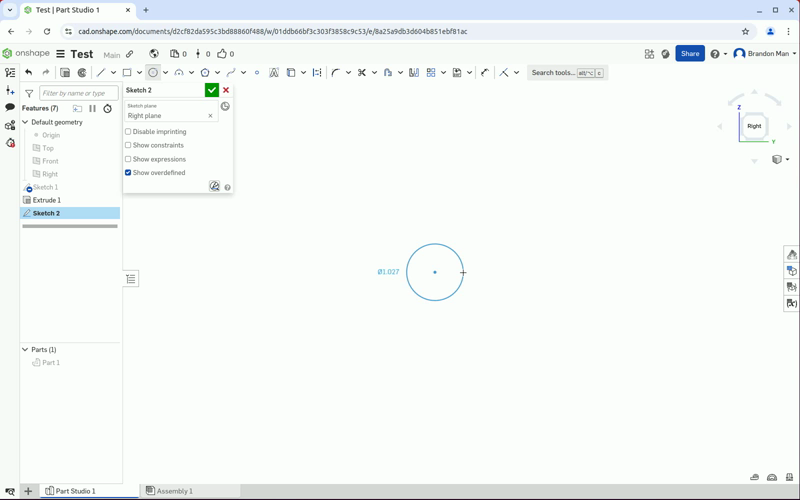
scroll(-6)
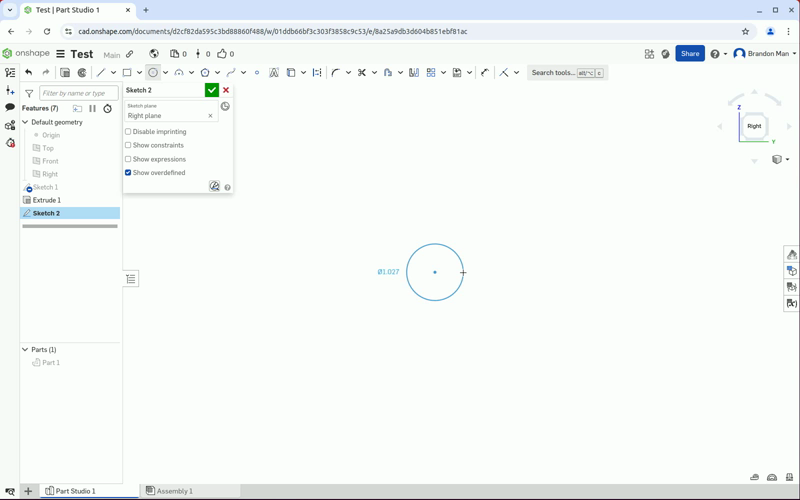
scroll(-6)
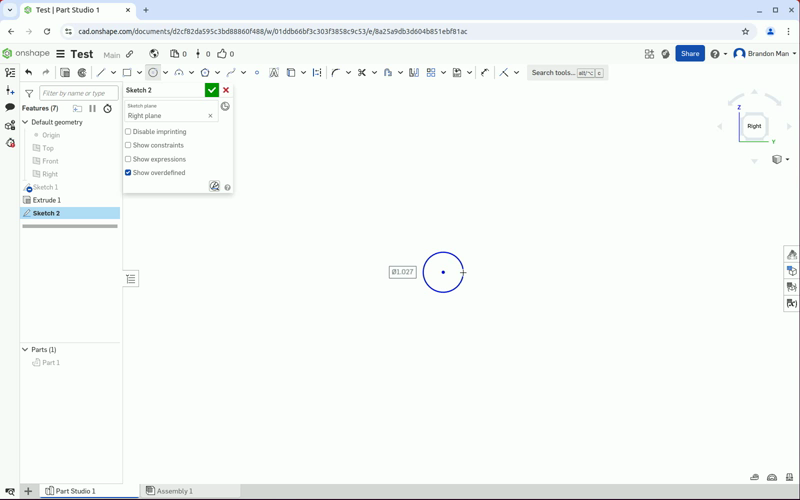
scroll(-6)
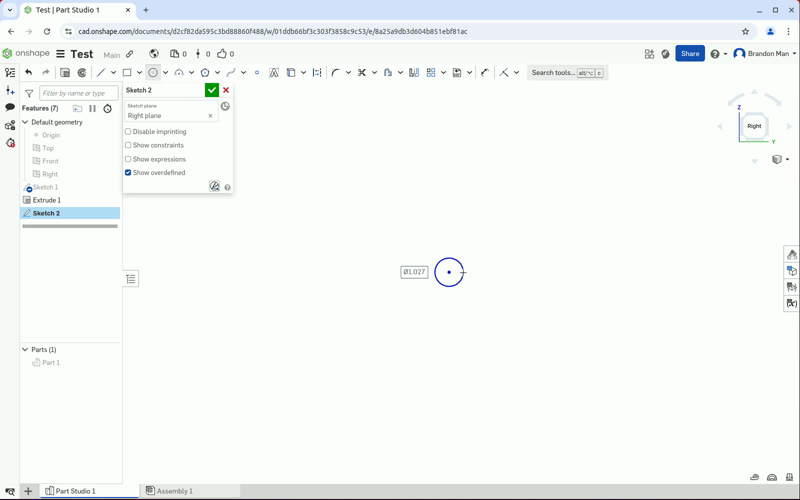
scroll(-6)
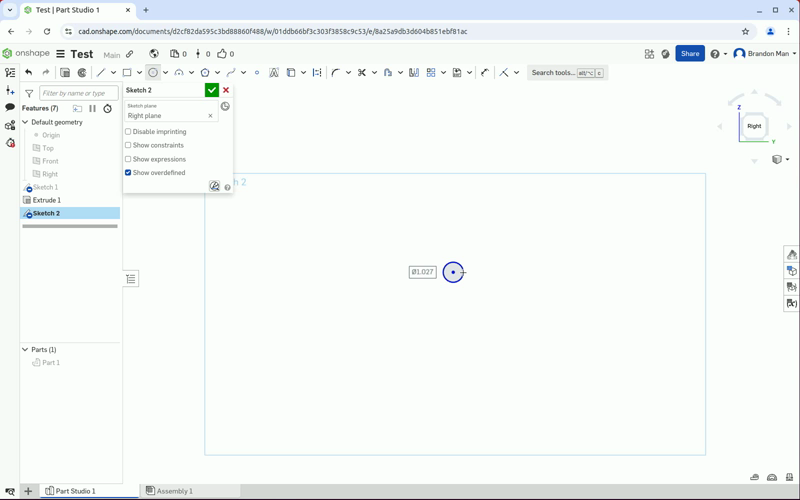
scroll(-6)
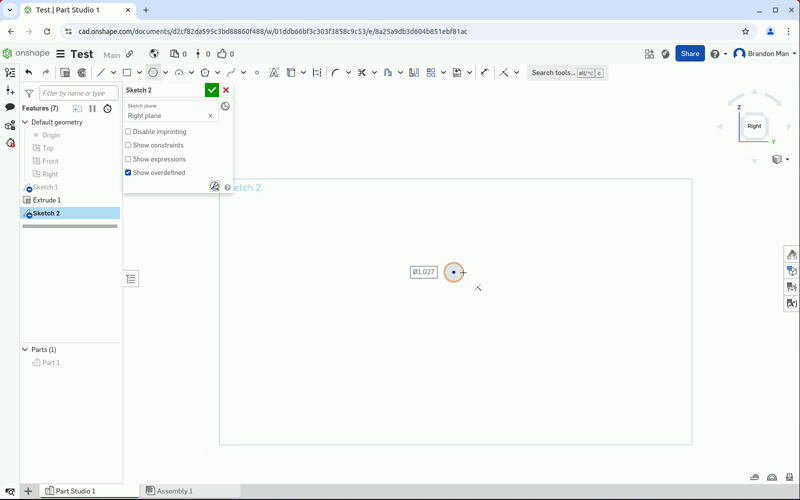
scroll(-6)
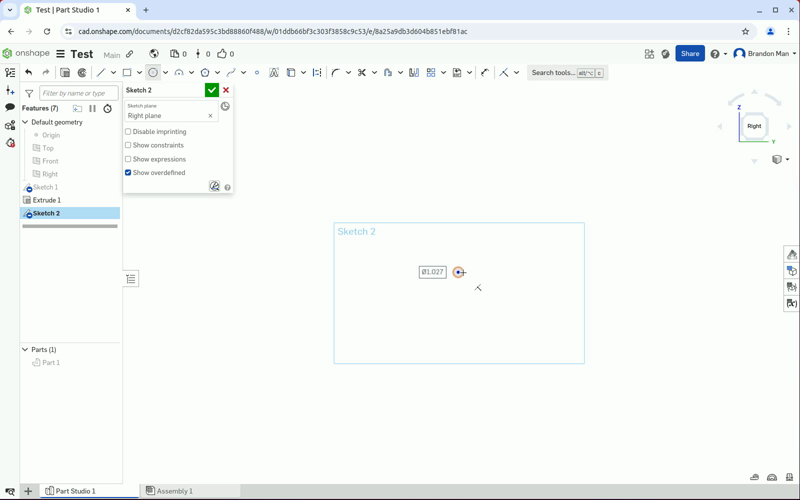
scroll(-6)
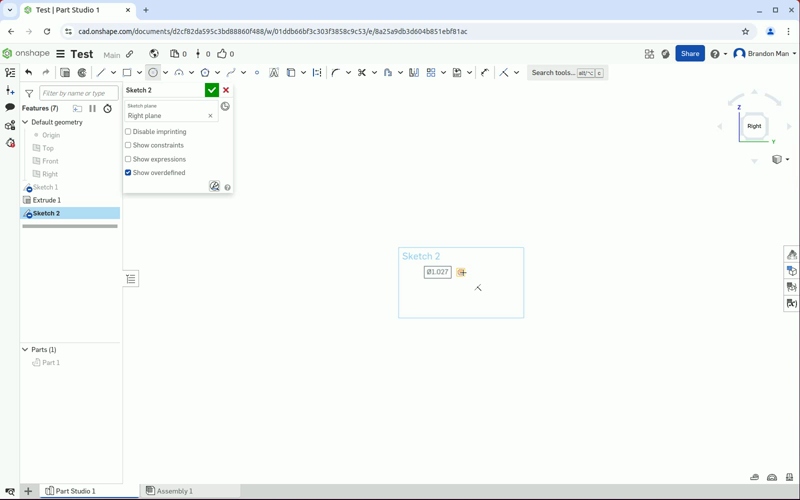
key(esc)
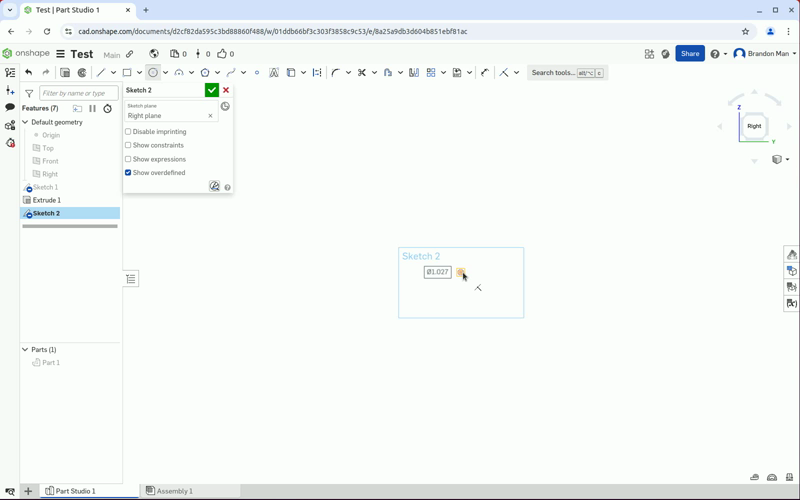
mouse_move(462, 273)
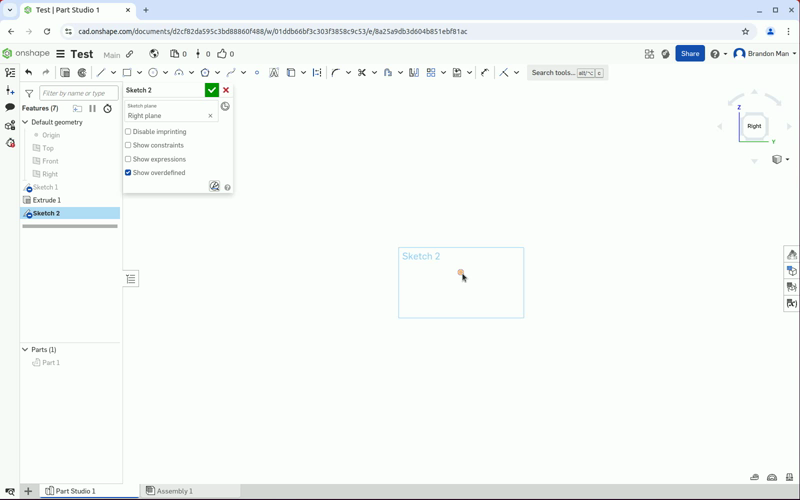
scroll(6)
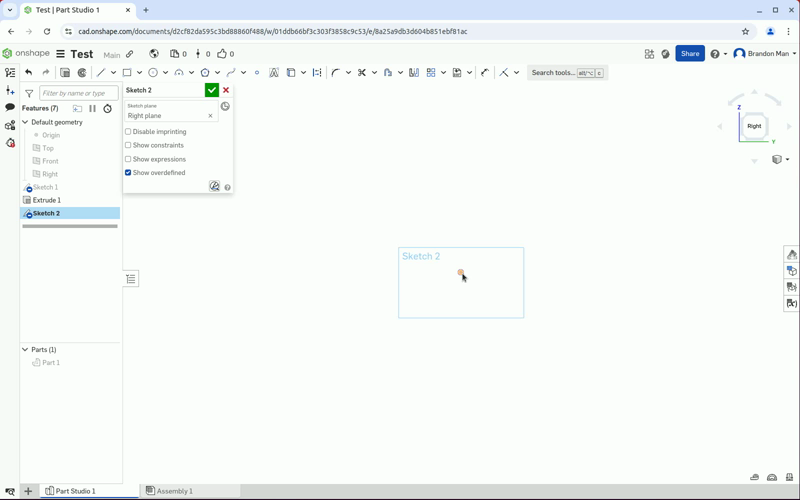
scroll(6)
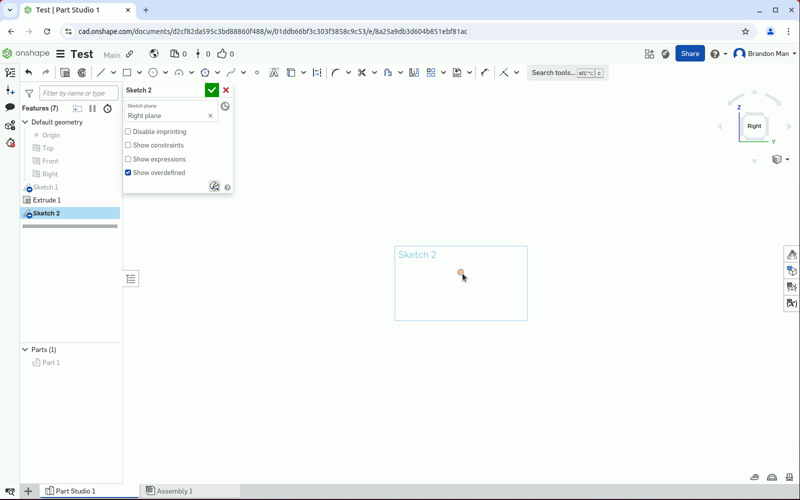
scroll(6)
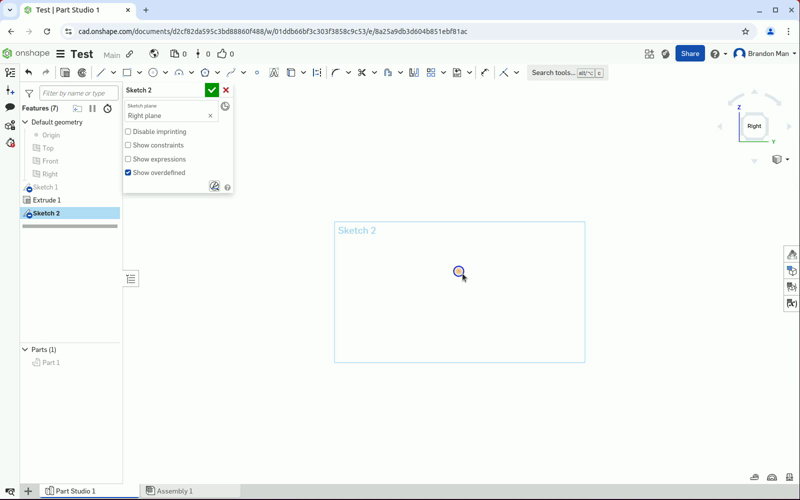
scroll(6)
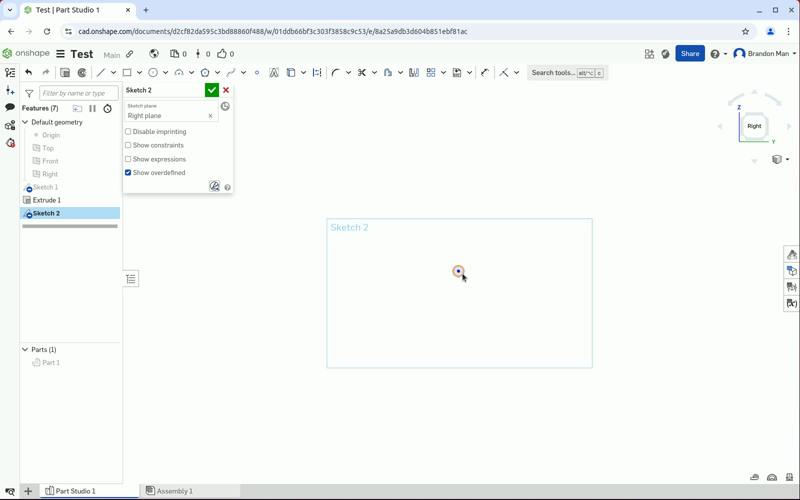
scroll(6)
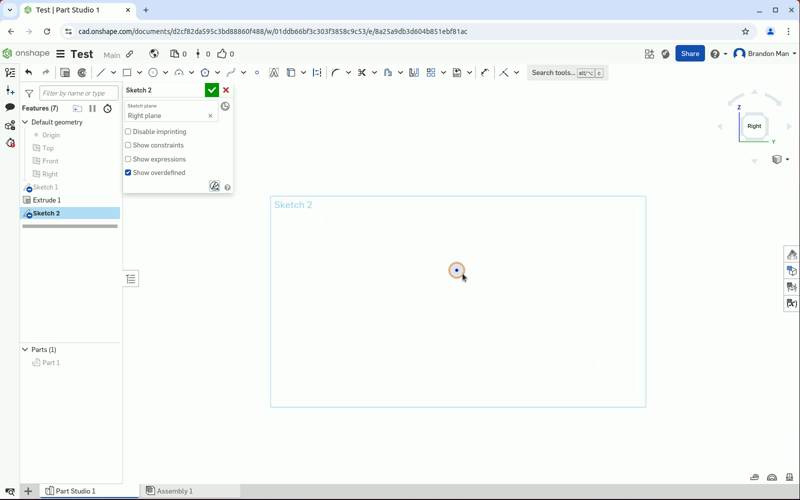
scroll(6)
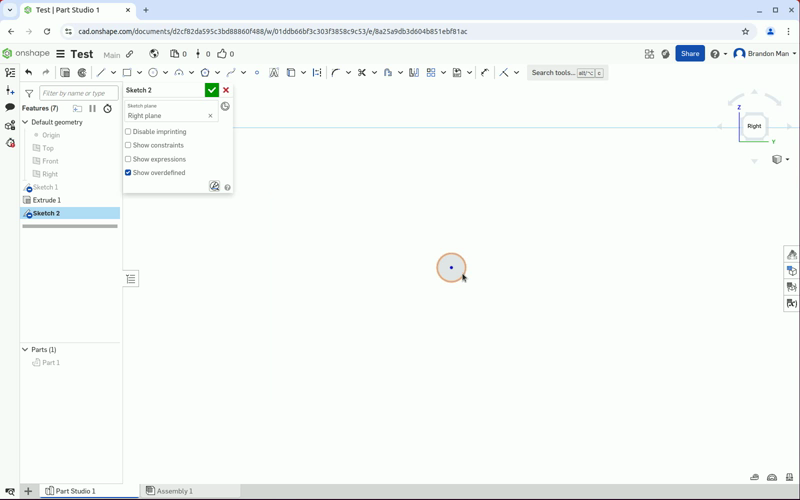
scroll(6)
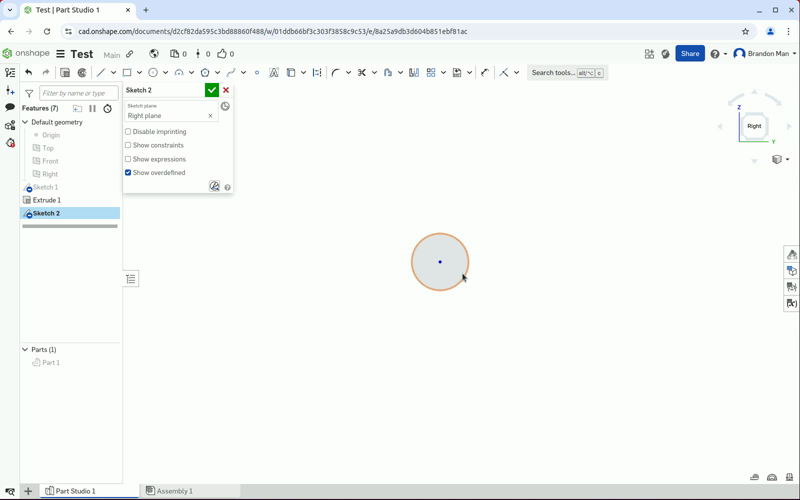
click(462, 273)
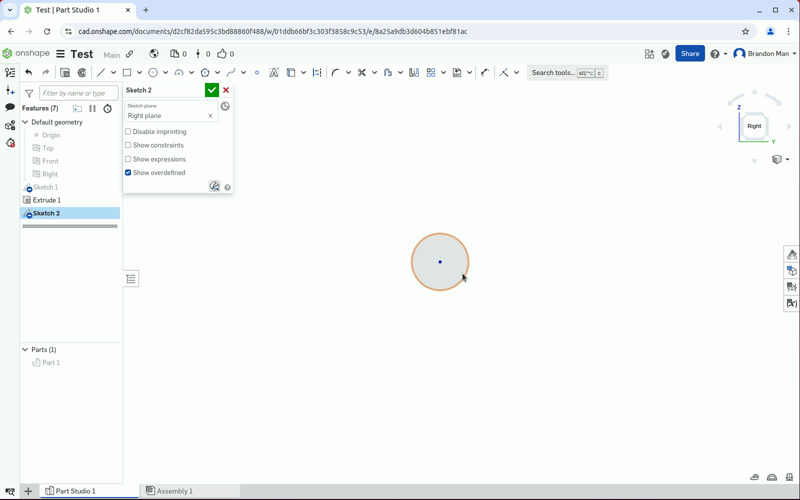
scroll(-6)
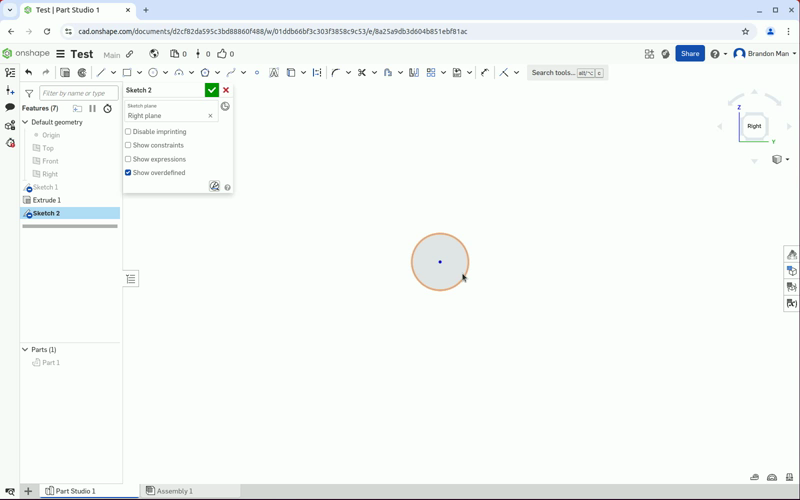
scroll(-6)
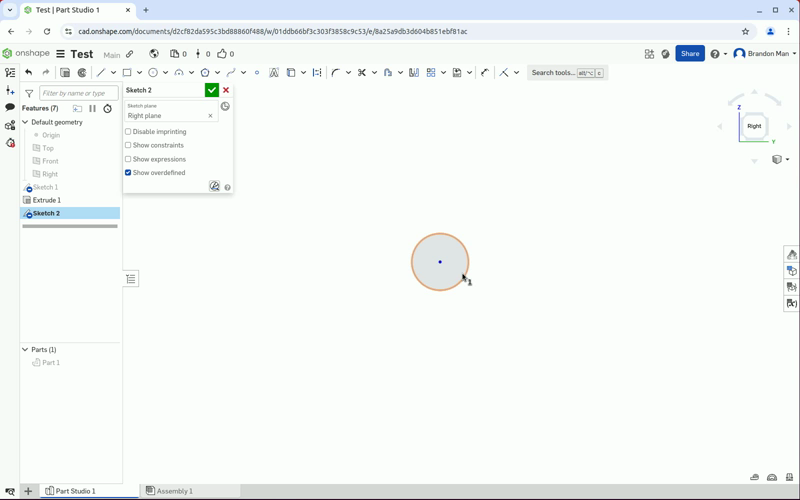
scroll(-6)
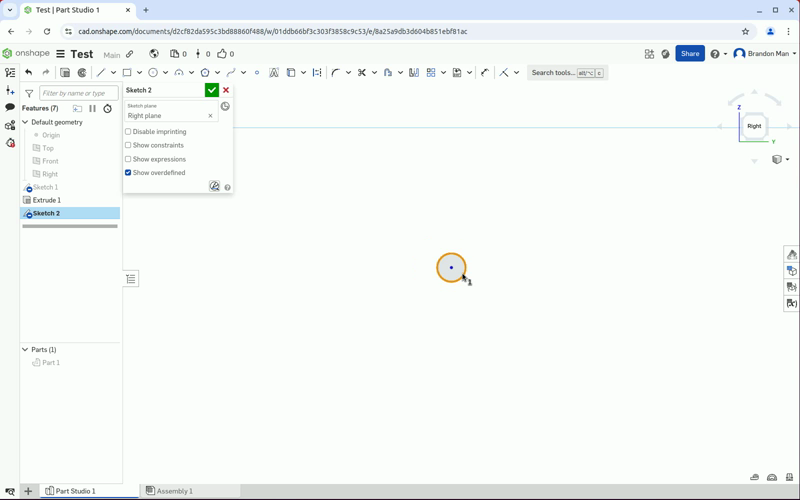
scroll(-6)
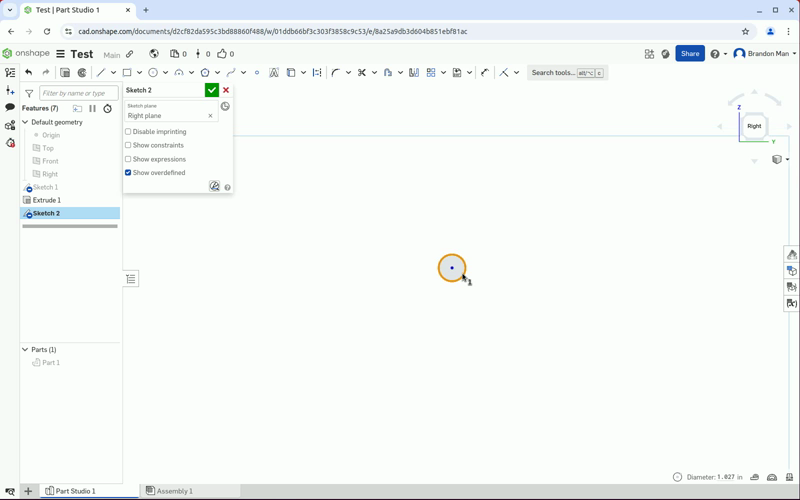
scroll(-6)
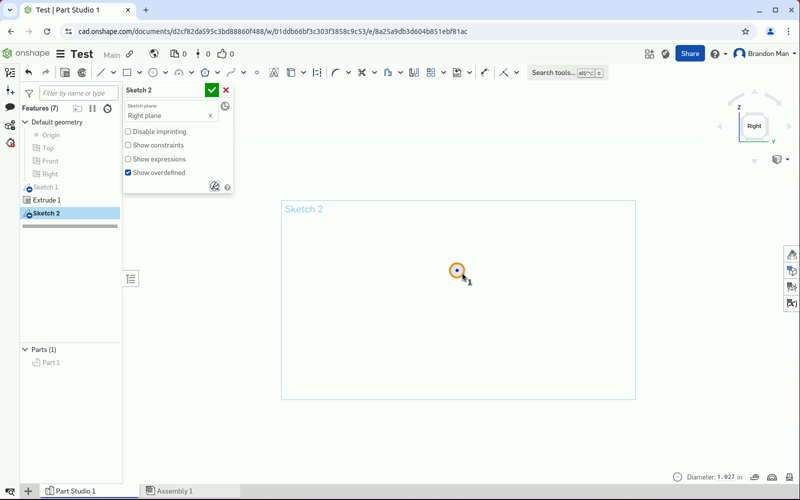
scroll(-6)
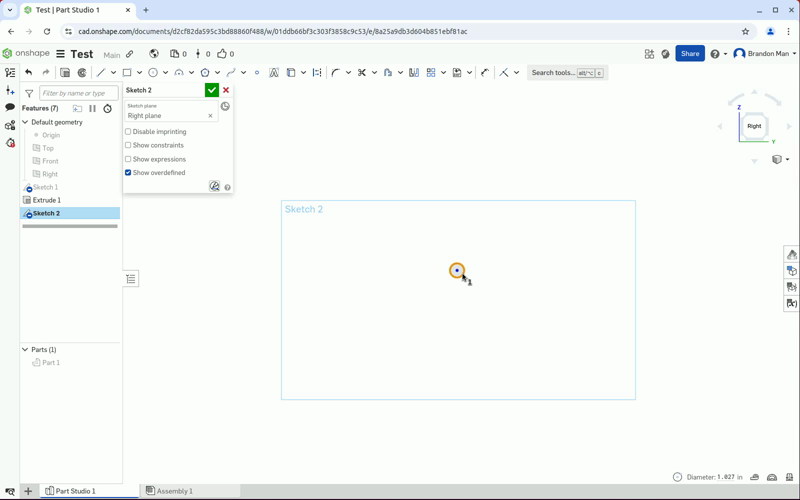
scroll(-6)
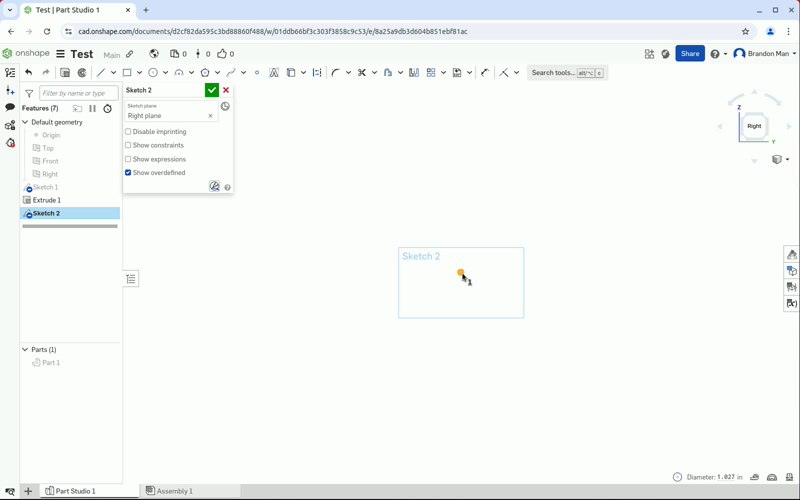
mouse_move(73, 352)
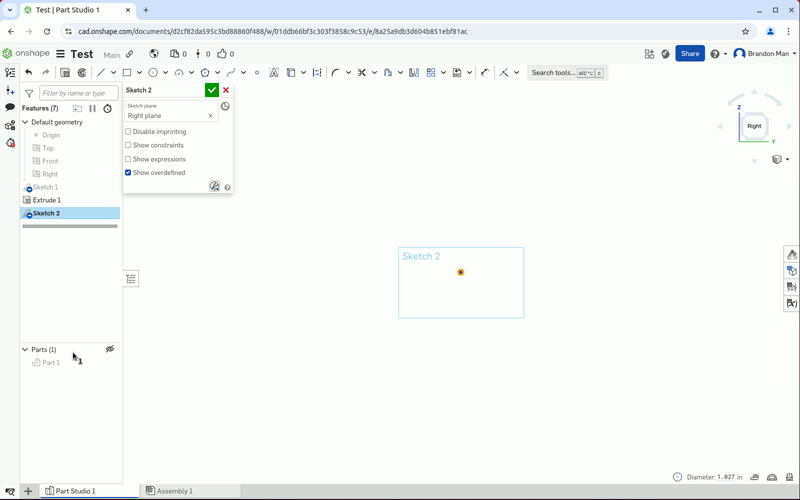
key(shift+y)
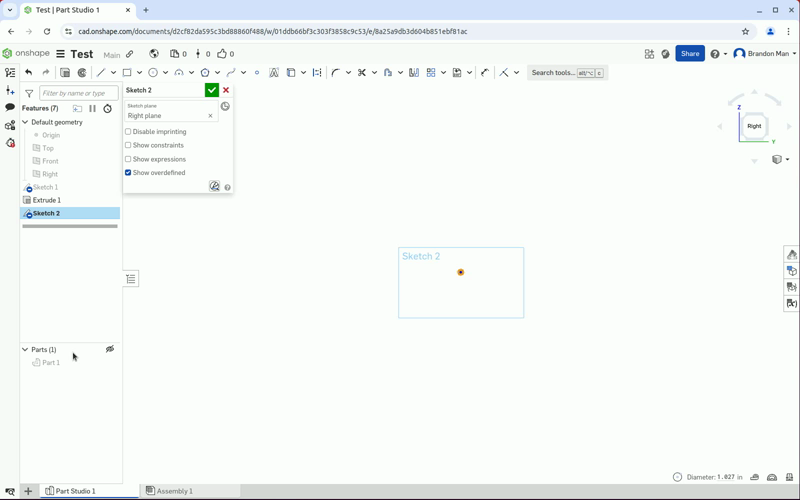
key(shift+e)
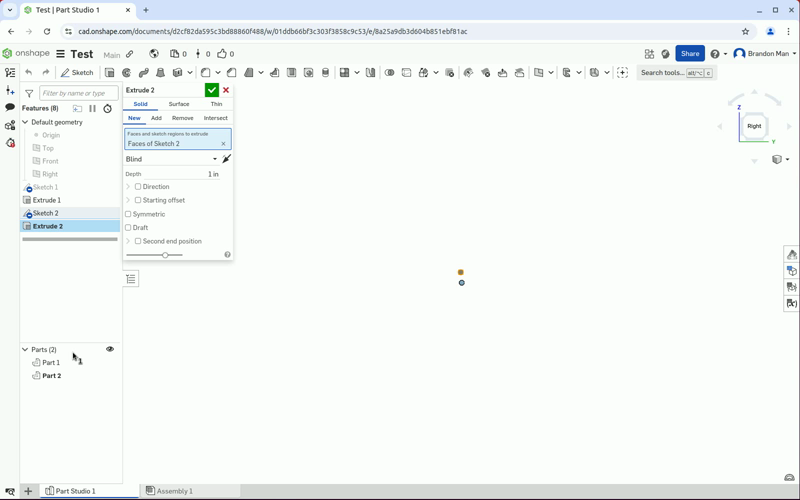
mouse_move(143, 106)
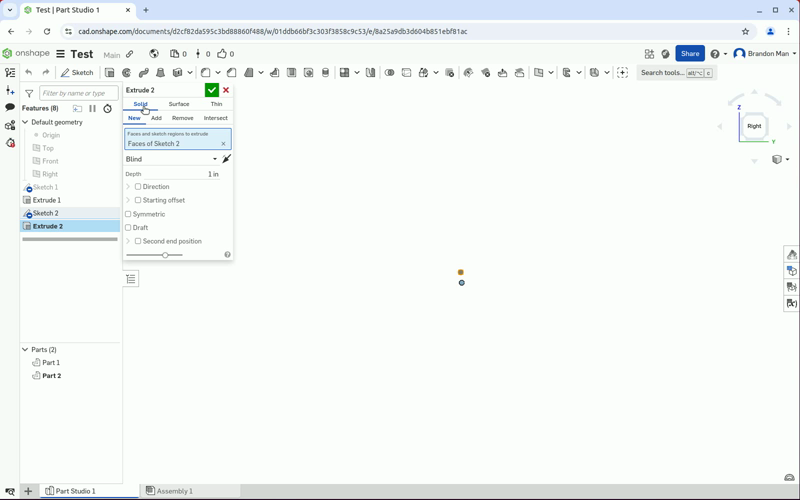
click(143, 106)
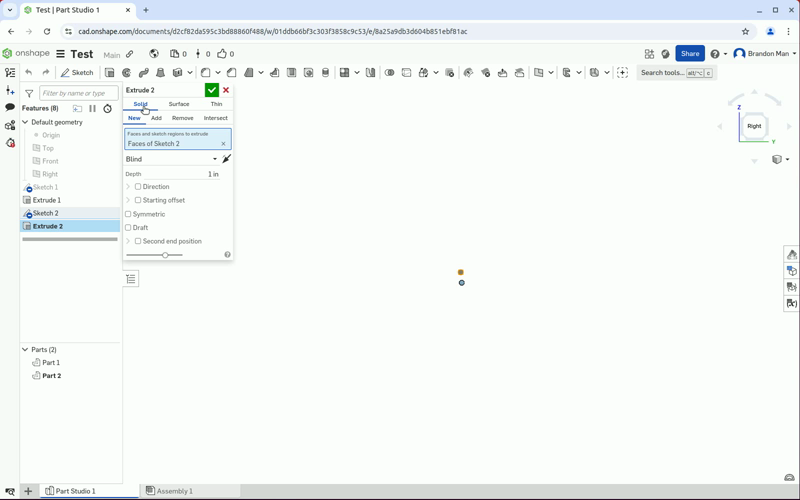
mouse_move(137, 120)
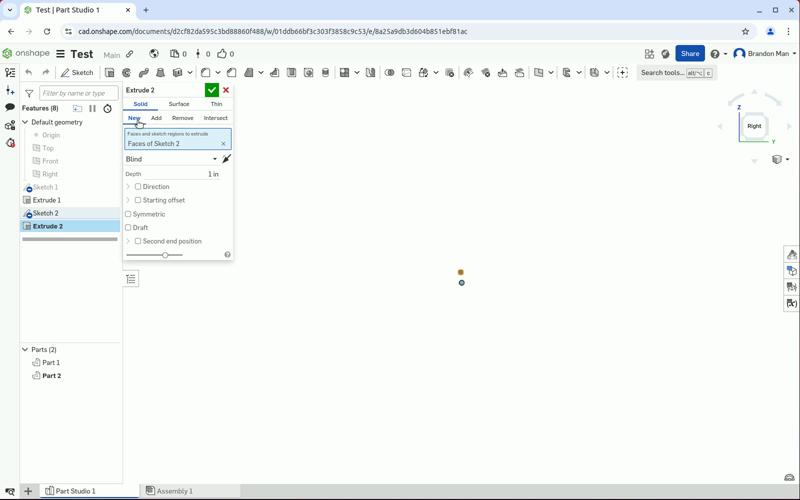
click(137, 120)
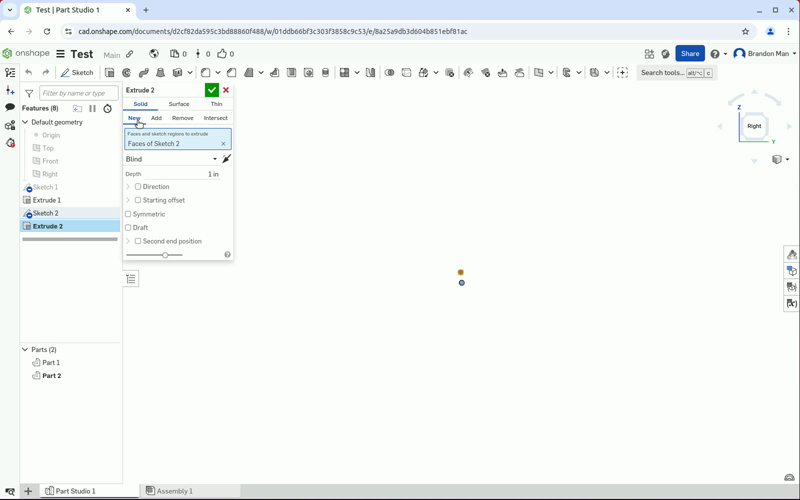
key(tab, 4)
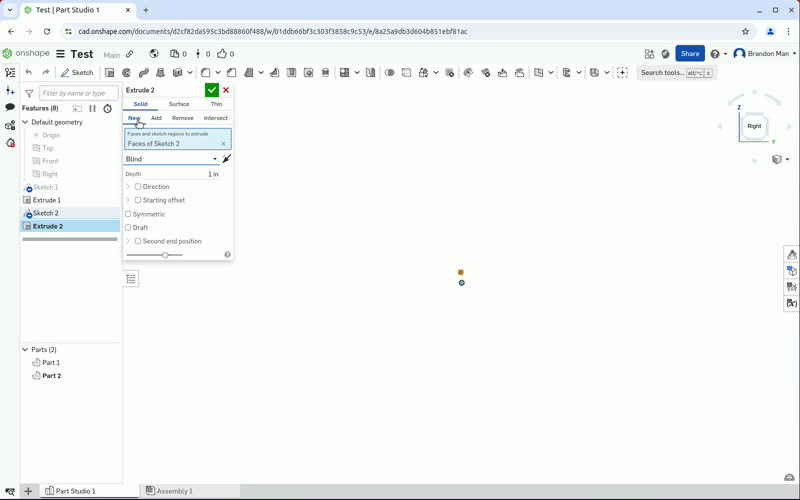
text(23.108)
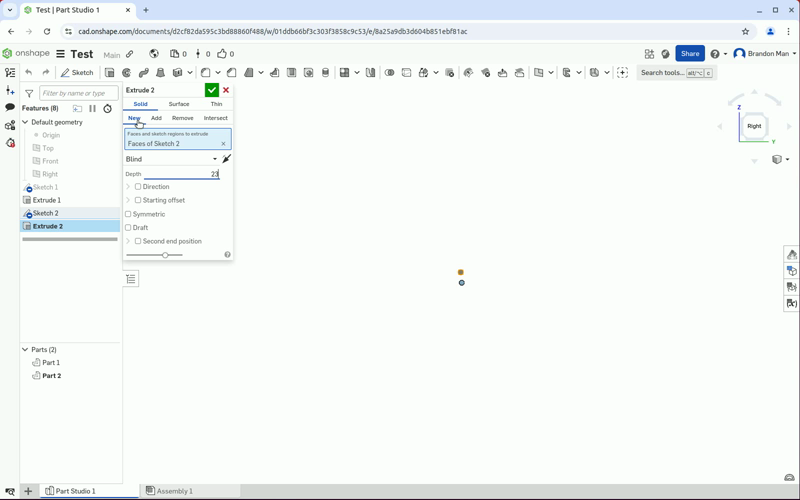
key(enter)
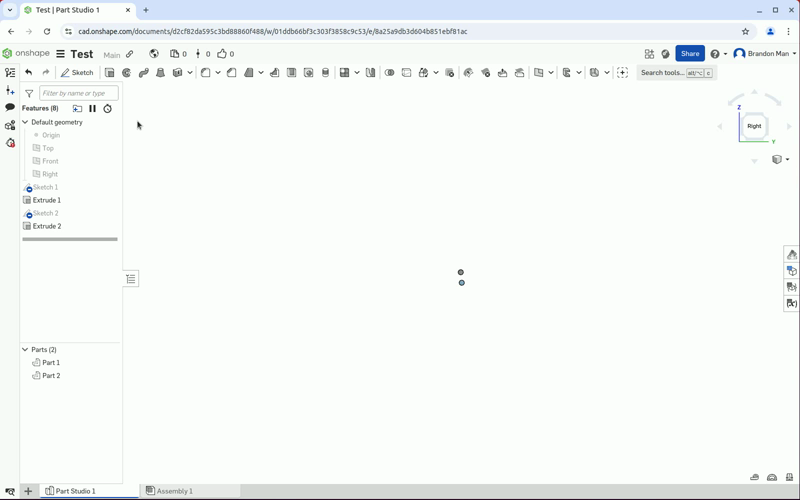
key(shift+h)
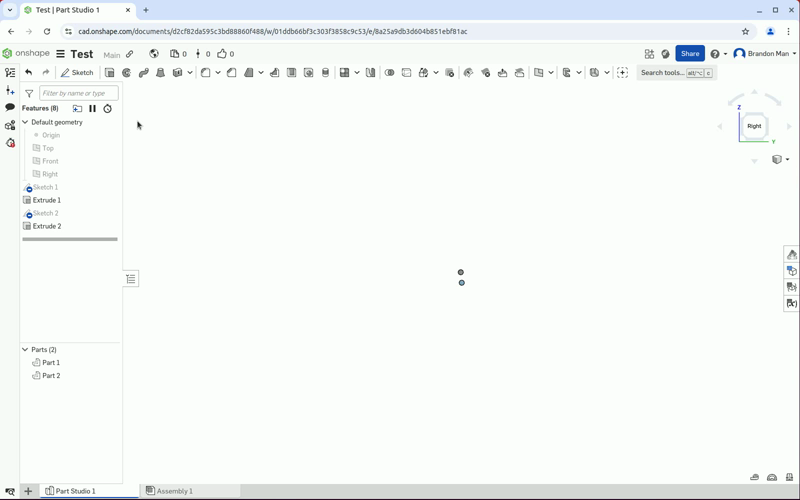
key(shift+h)
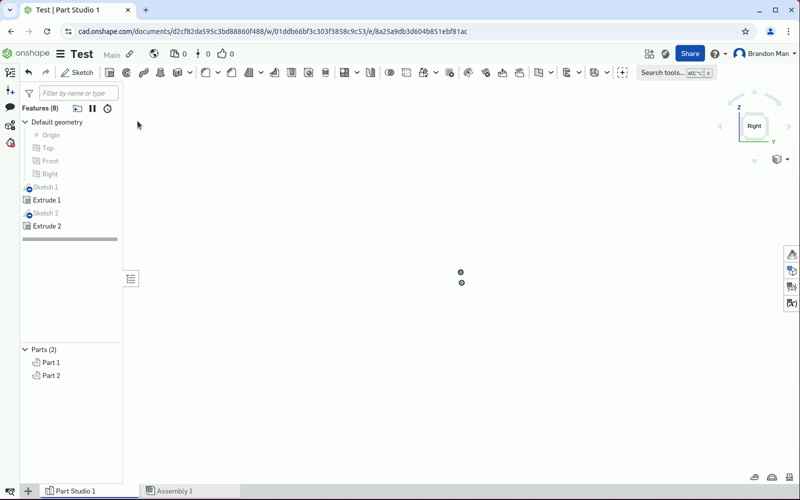
mouse_move(73, 189)
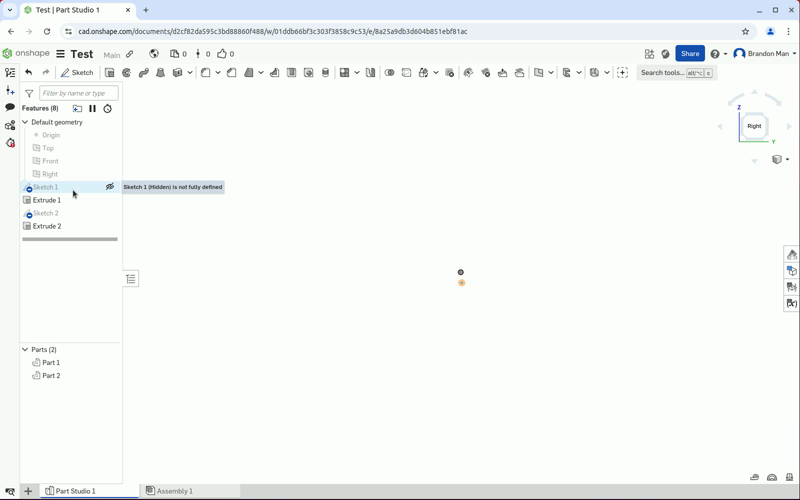
click(73, 189)
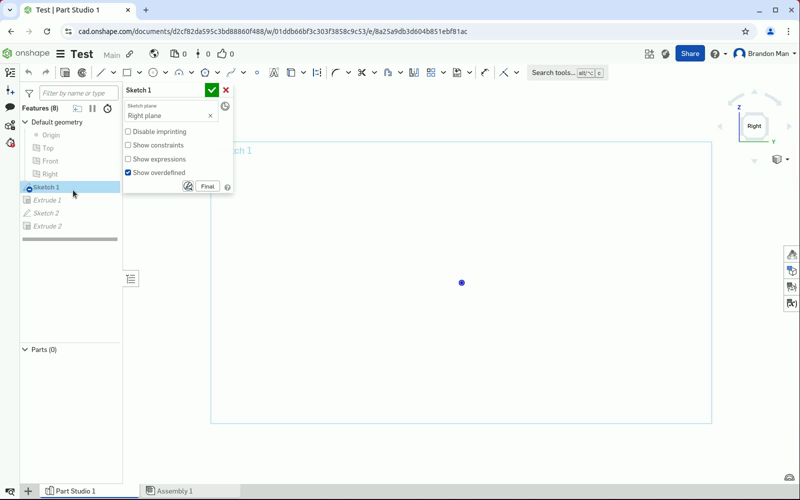
mouse_move(229, 92)
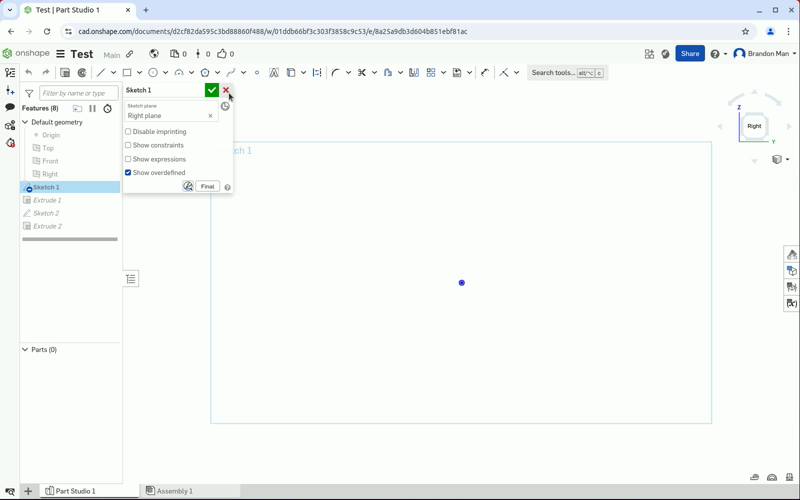
click(229, 92)
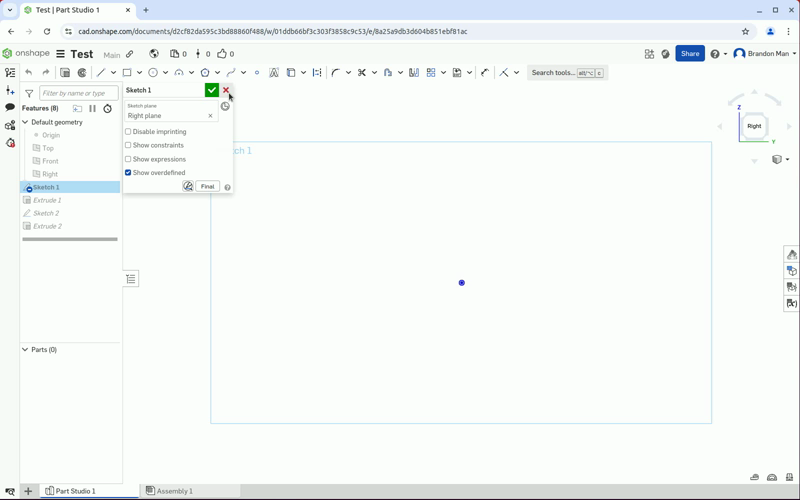
key(shift+s)
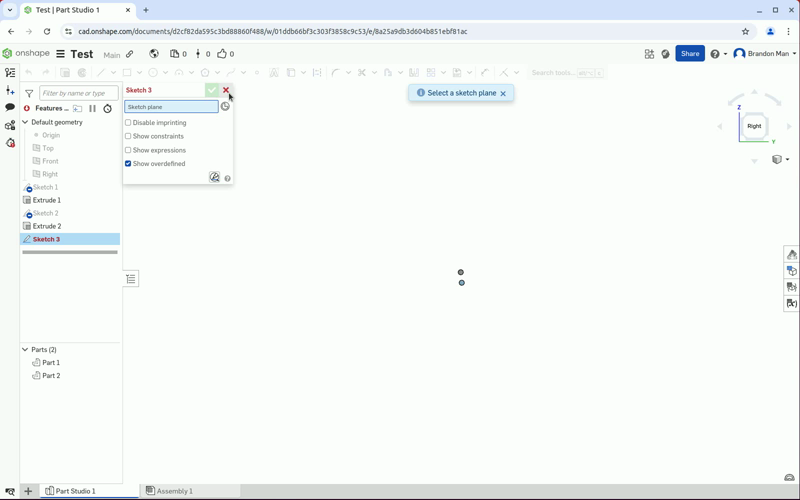
mouse_move(73, 176)
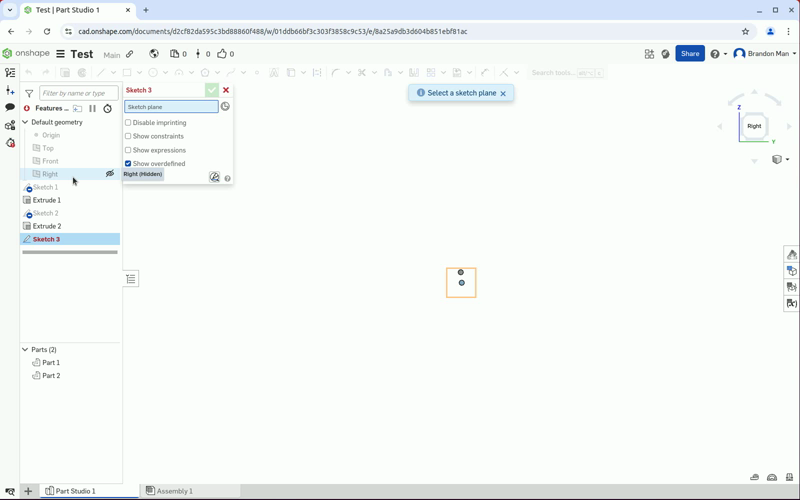
click(73, 176)
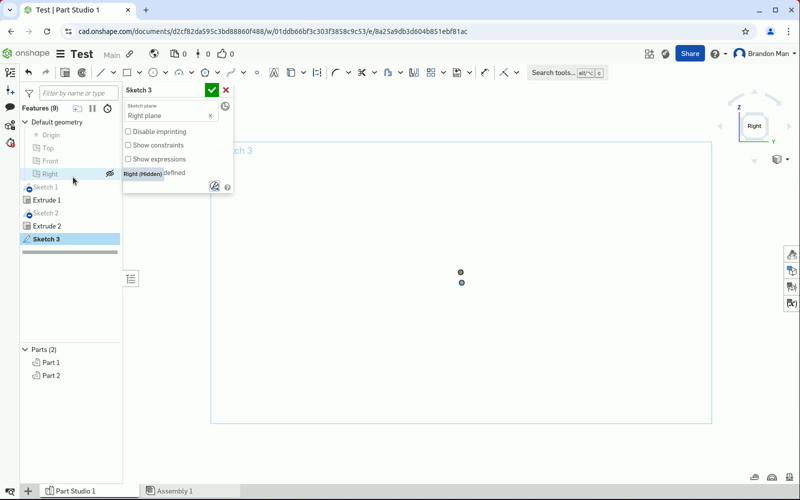
mouse_move(73, 352)
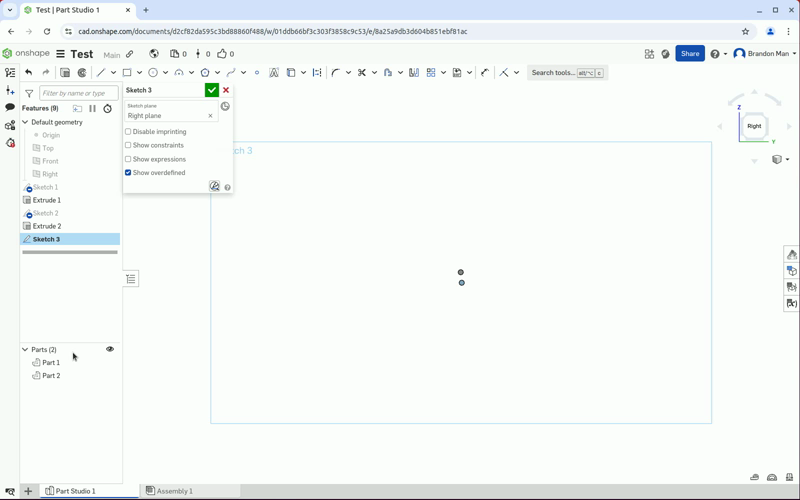
key(y)
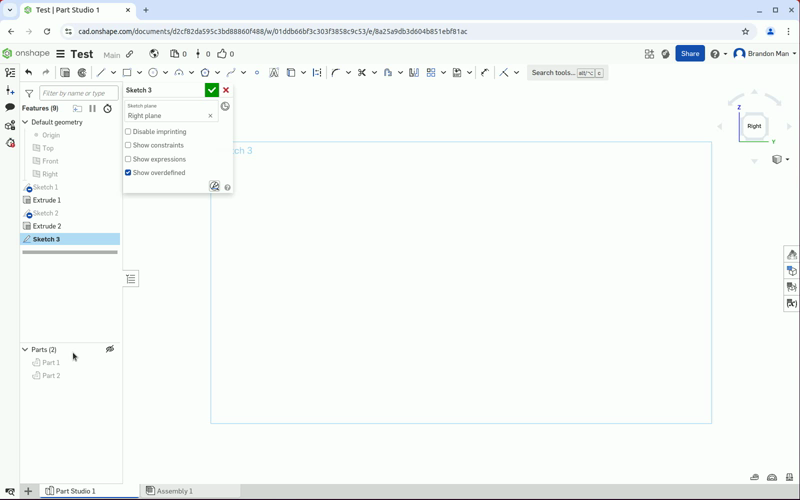
key(c)
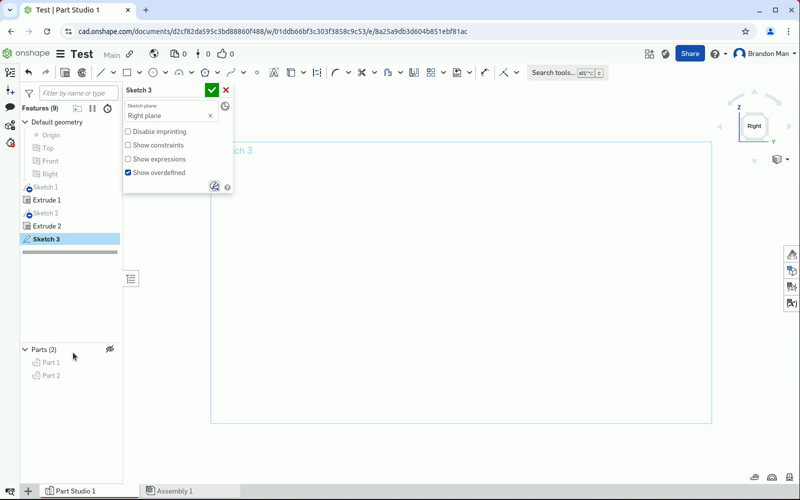
key_down(shift)
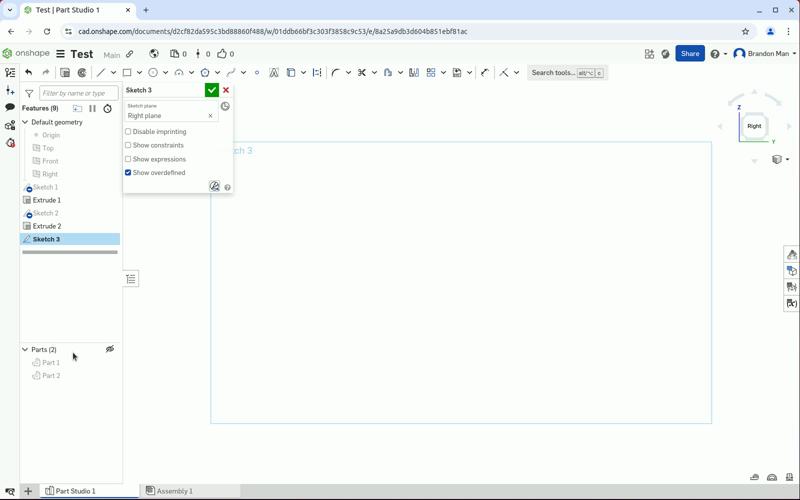
mouse_move(460, 291)
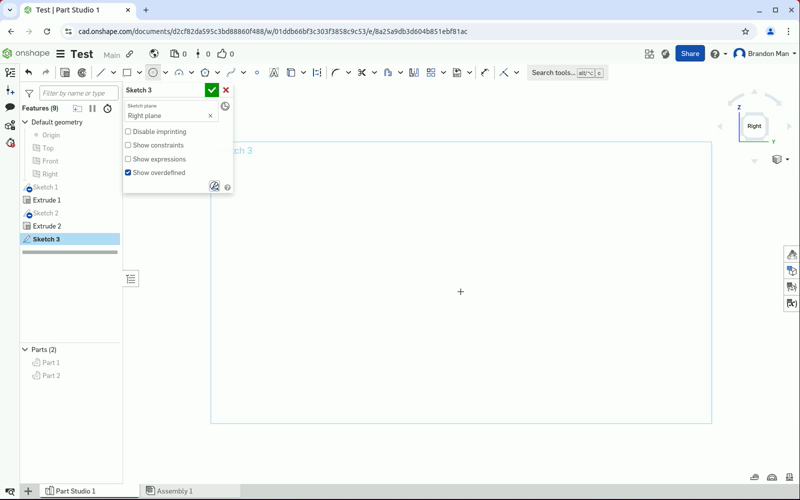
click(460, 291)
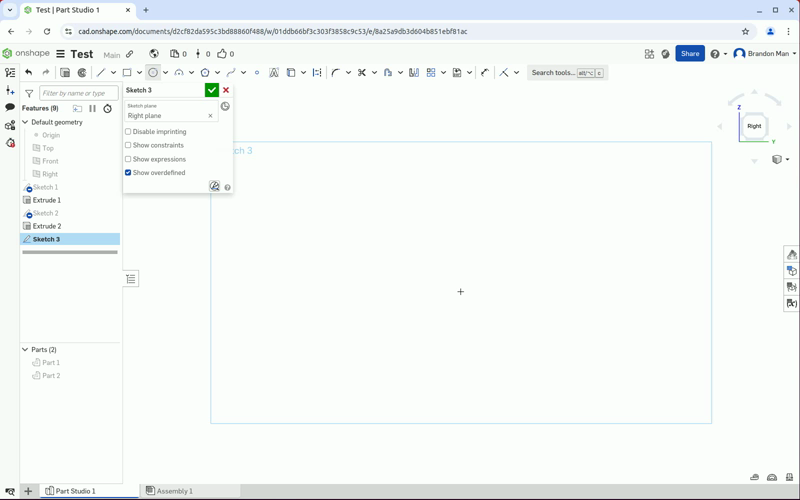
key_up(shift)
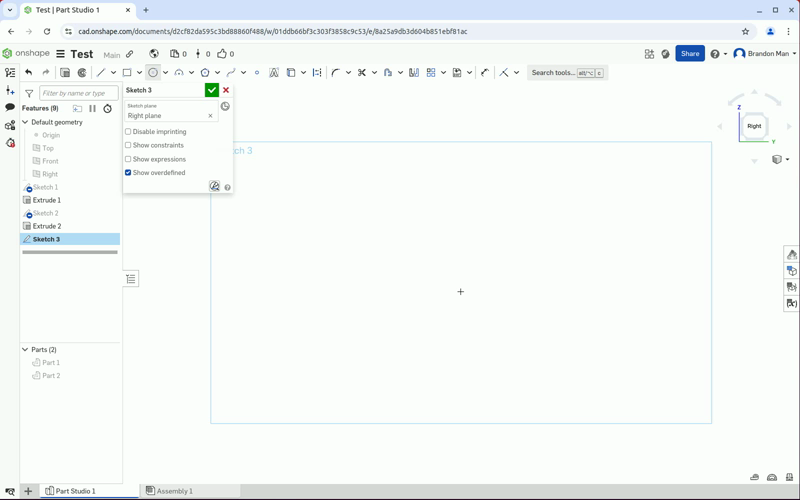
mouse_move(461, 291)
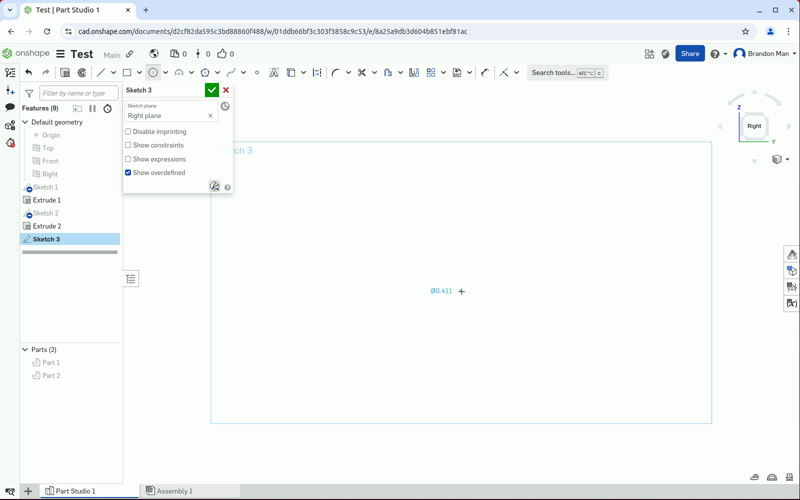
scroll(6)
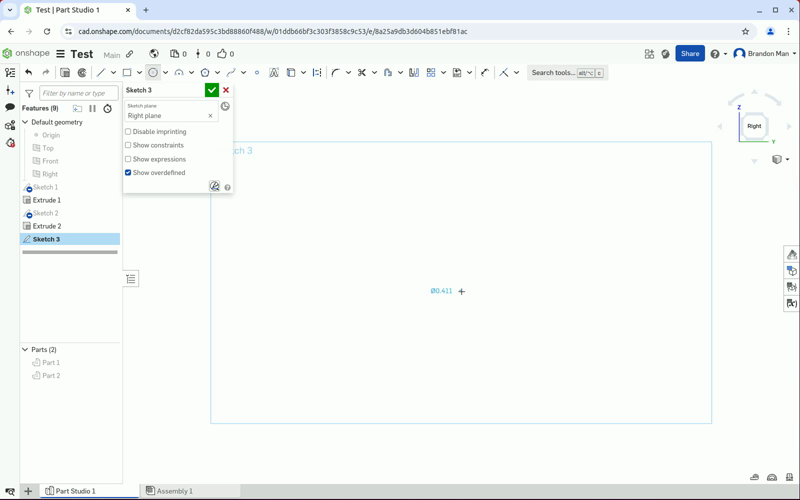
scroll(6)
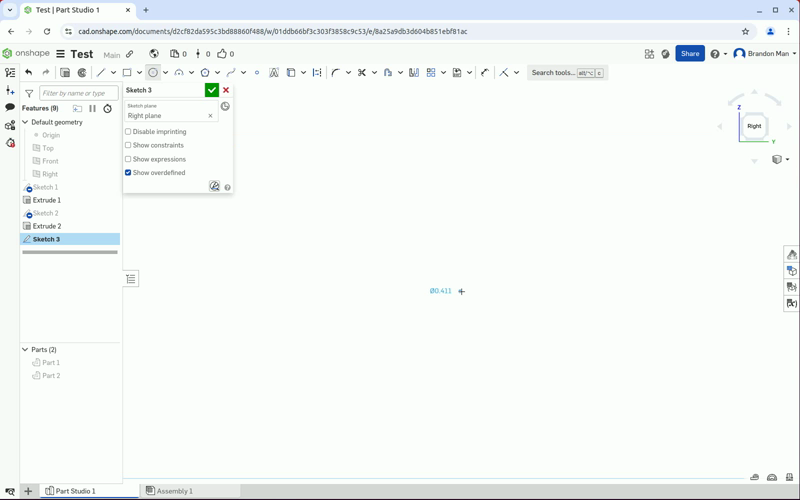
scroll(6)
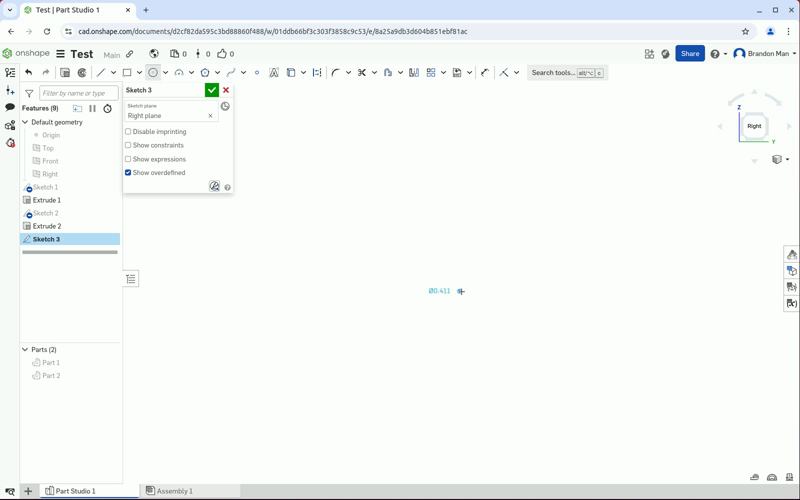
scroll(6)
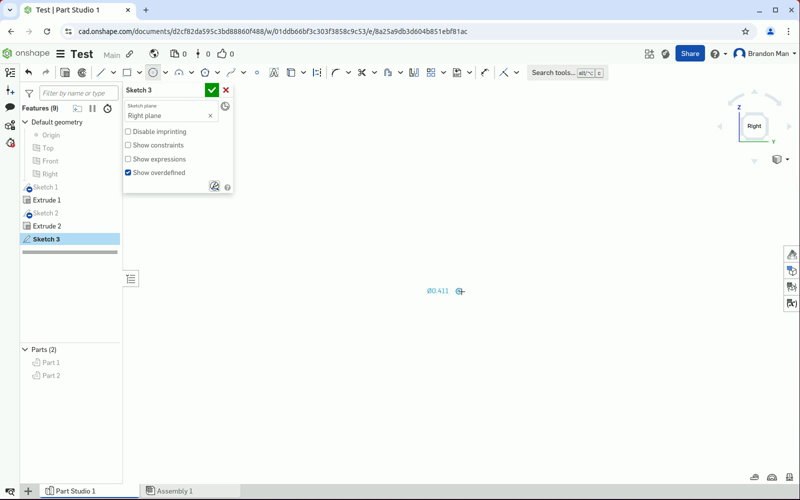
scroll(6)
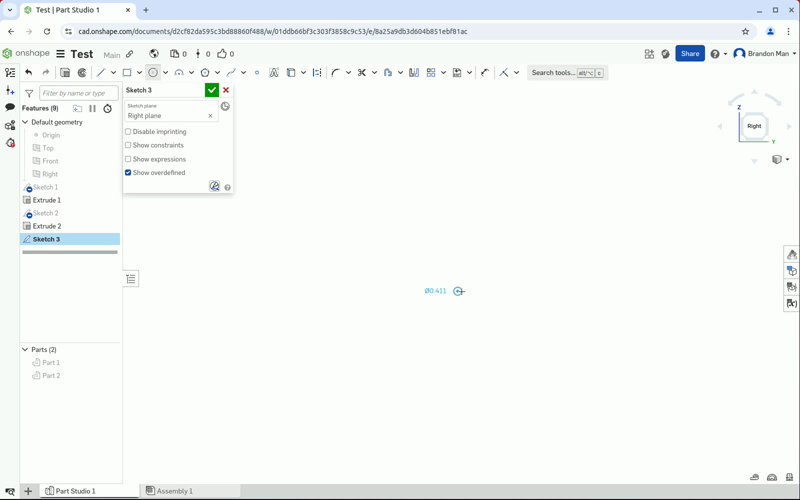
scroll(6)
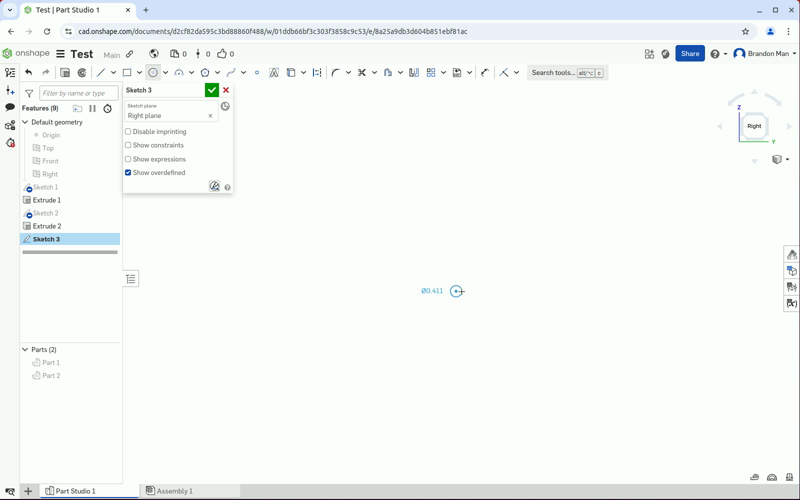
scroll(6)
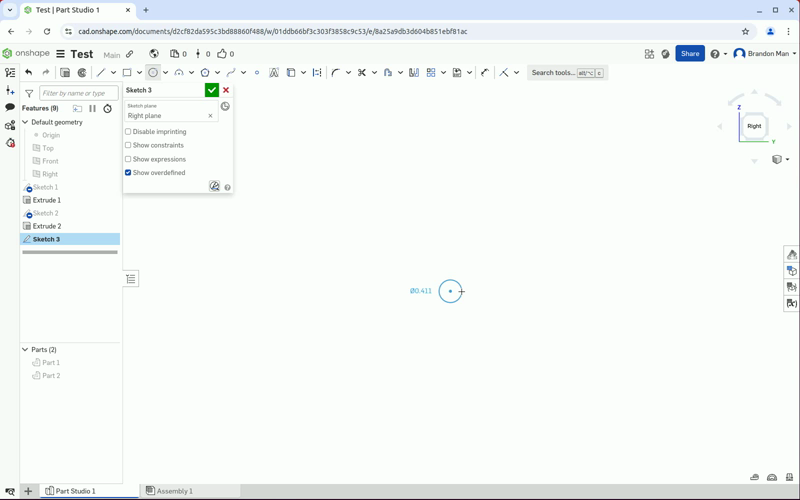
click(461, 291)
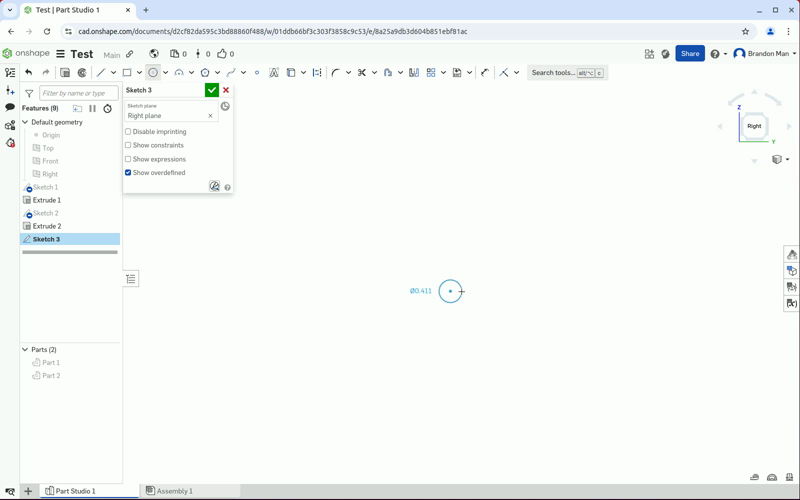
scroll(-6)
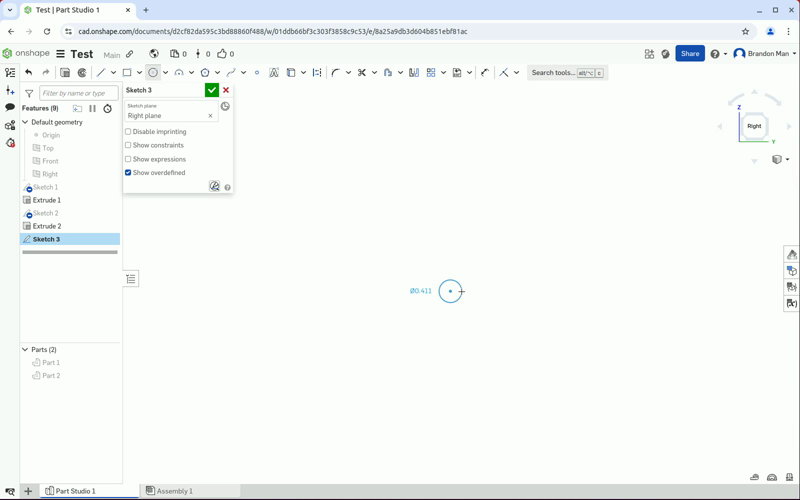
scroll(-6)
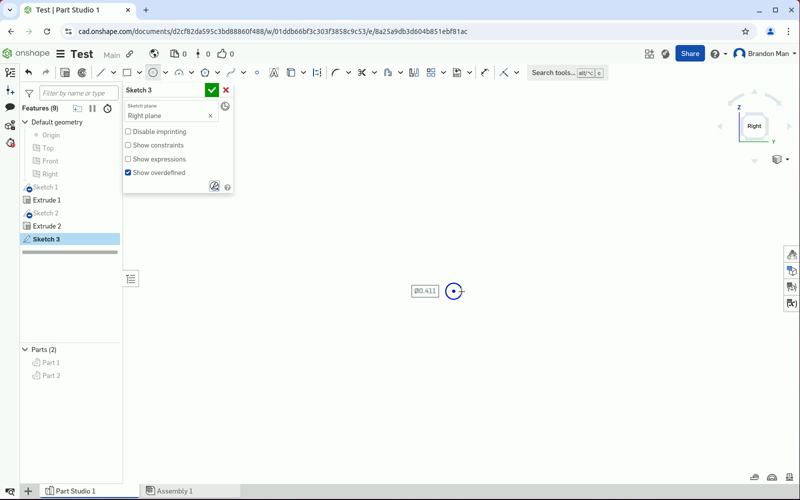
scroll(-6)
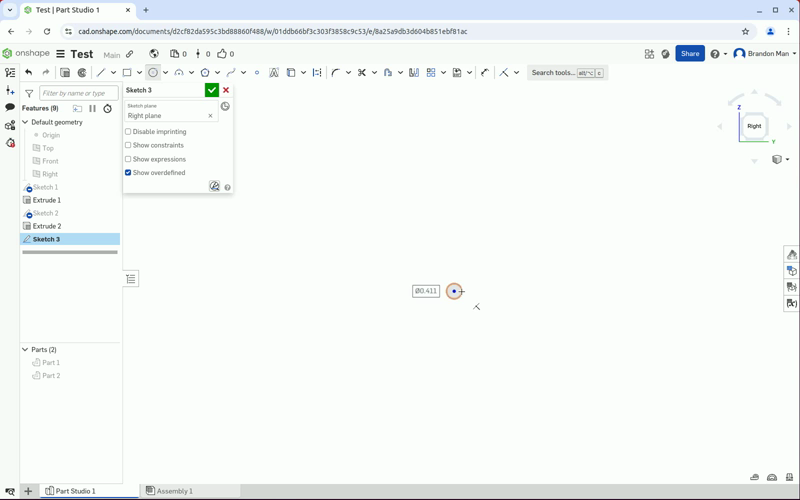
scroll(-6)
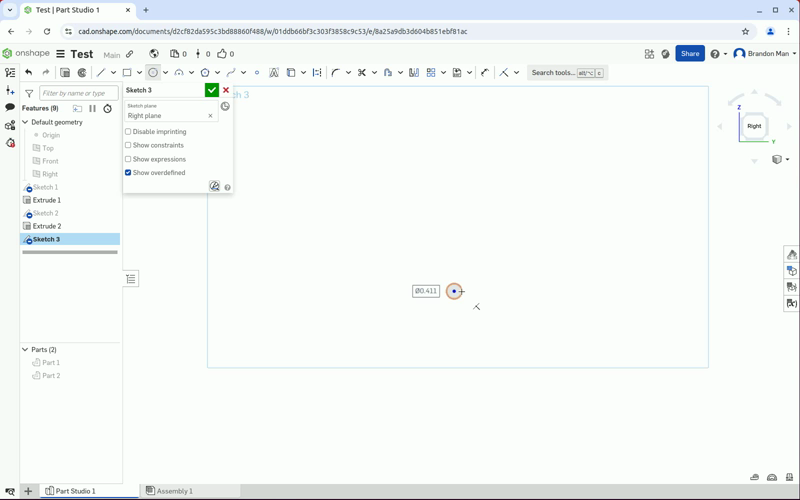
scroll(-6)
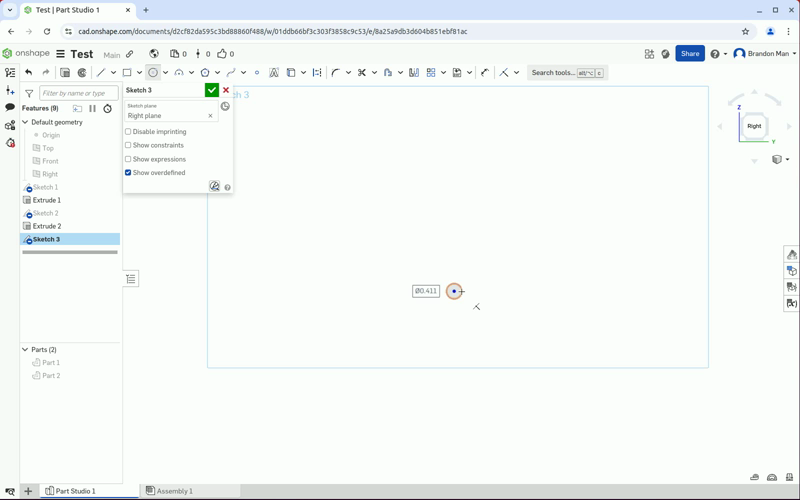
scroll(-6)
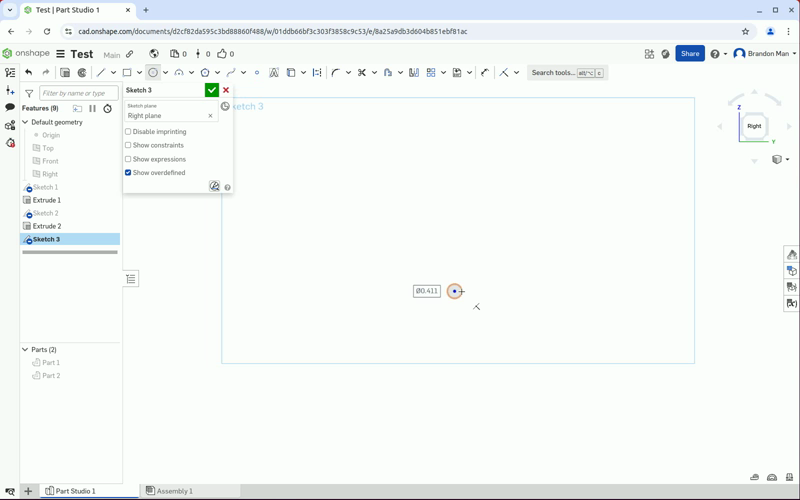
scroll(-6)
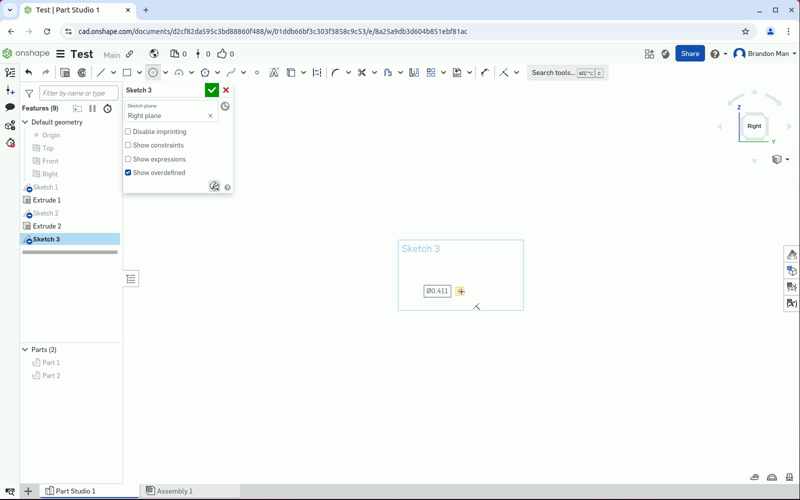
key(esc)
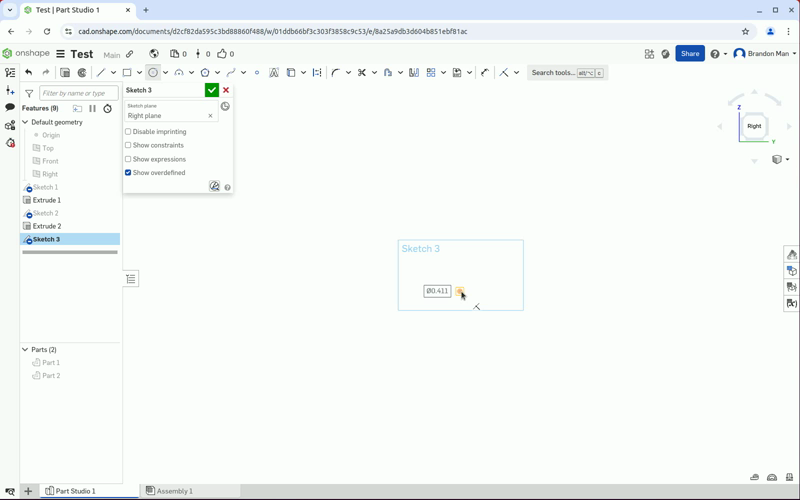
mouse_move(460, 291)
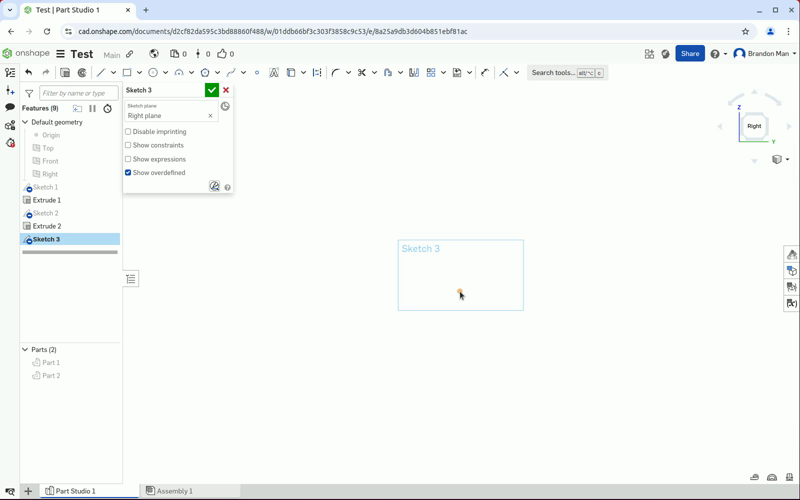
scroll(6)
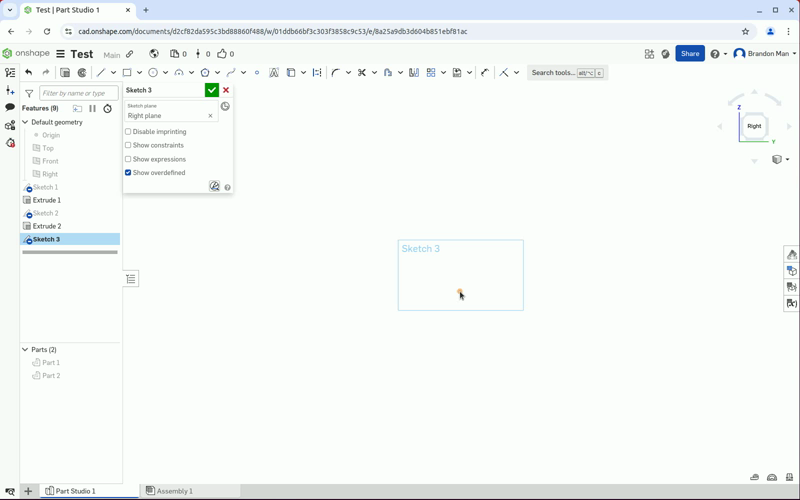
scroll(6)
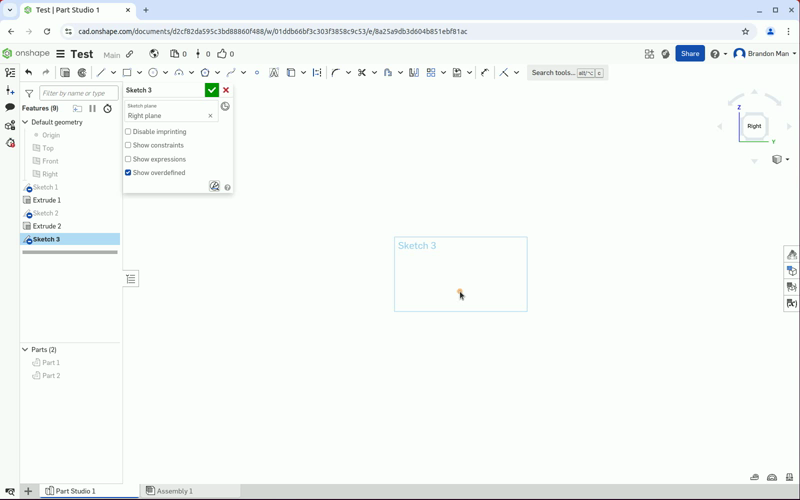
scroll(6)
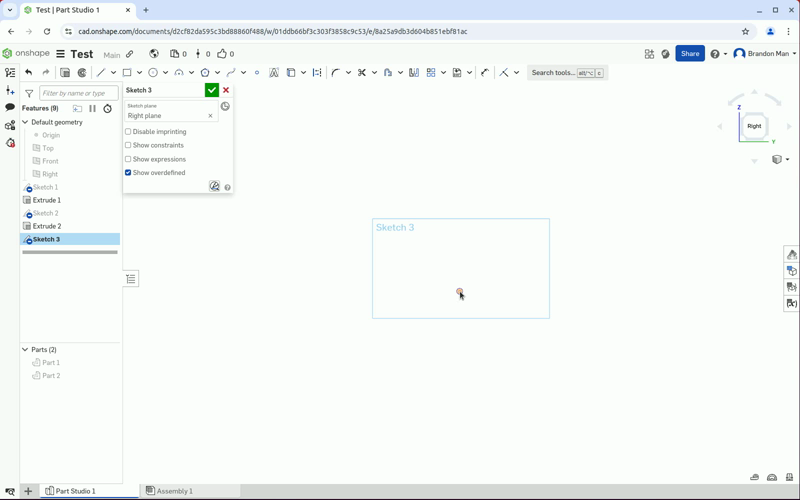
scroll(6)
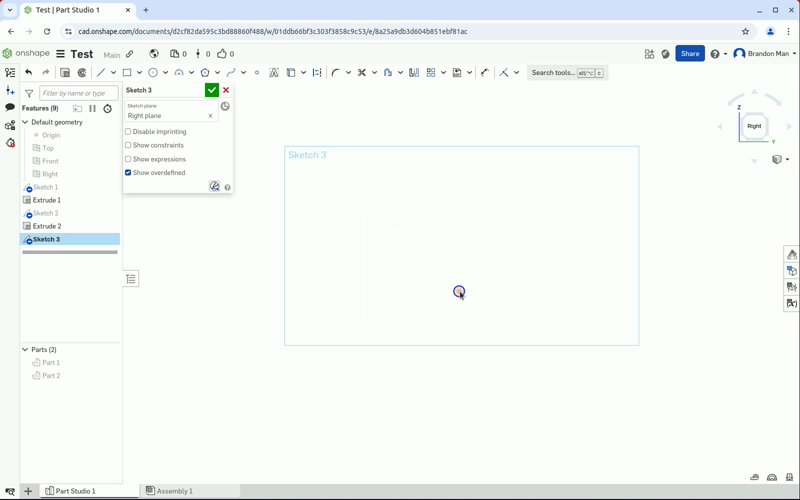
scroll(6)
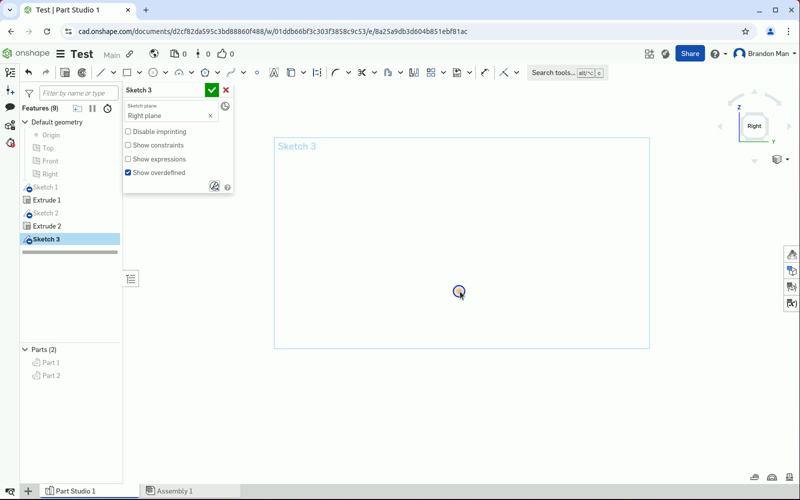
scroll(6)
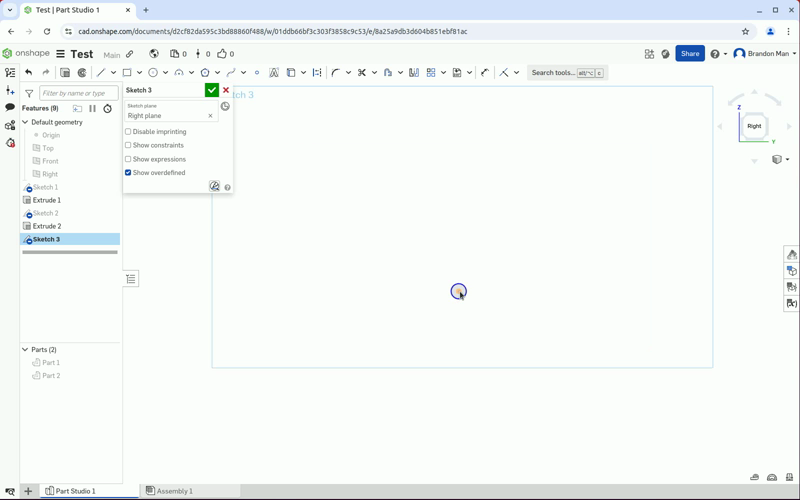
scroll(6)
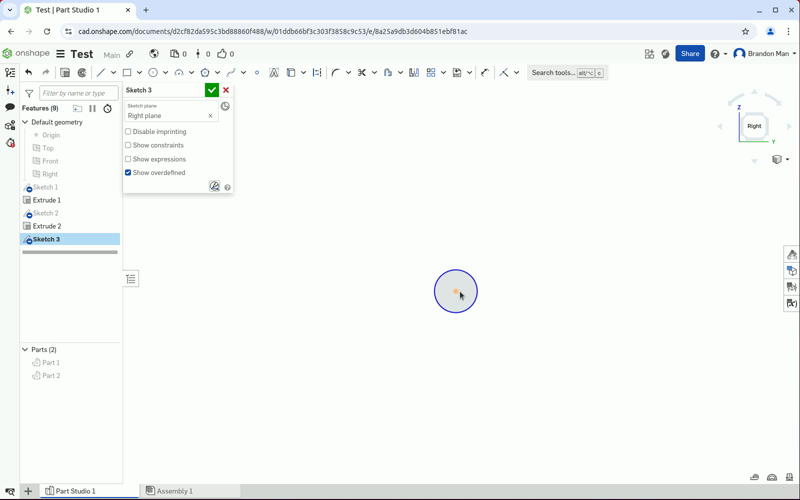
click(460, 291)
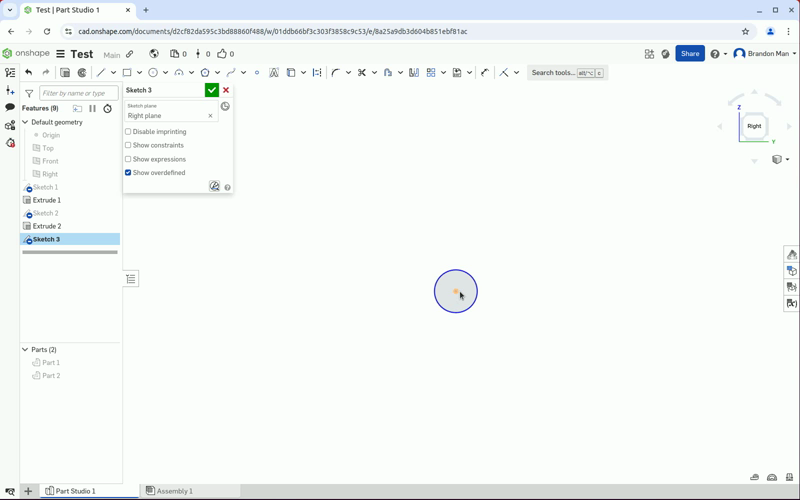
scroll(-6)
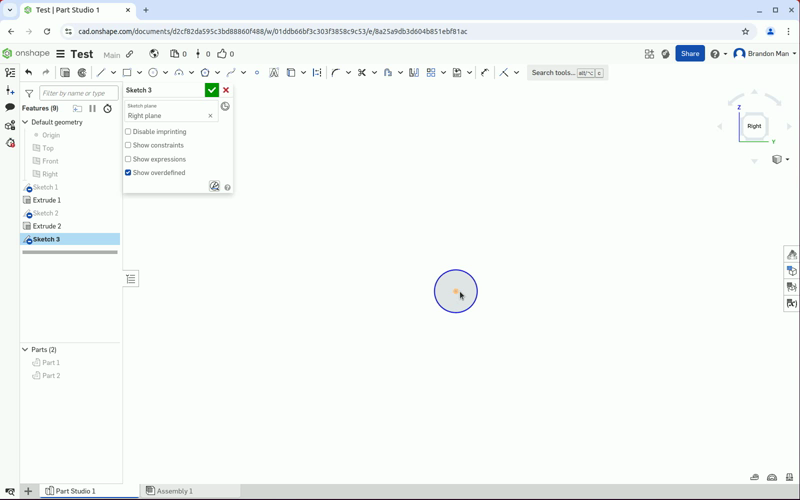
scroll(-6)
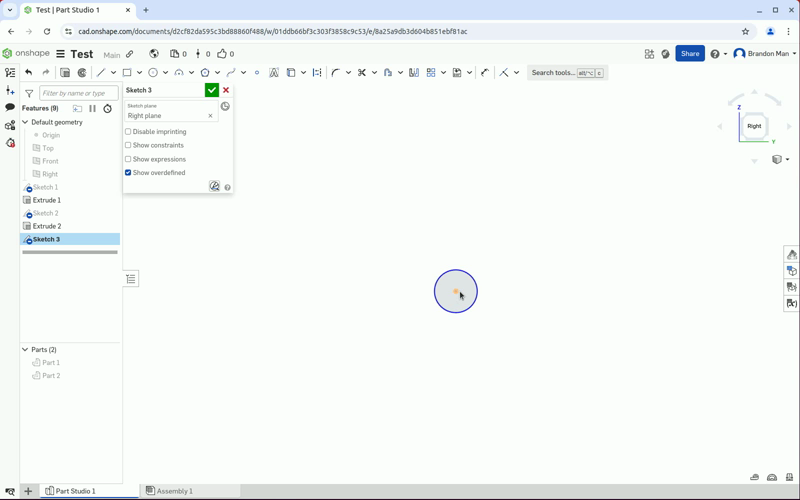
scroll(-6)
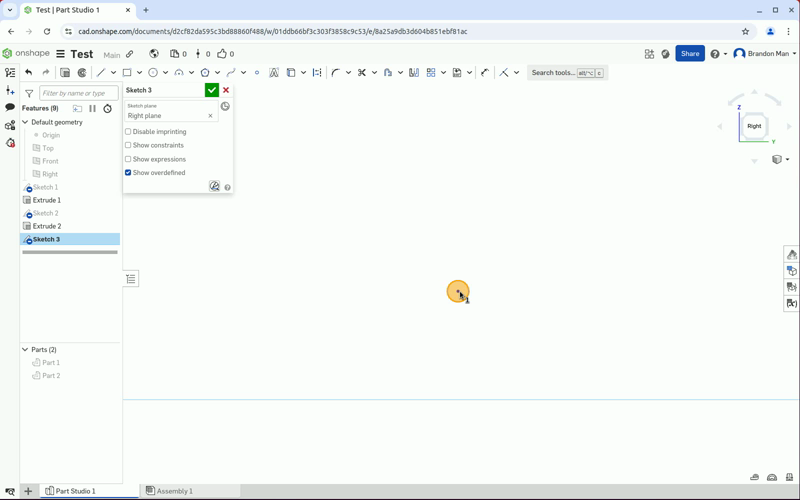
scroll(-6)
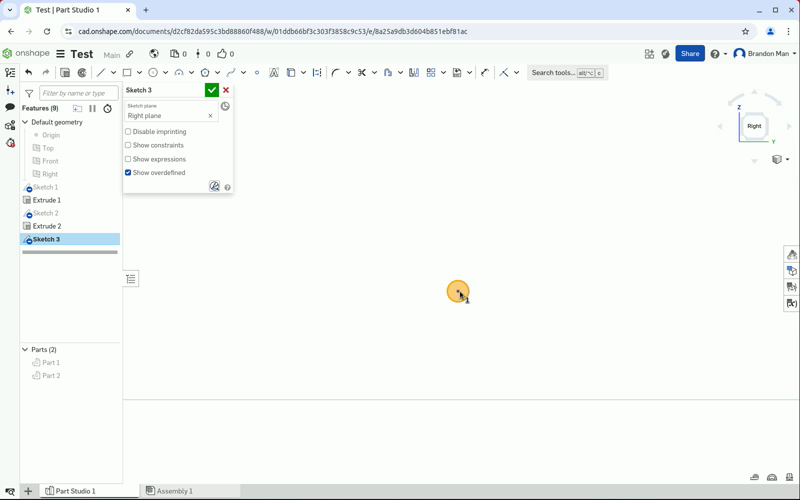
scroll(-6)
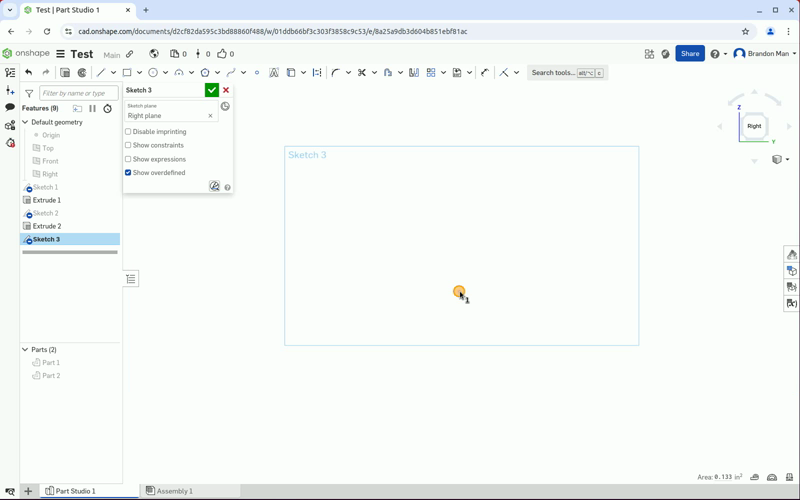
scroll(-6)
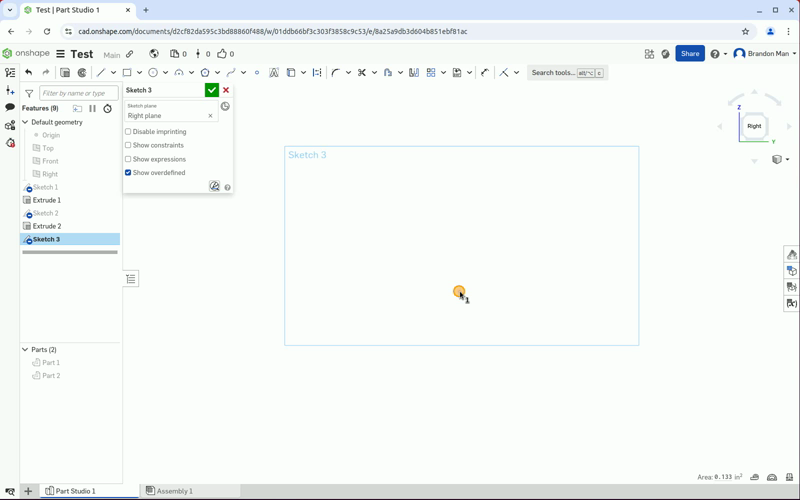
scroll(-6)
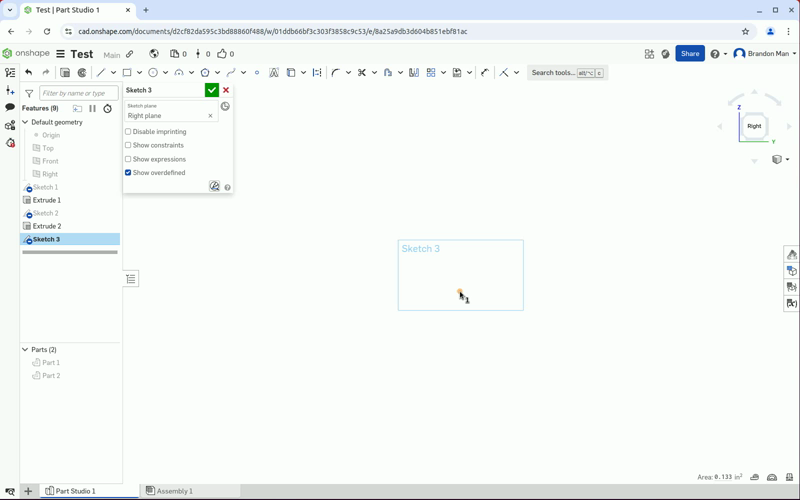
mouse_move(73, 352)
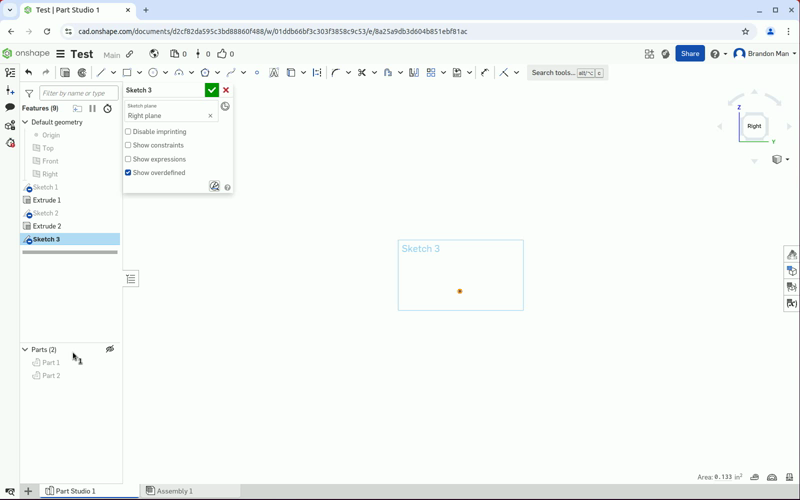
key(shift+y)
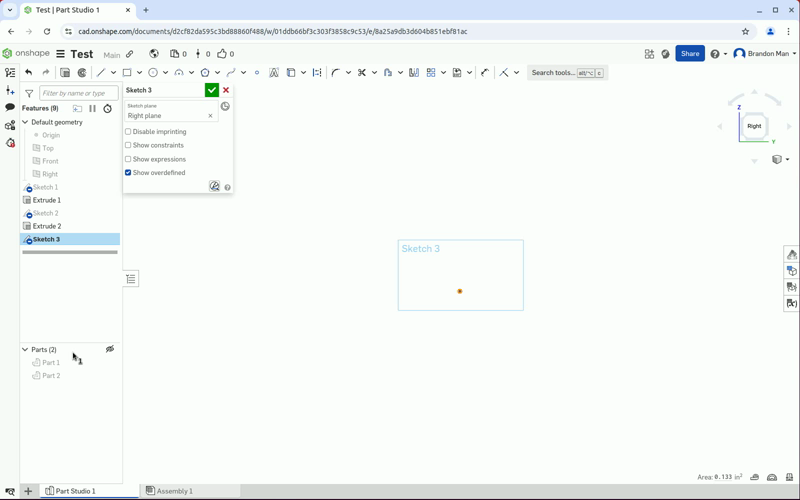
key(shift+e)
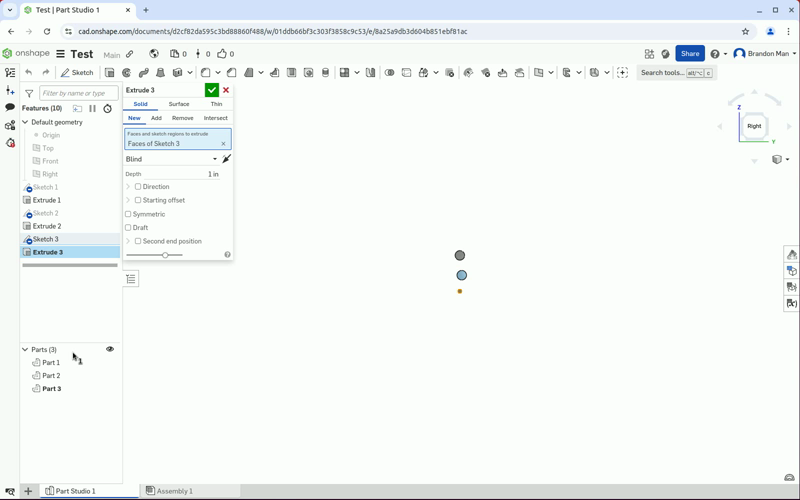
mouse_move(143, 106)
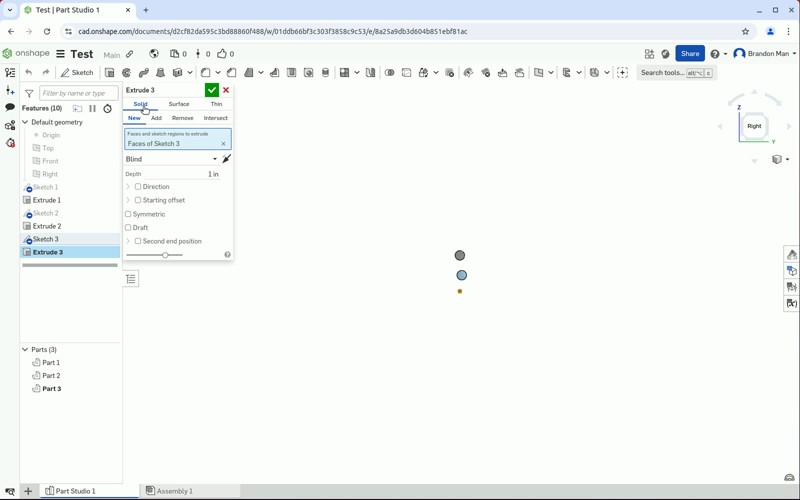
click(143, 106)
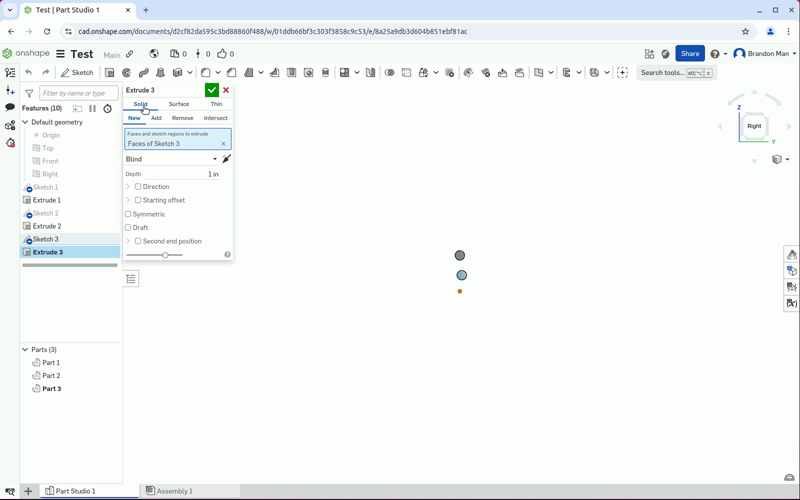
mouse_move(137, 120)
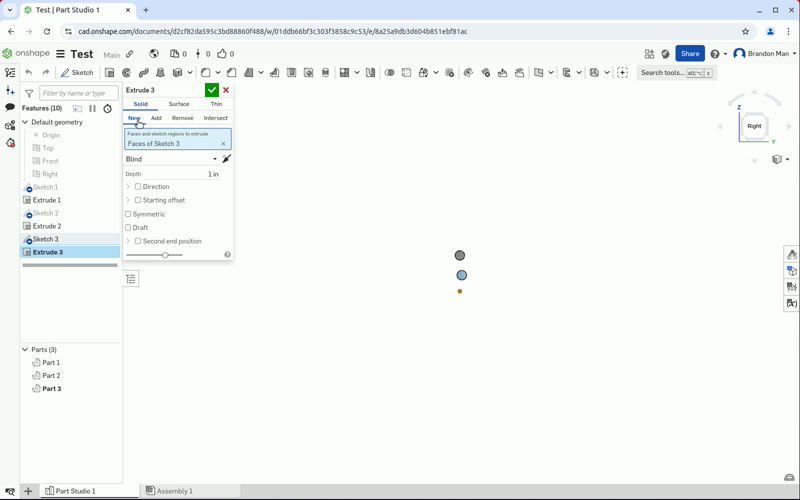
click(137, 120)
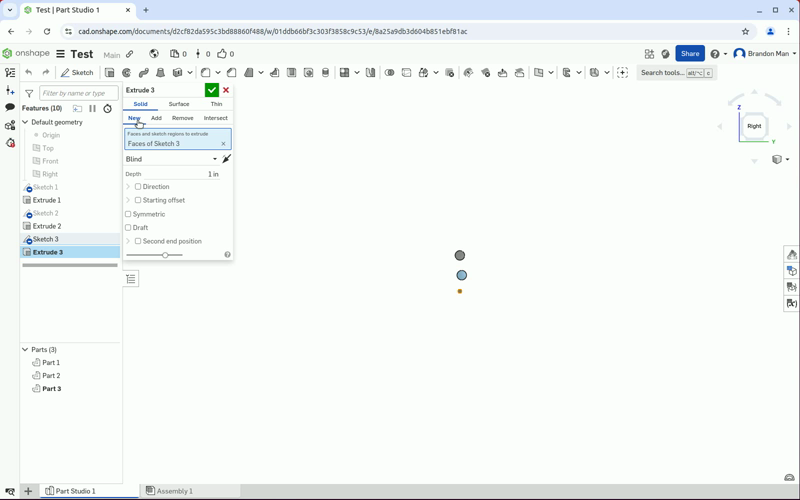
key(tab, 4)
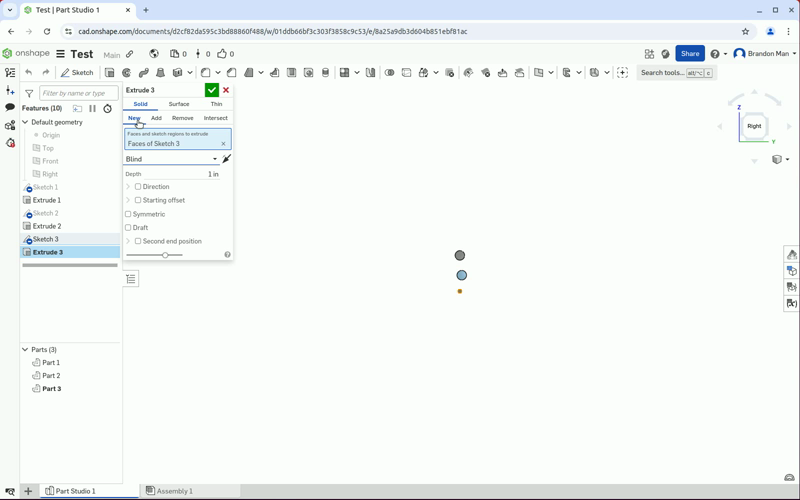
text(7.703)
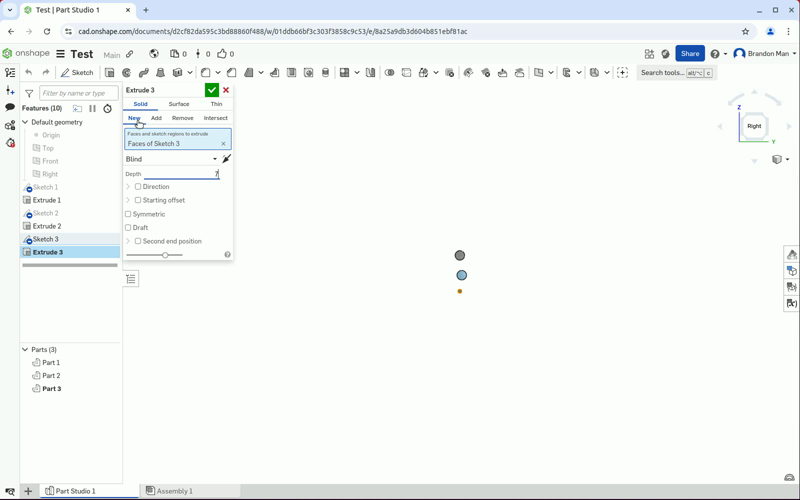
key(enter)
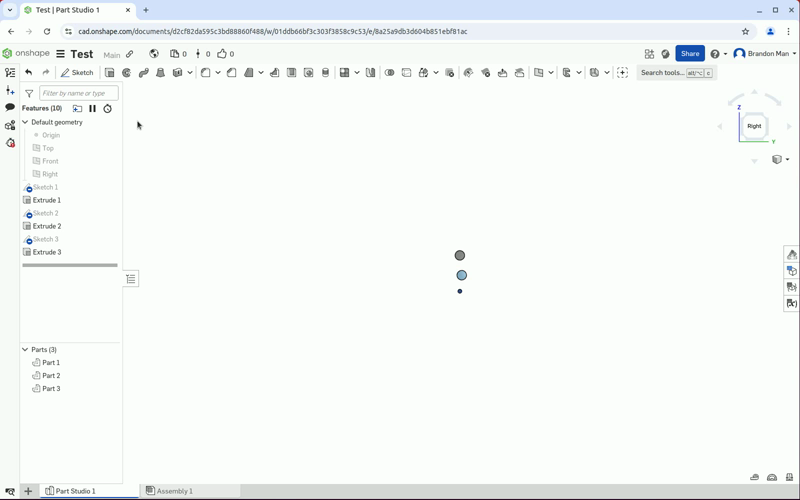
key(shift+h)
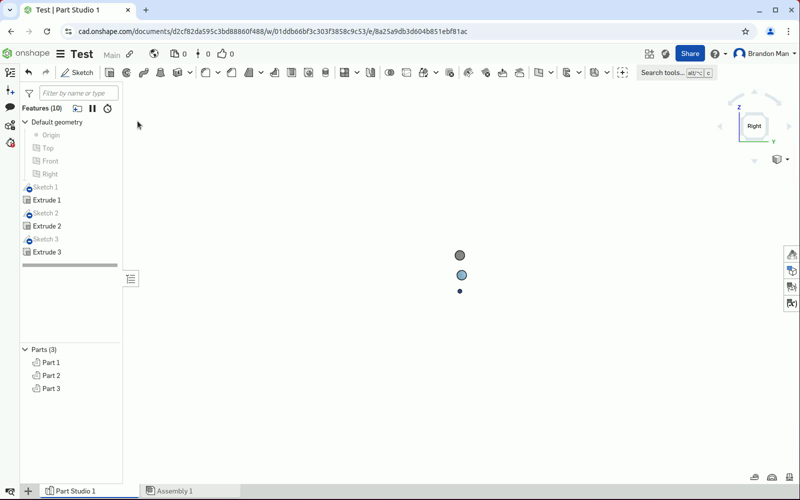
key(shift+h)
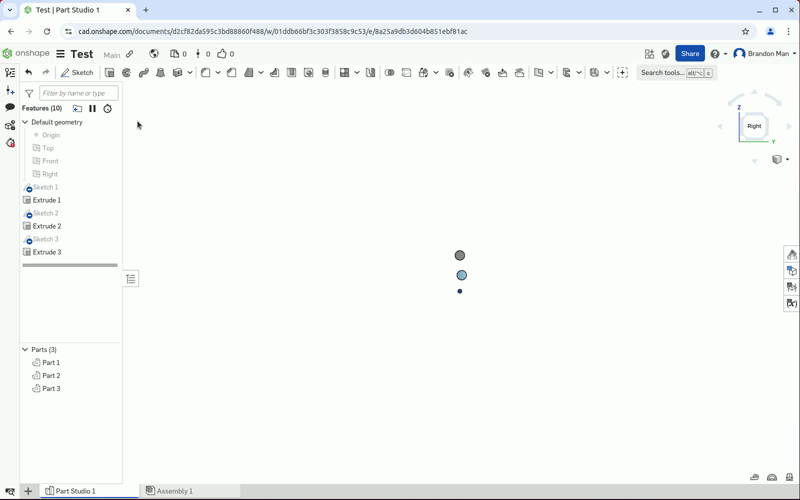
key(shift+7)
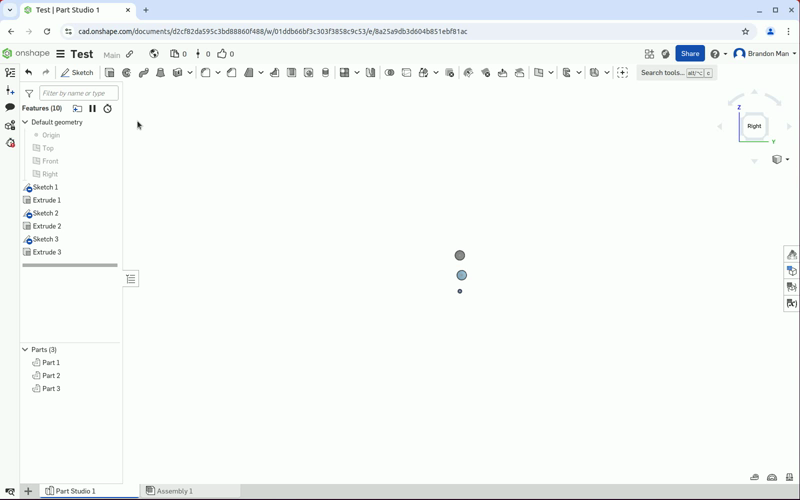
key(right, 2)
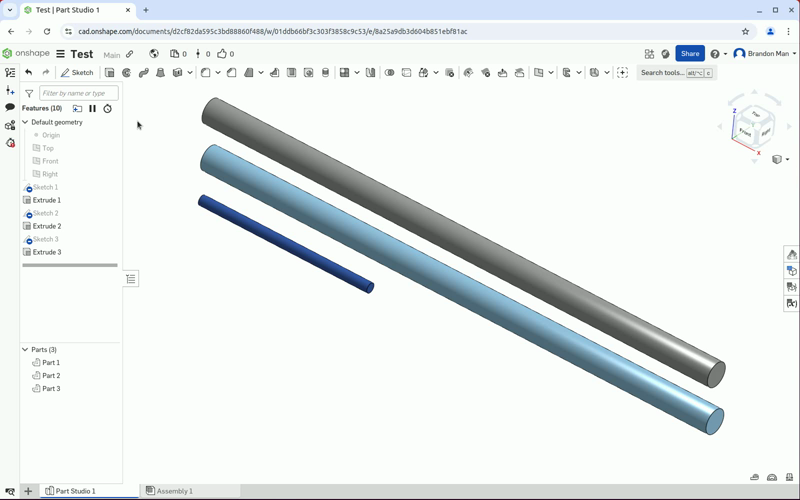
key(down, 2)
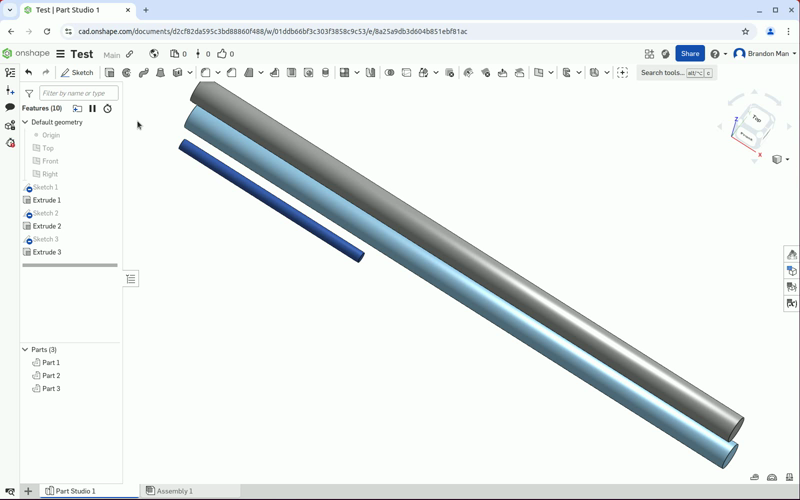
key(up, 2)
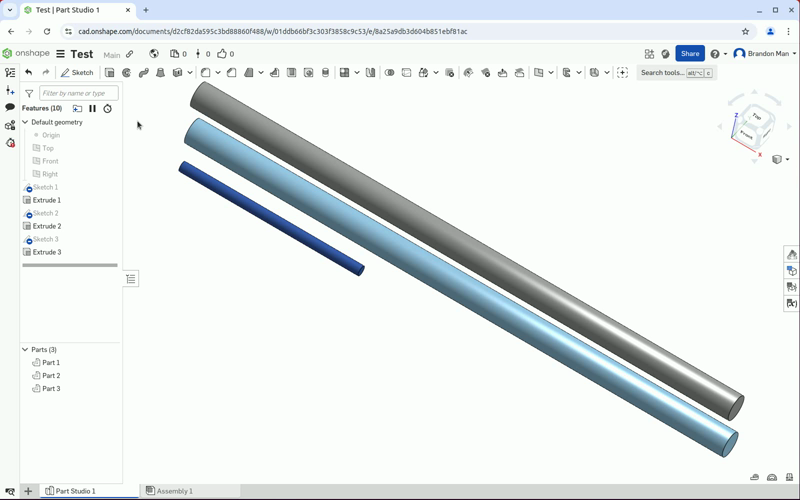
key(left, 2)
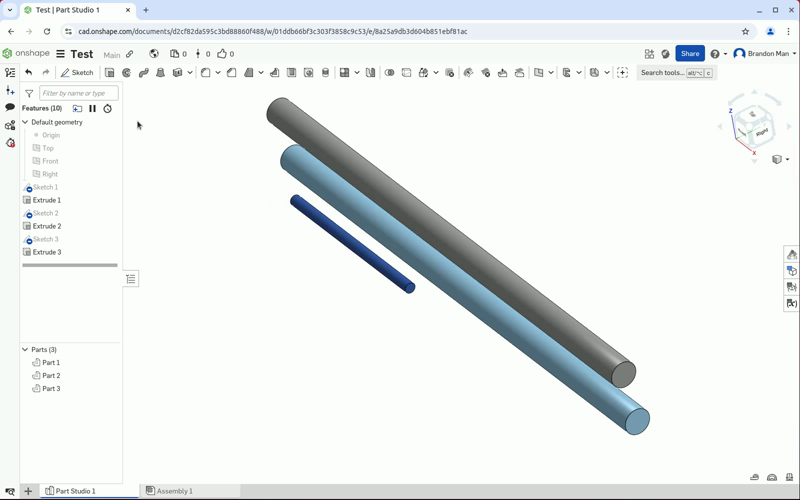
mouse_move(73, 189)
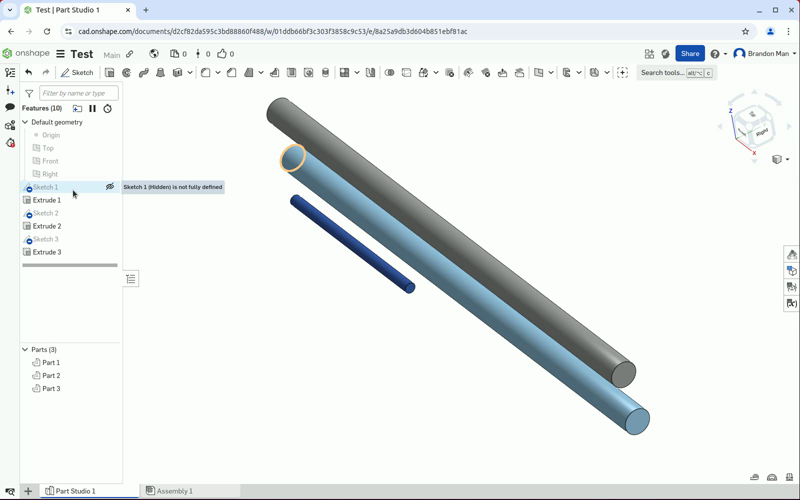
click(73, 189)